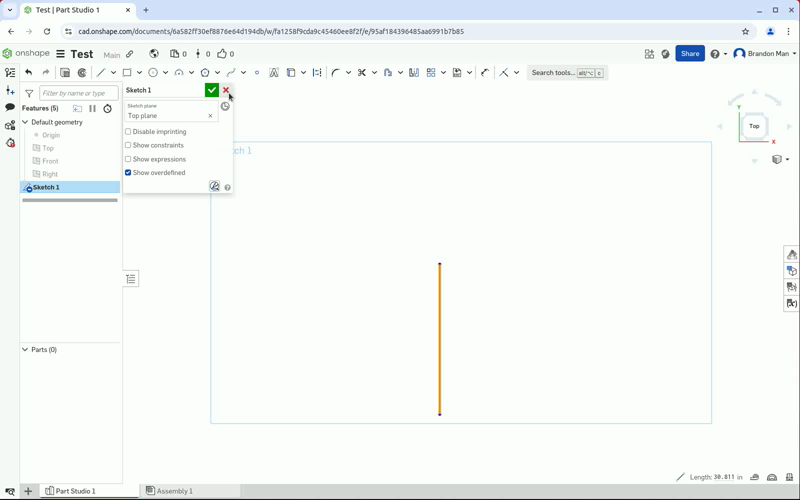
key(shift+h)
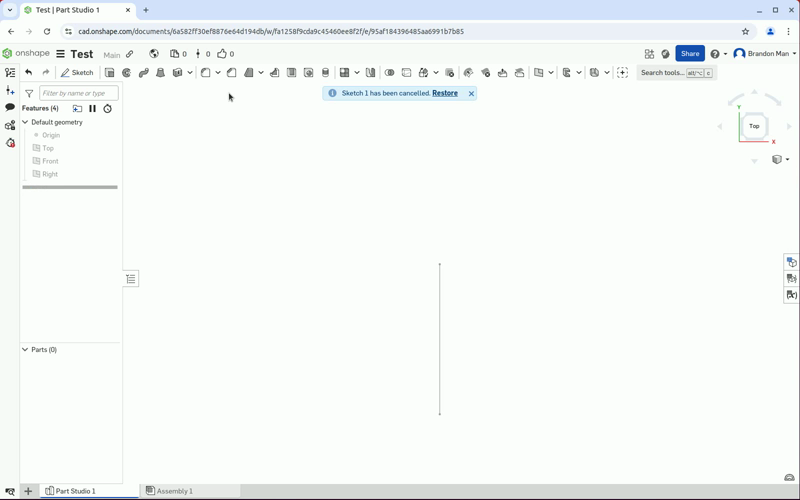
mouse_move(73, 352)
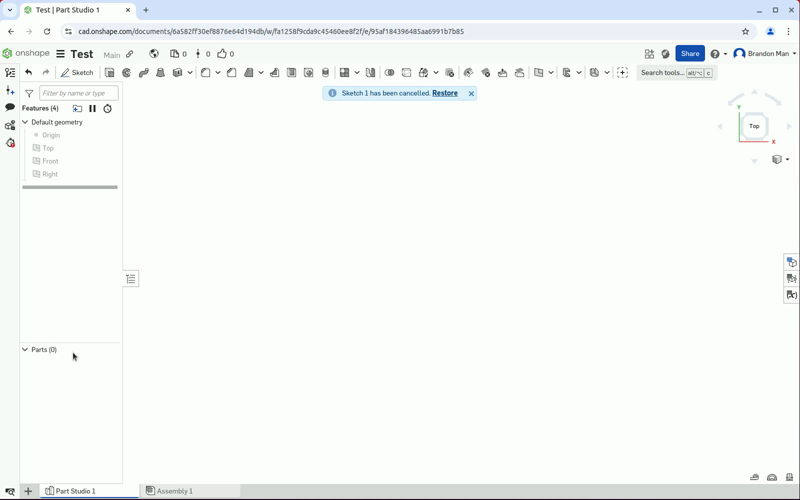
key(y)
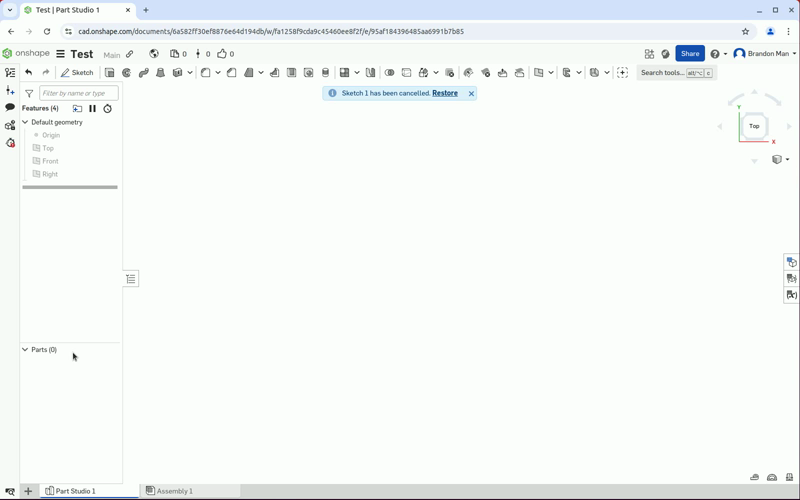
key(shift+p)
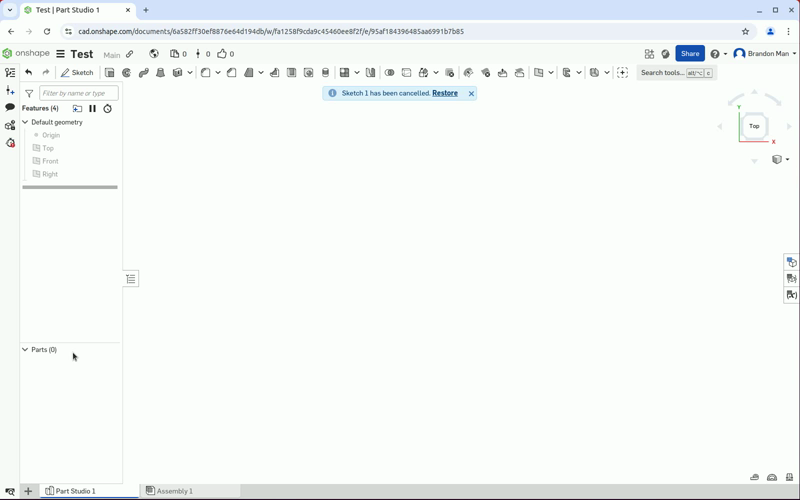
key(space)
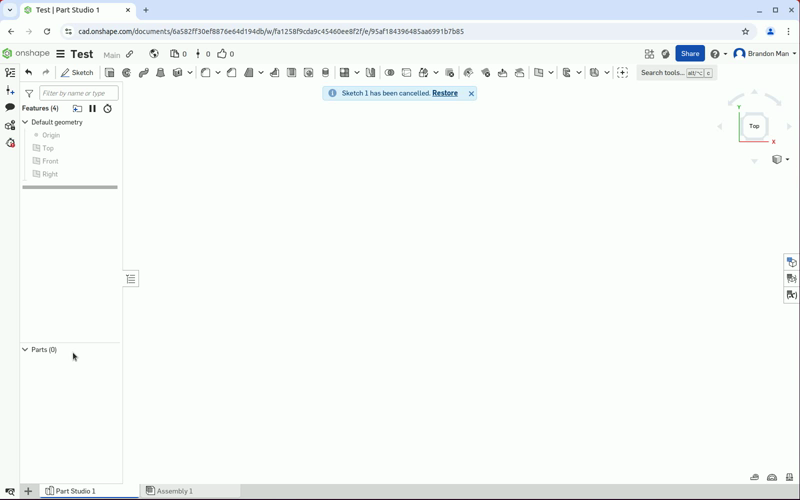
key_down(shift)
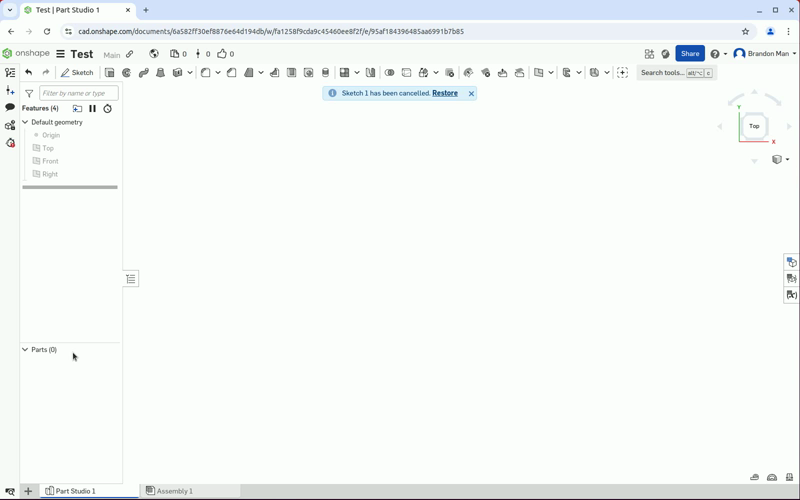
key(up)
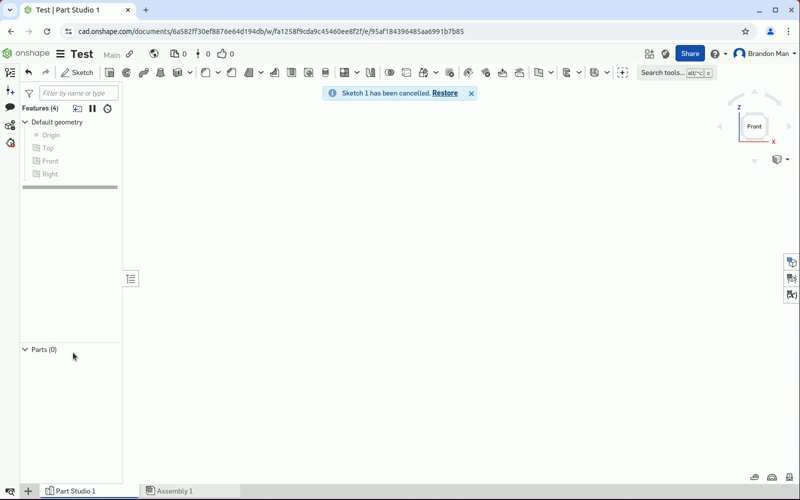
key_up(shift)
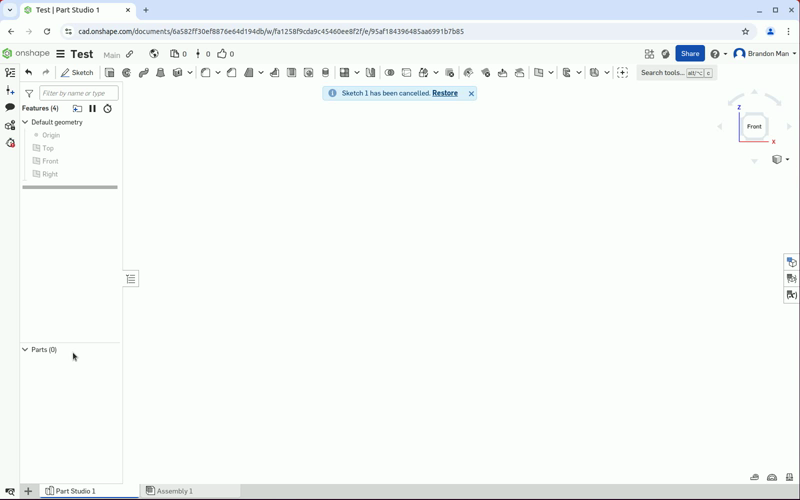
mouse_move(73, 352)
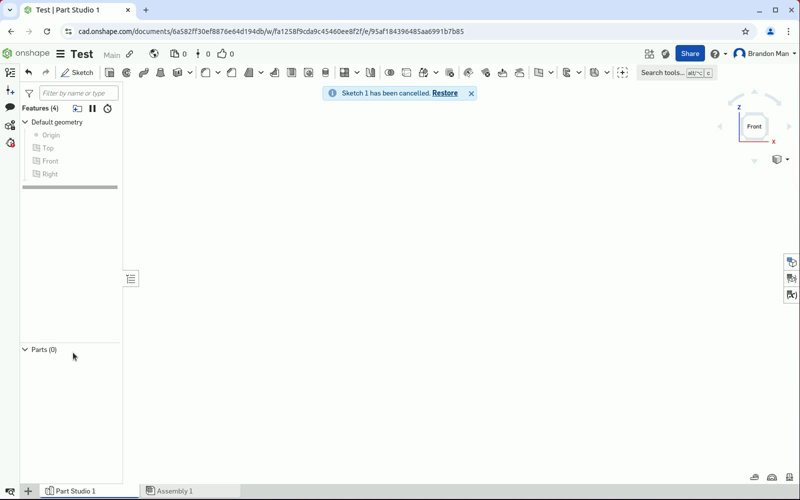
key(shift+y)
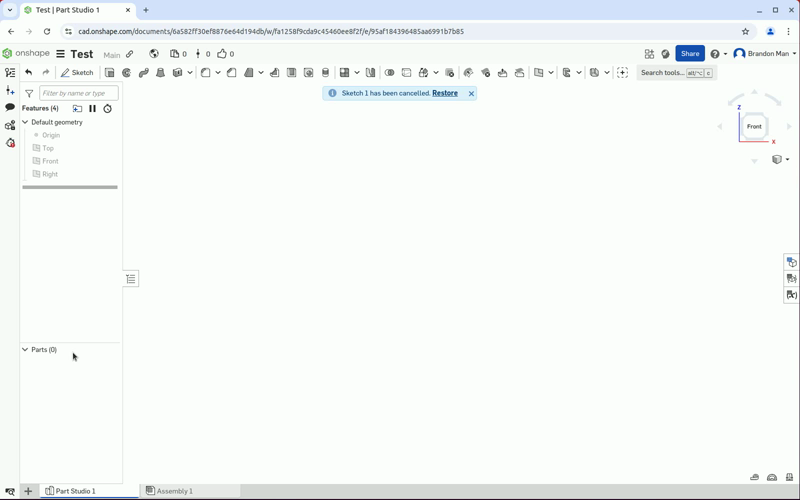
key(shift+s)
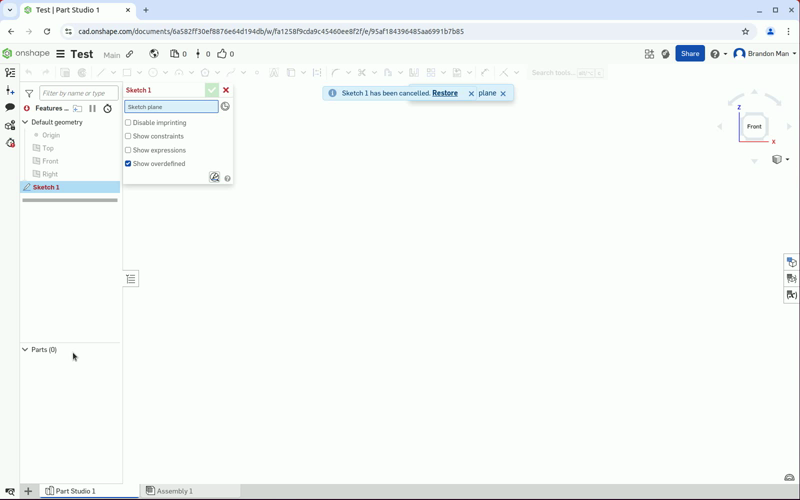
mouse_move(73, 163)
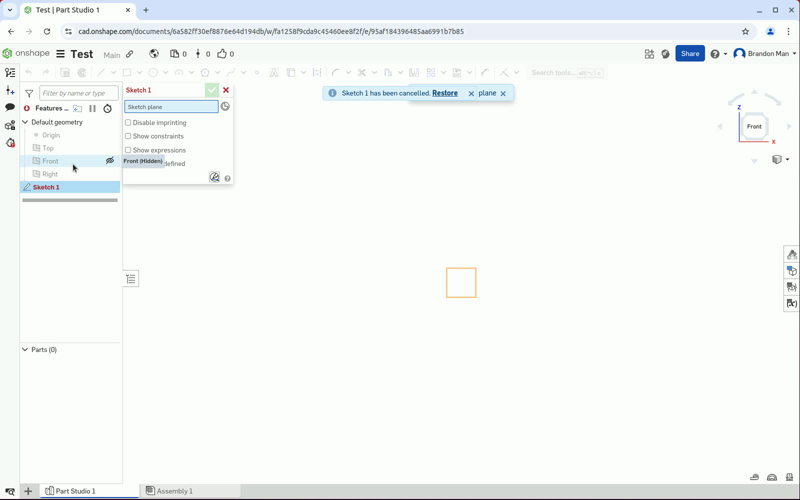
click(73, 163)
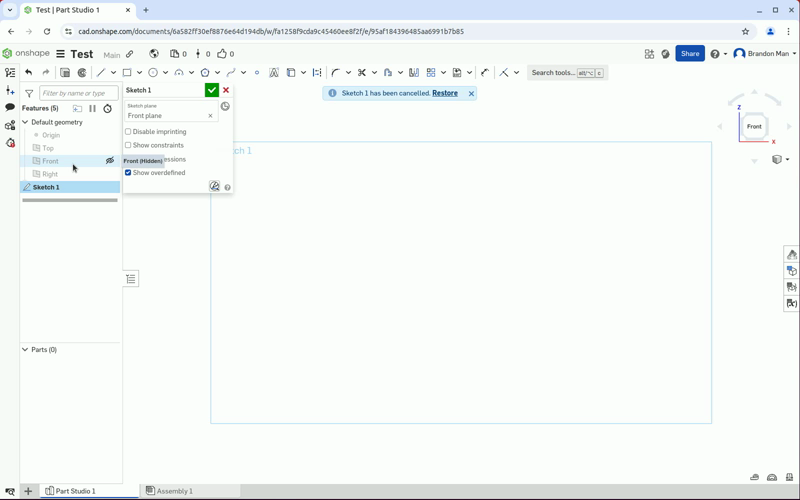
mouse_move(73, 352)
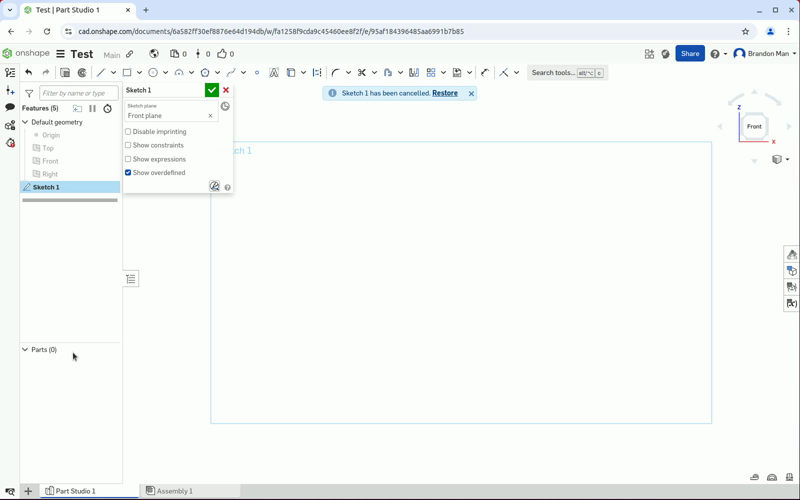
key(y)
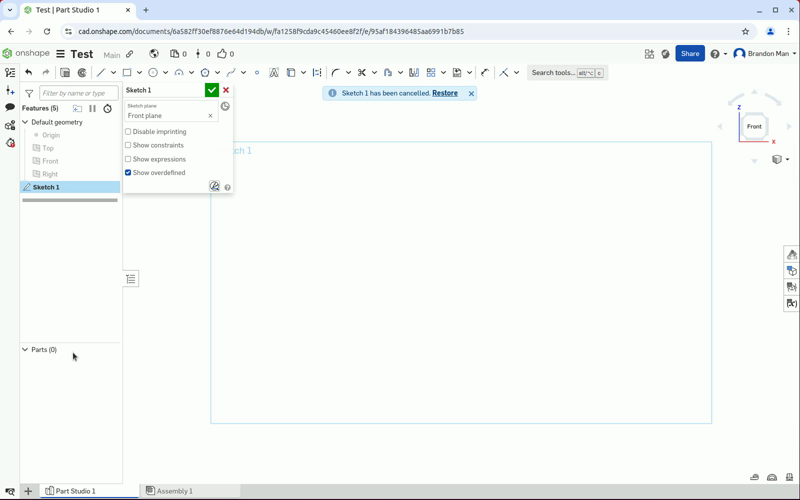
key(l)
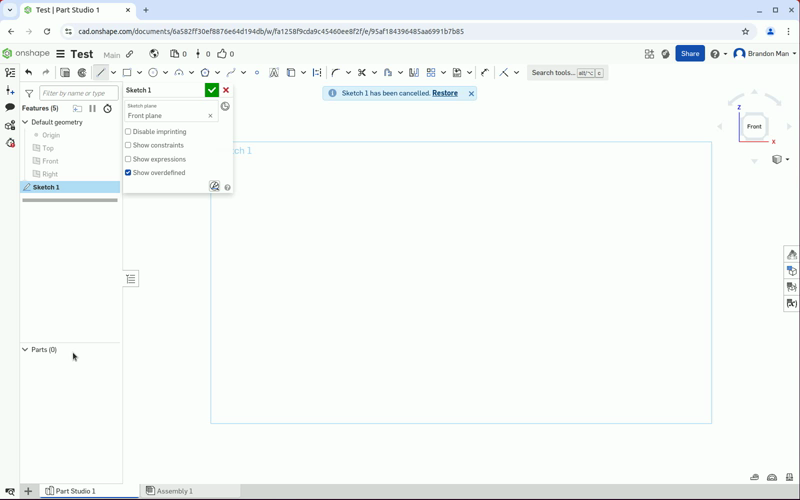
key_down(shift)
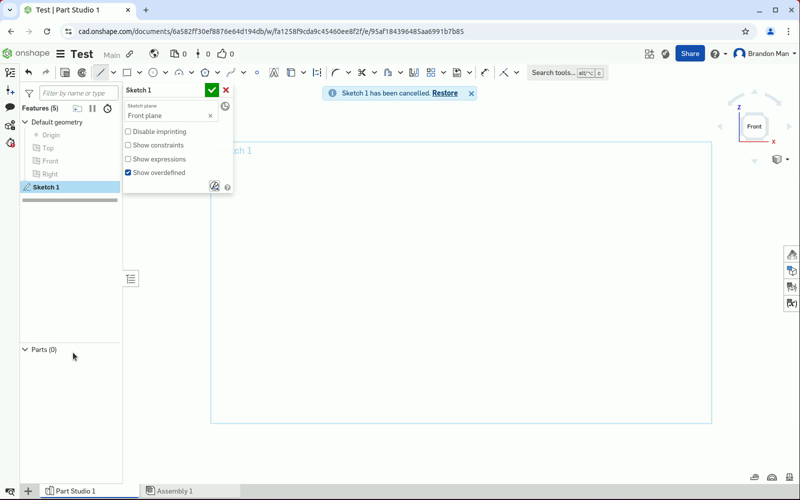
mouse_move(460, 282)
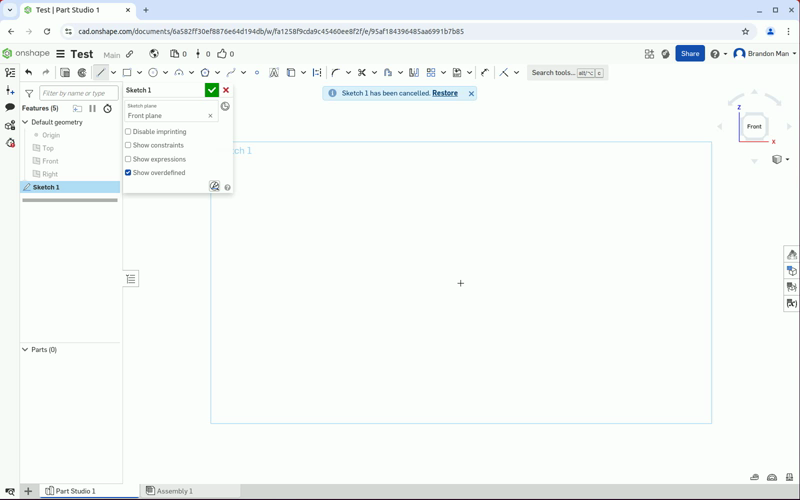
click(460, 282)
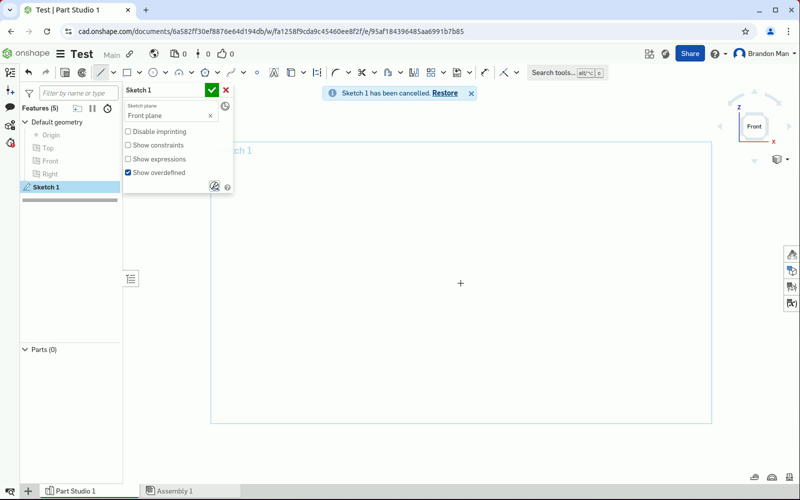
key_up(shift)
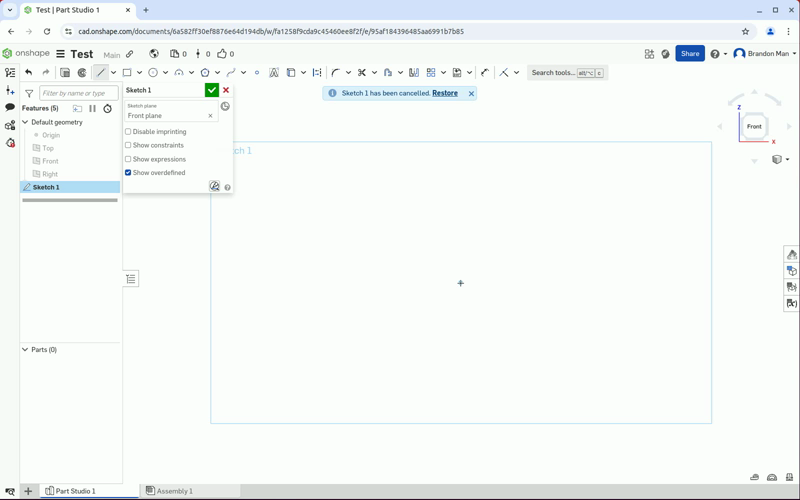
key_down(shift)
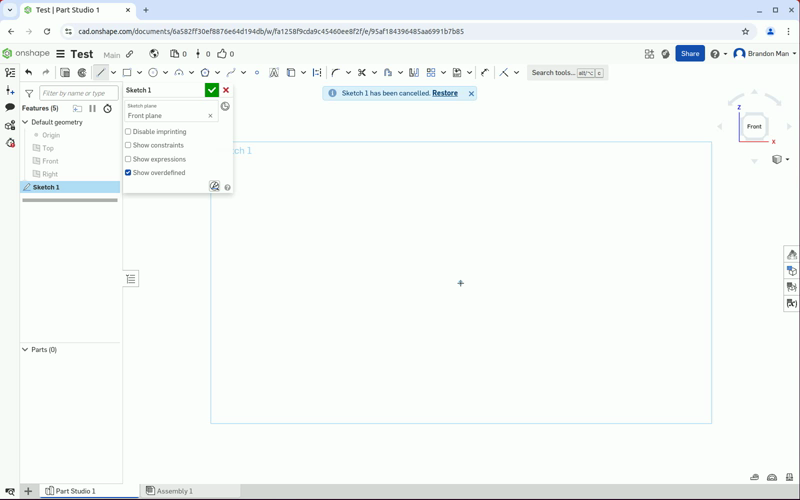
mouse_move(573, 282)
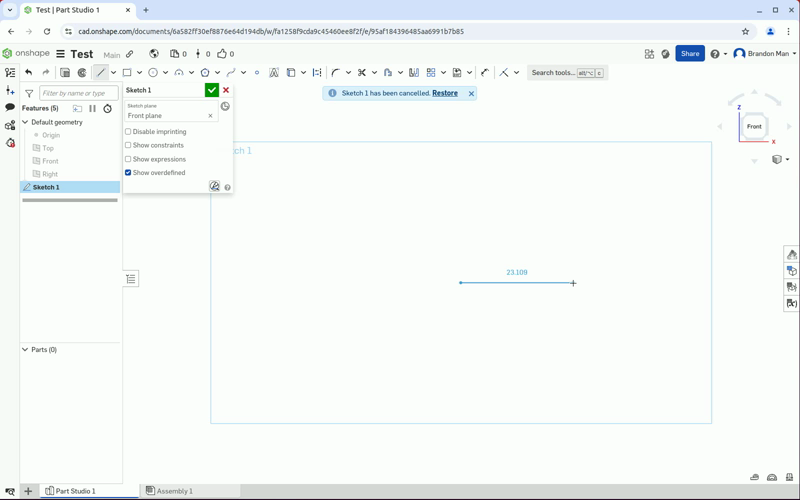
click(573, 282)
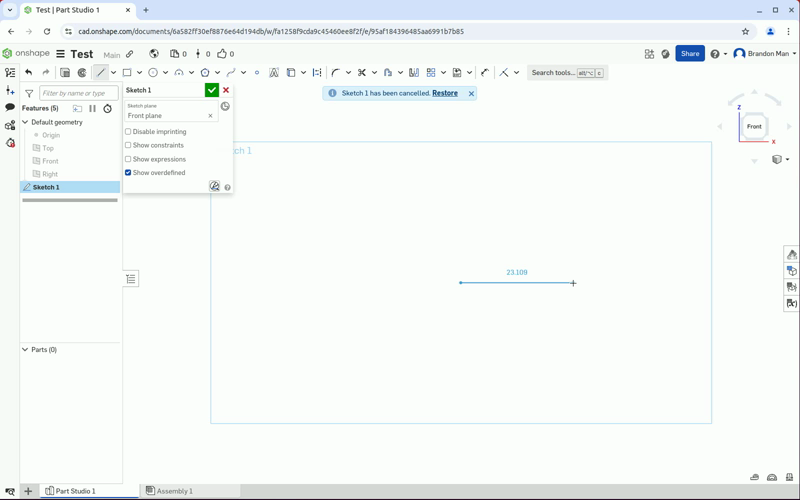
key_up(shift)
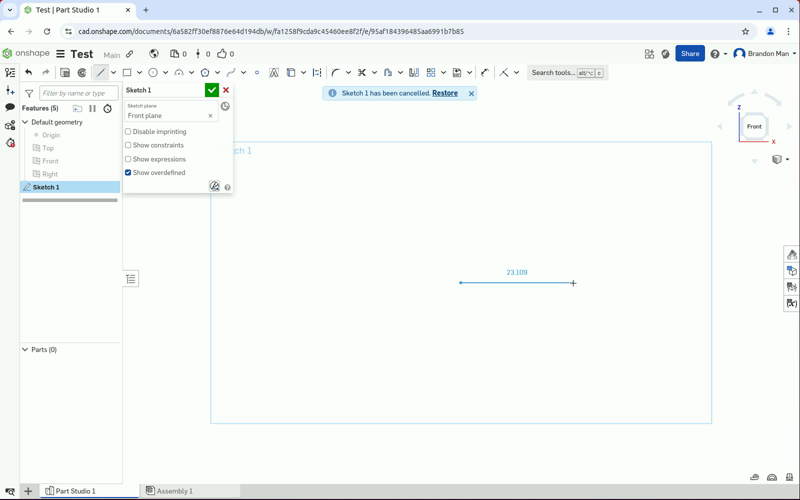
key_down(shift)
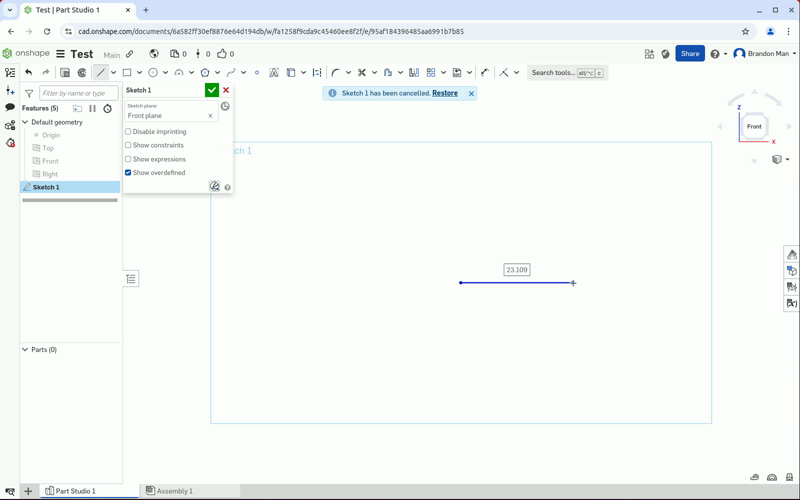
mouse_move(589, 282)
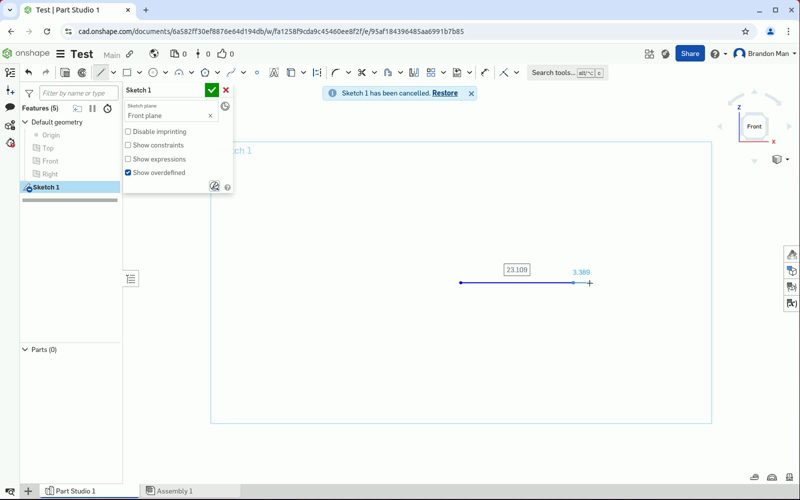
mouse_move(573, 254)
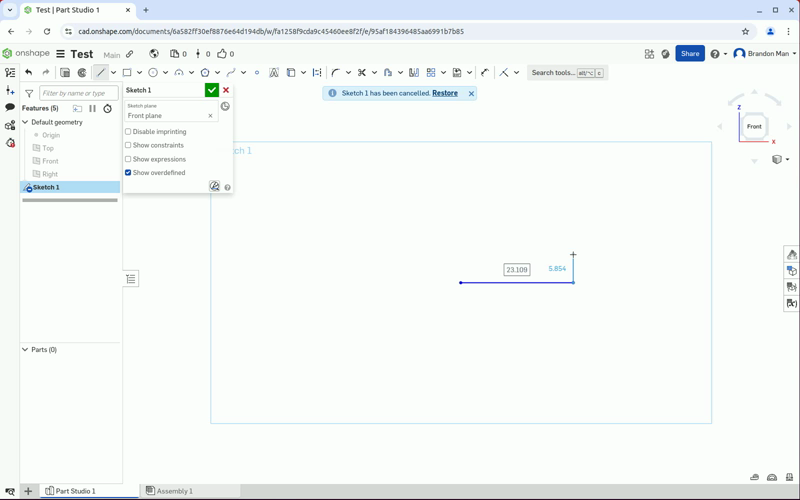
click(573, 254)
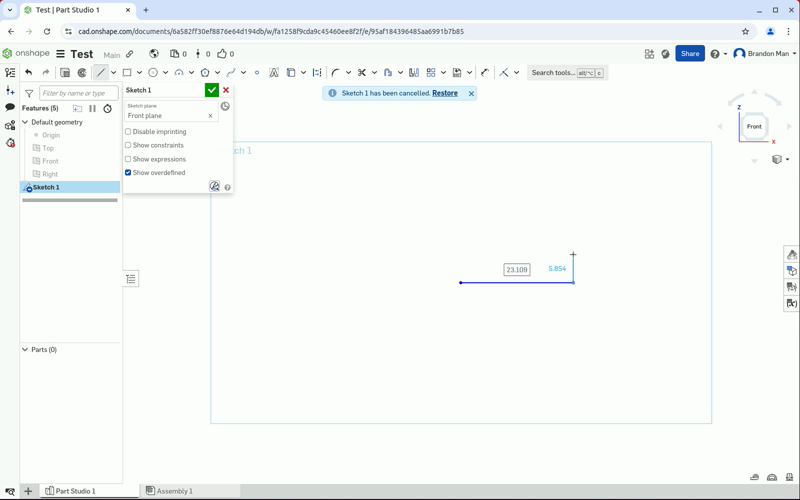
key_up(shift)
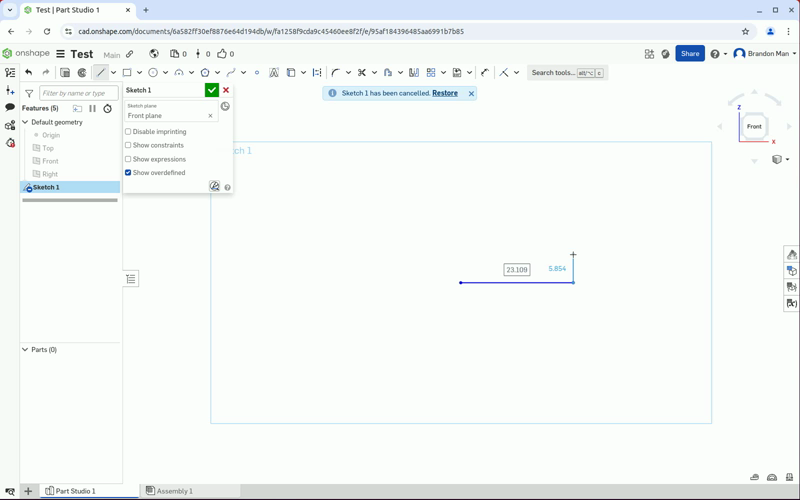
key_down(shift)
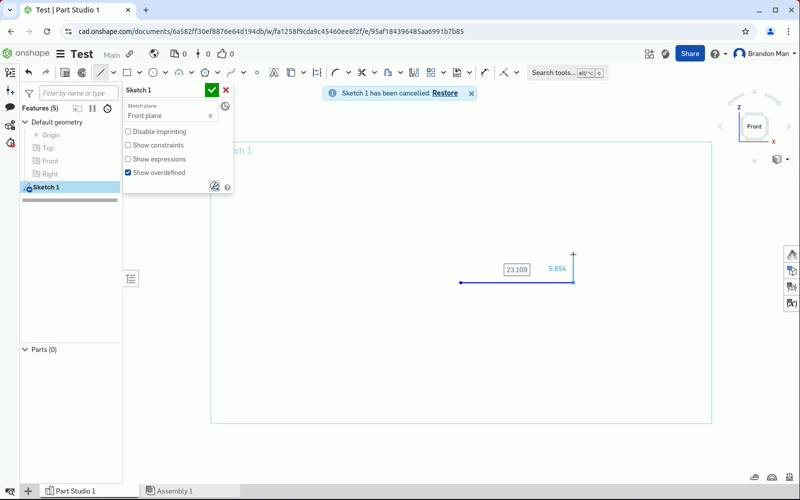
mouse_move(508, 208)
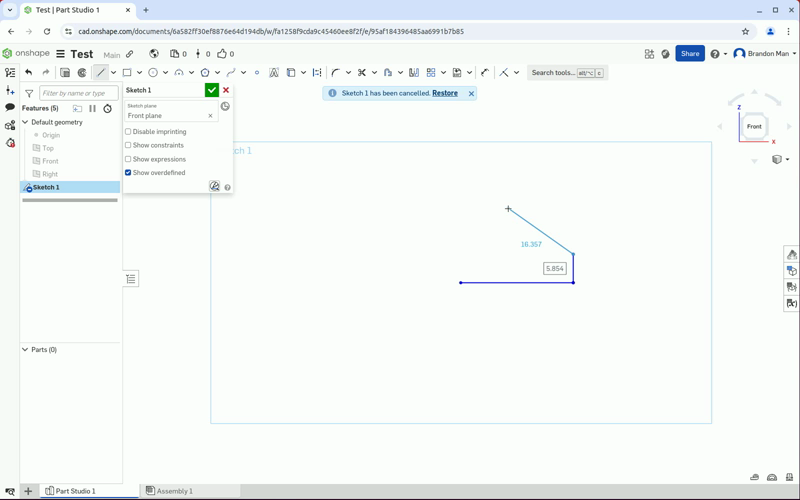
click(508, 208)
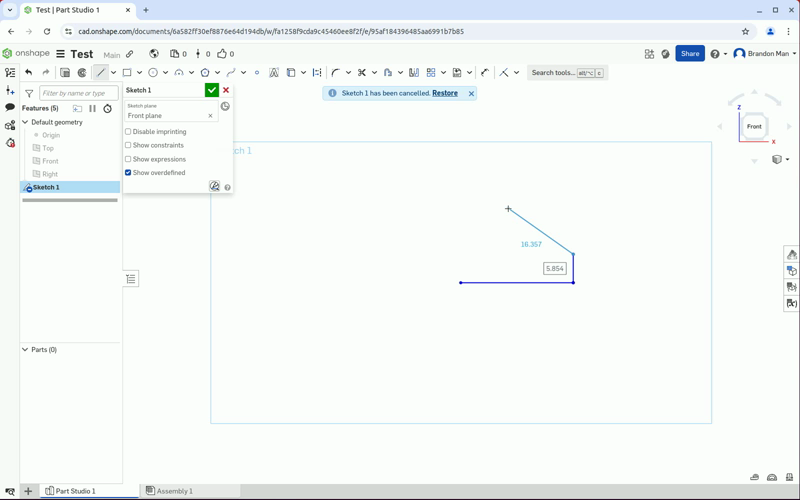
key_up(shift)
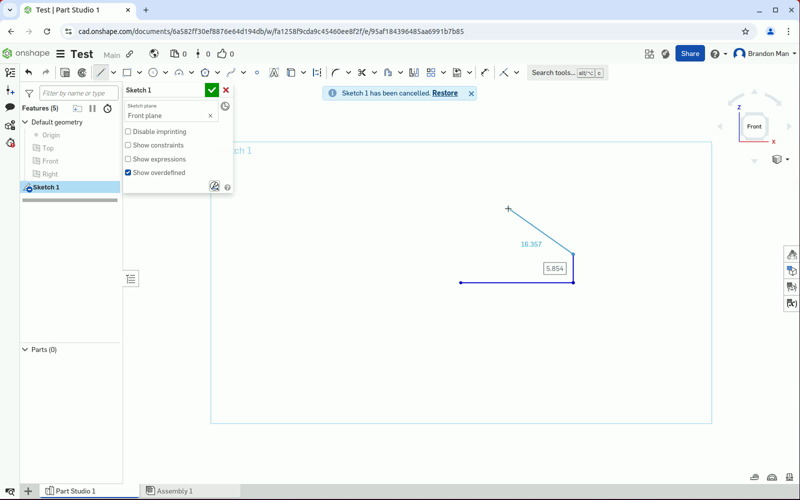
key_down(shift)
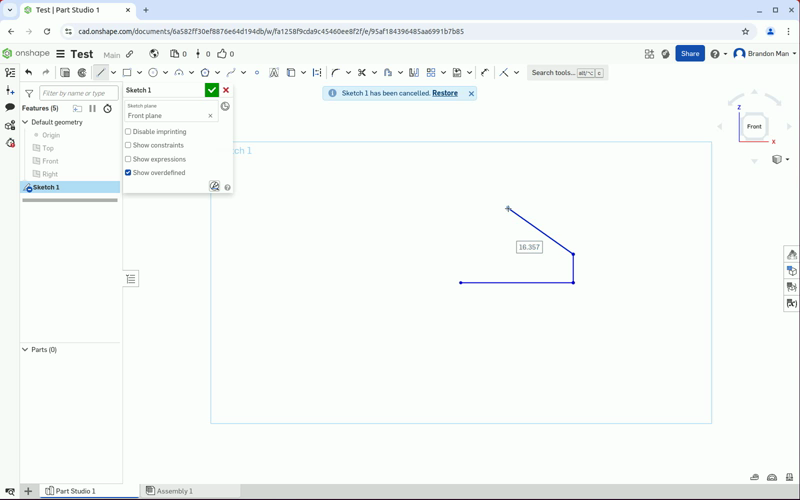
mouse_move(538, 208)
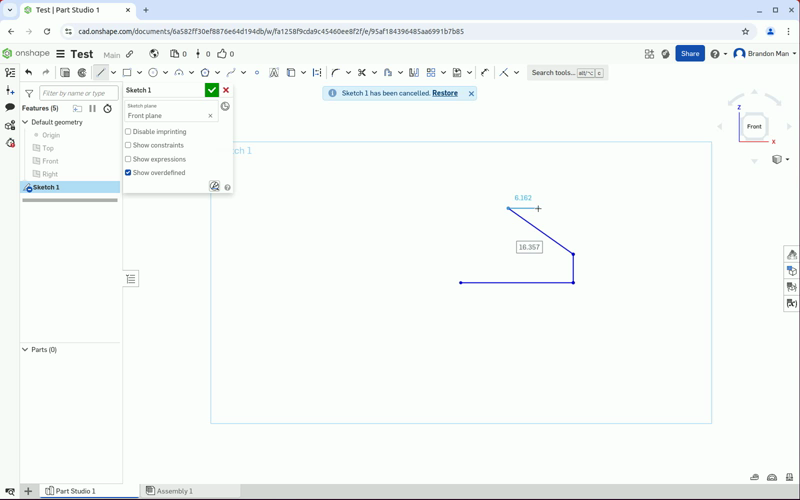
mouse_move(460, 208)
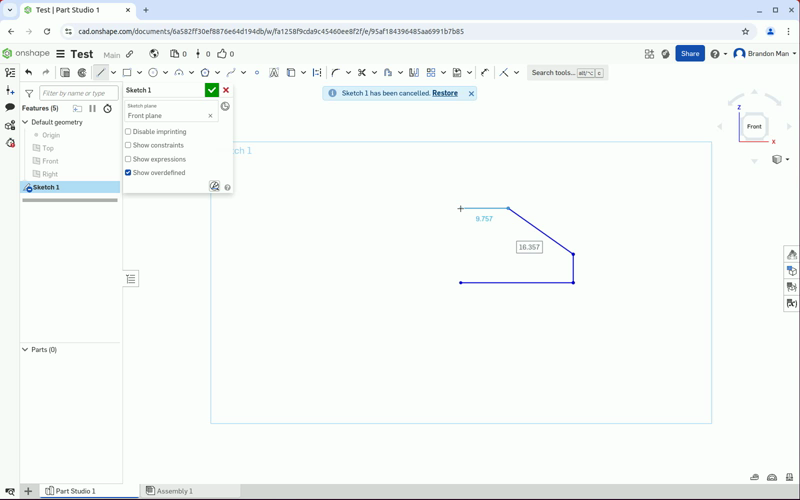
click(460, 208)
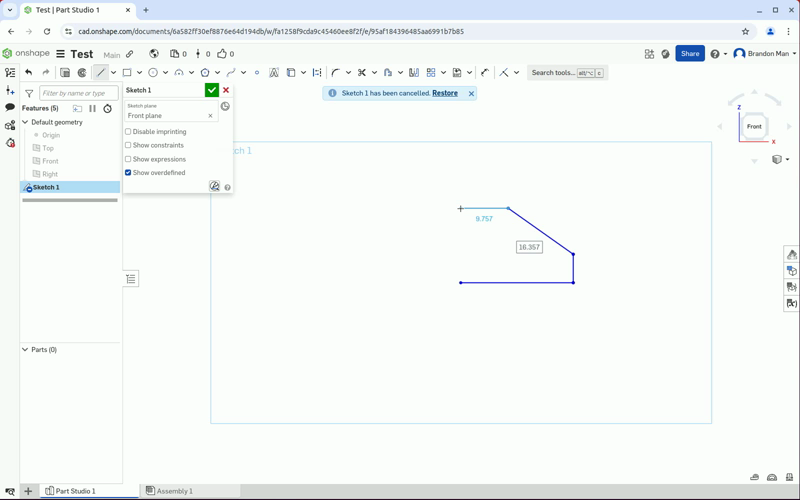
key_up(shift)
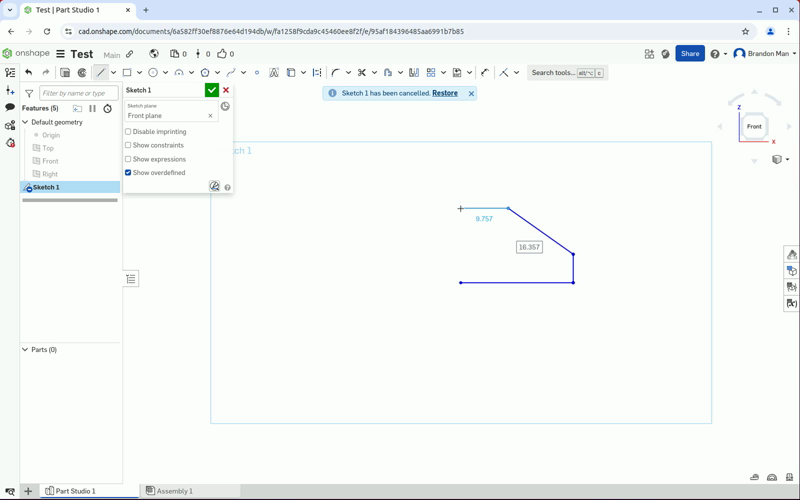
key_down(shift)
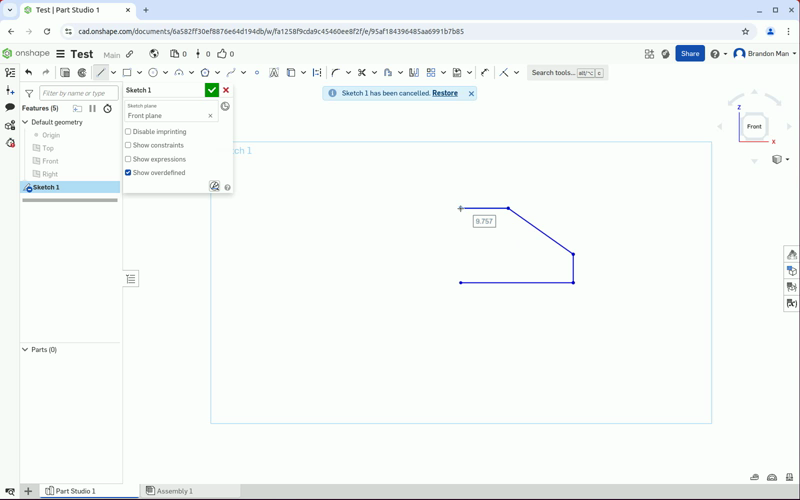
mouse_move(460, 282)
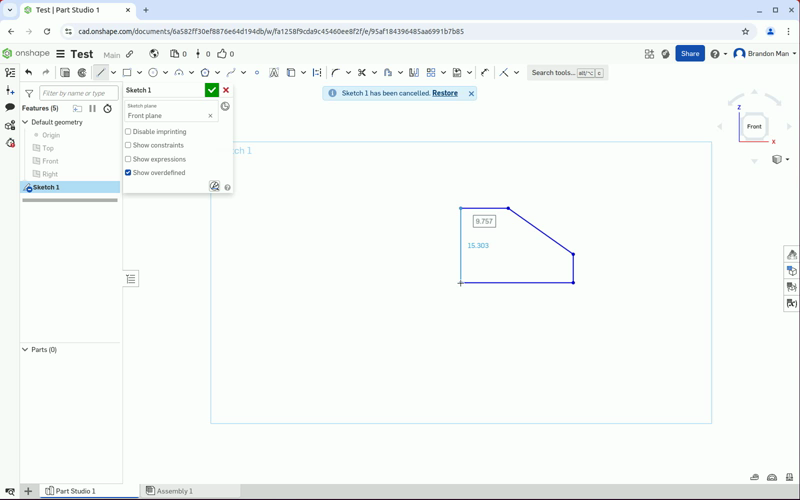
key_up(shift)
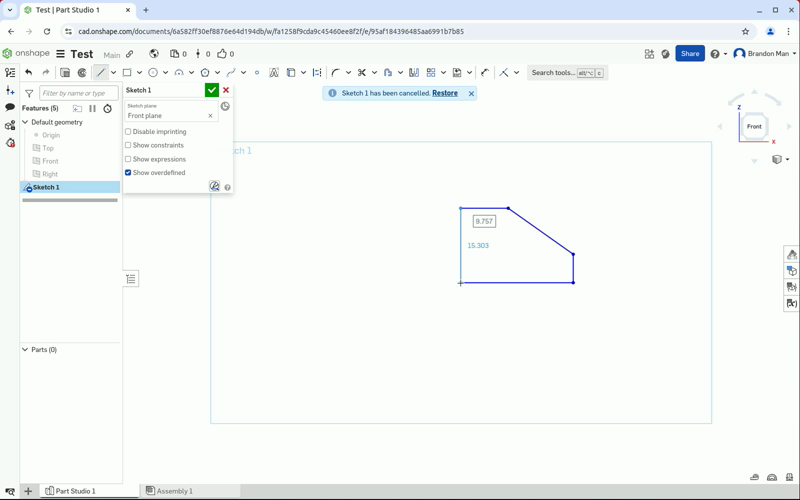
click(460, 282)
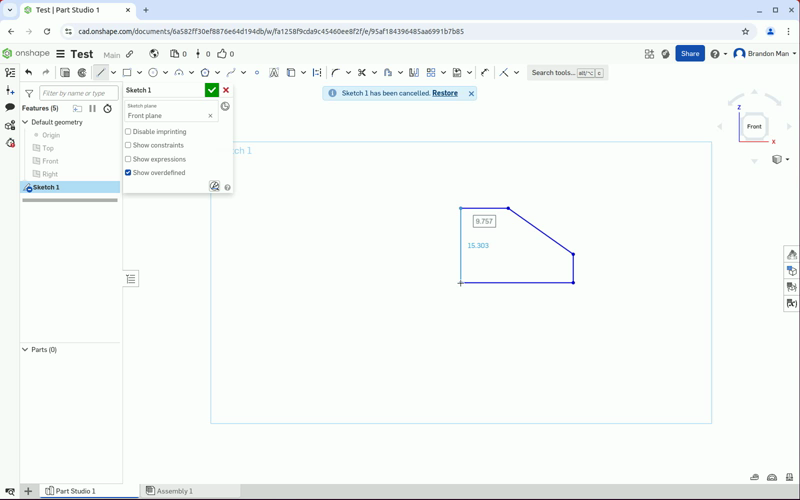
key(esc)
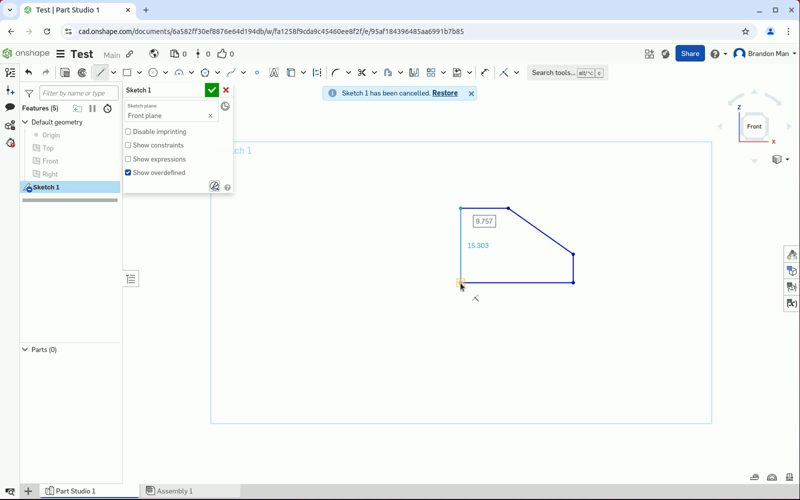
mouse_move(543, 259)
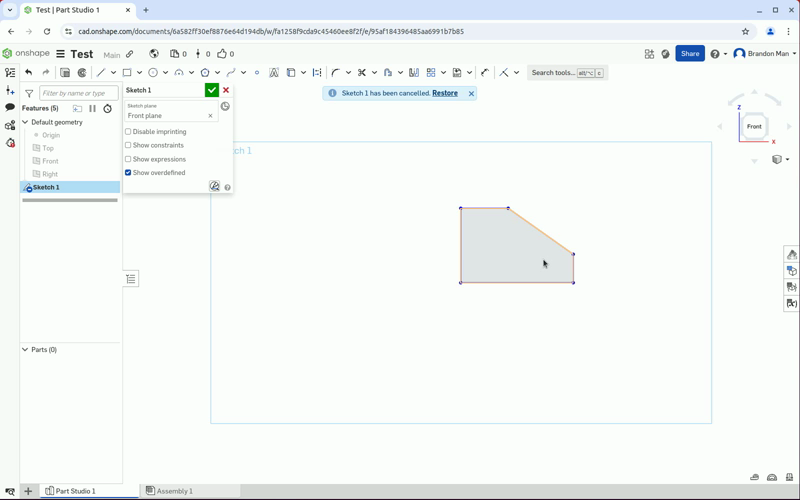
click(543, 259)
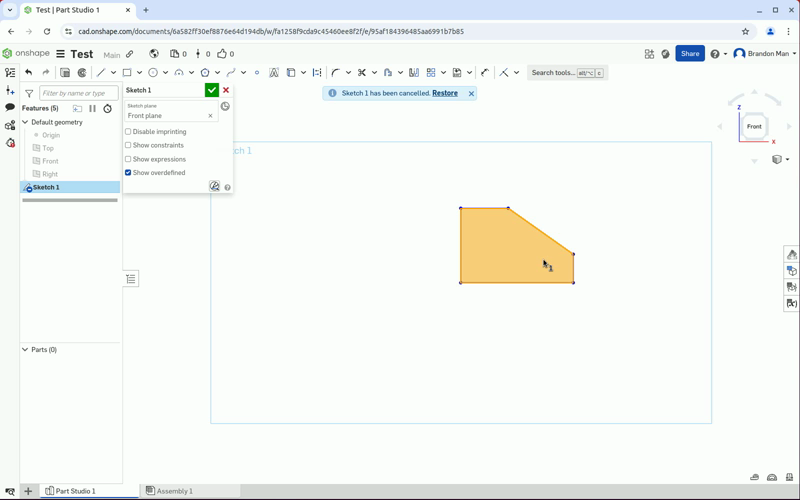
mouse_move(73, 352)
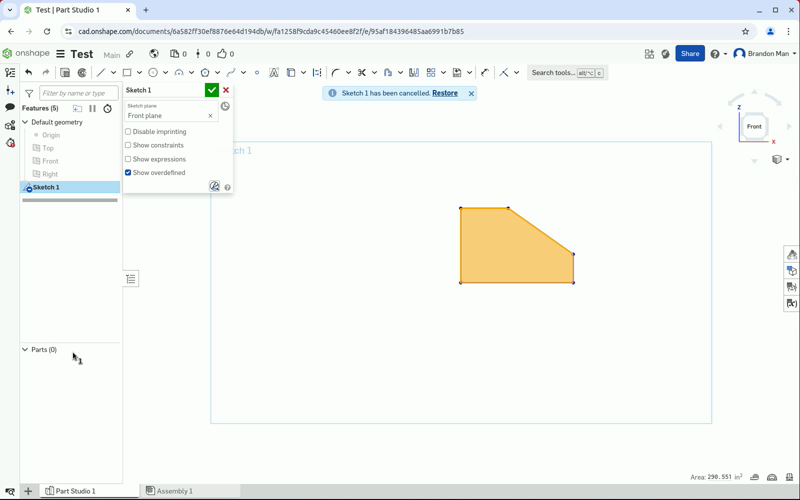
key(shift+y)
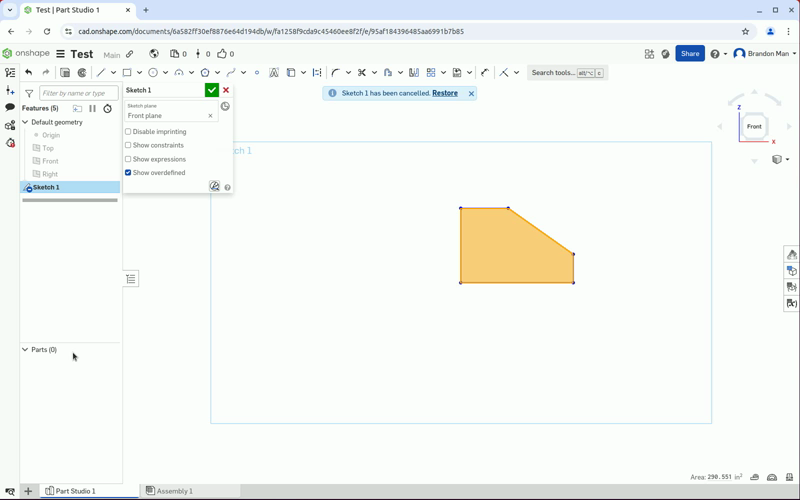
key(shift+e)
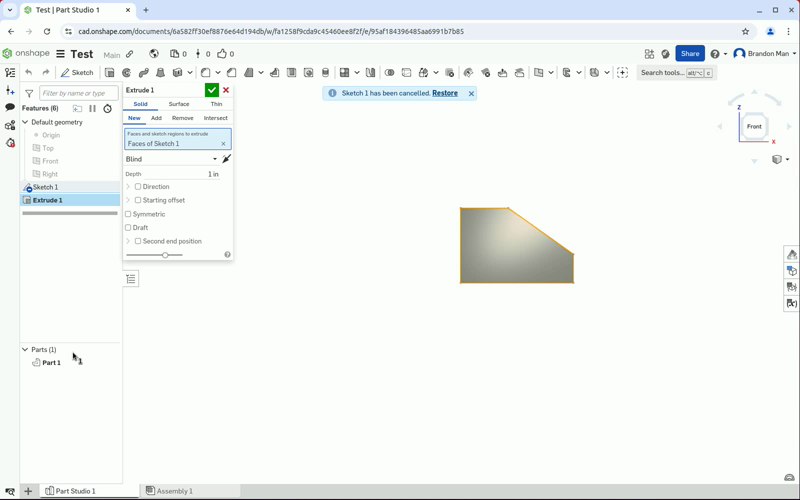
mouse_move(143, 106)
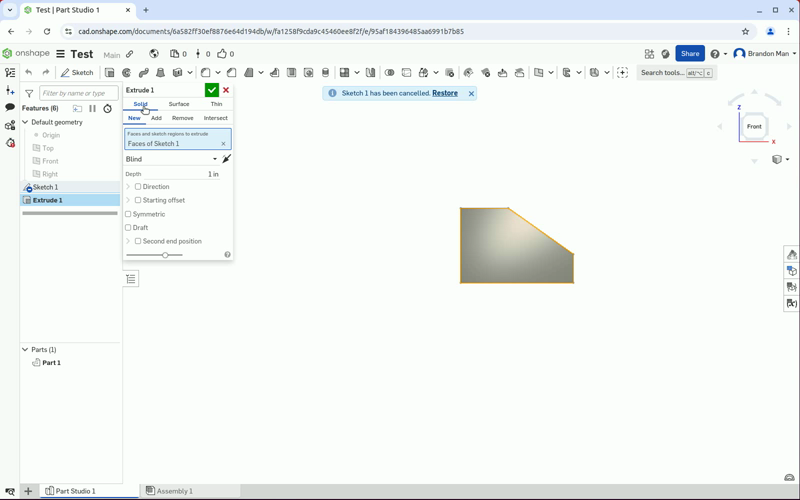
click(143, 106)
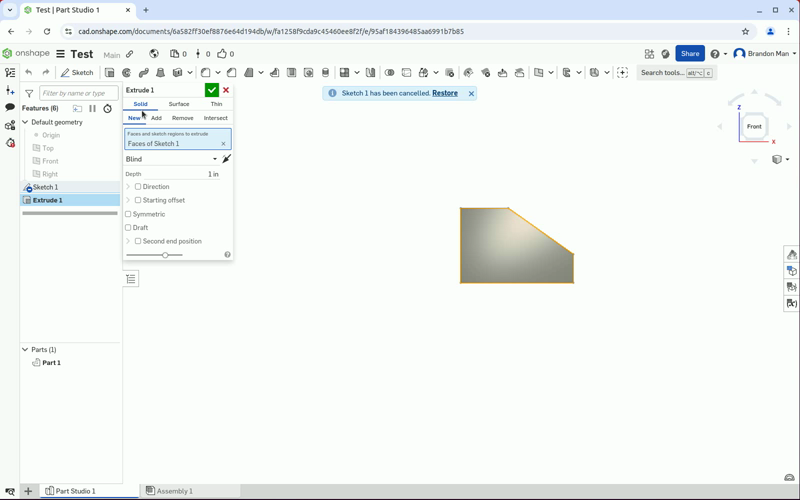
mouse_move(137, 120)
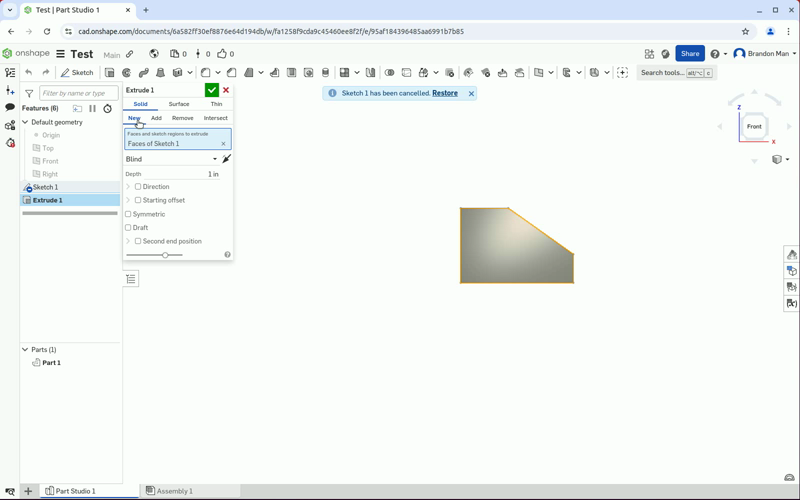
click(137, 120)
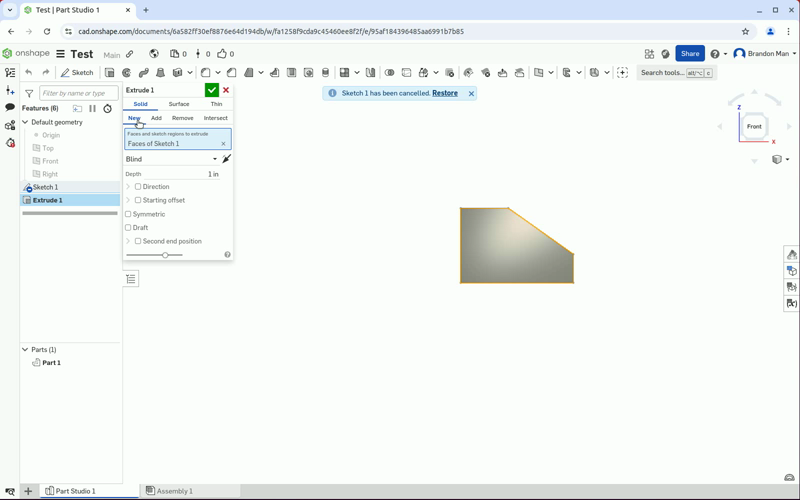
key(tab, 4)
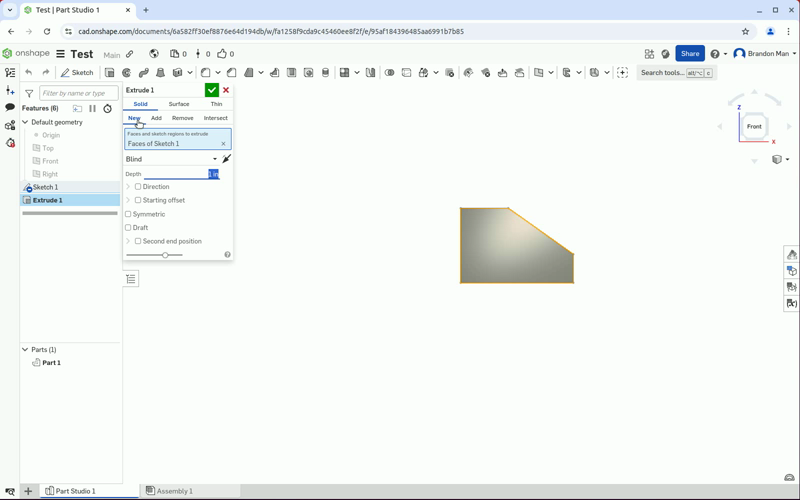
text(11.554)
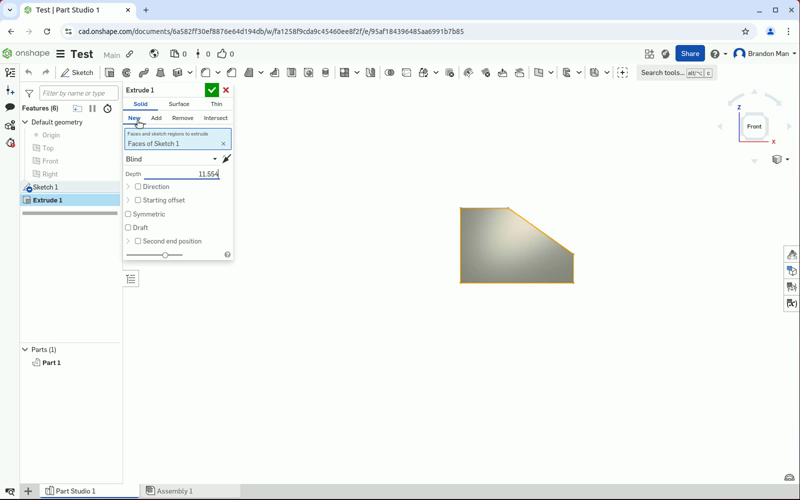
key(tab, 3)
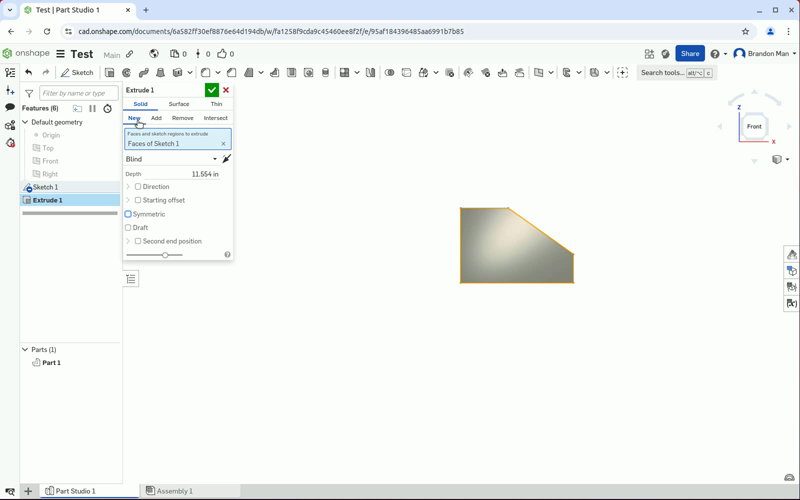
key(space)
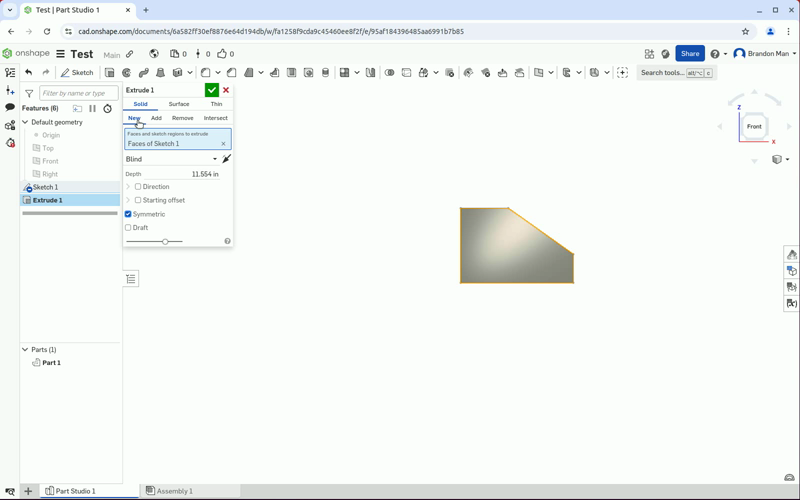
key(enter)
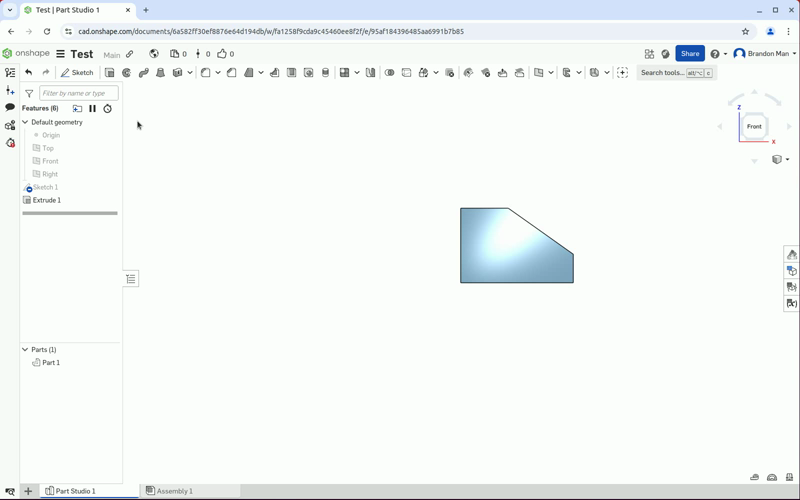
key(shift+h)
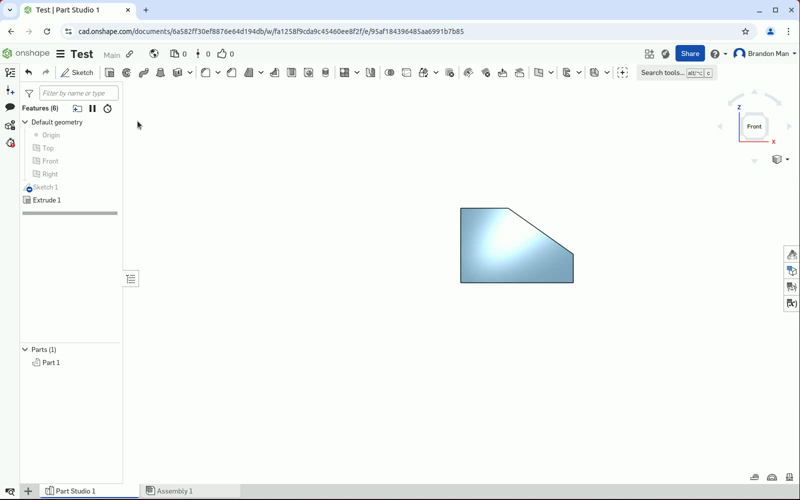
key(shift+h)
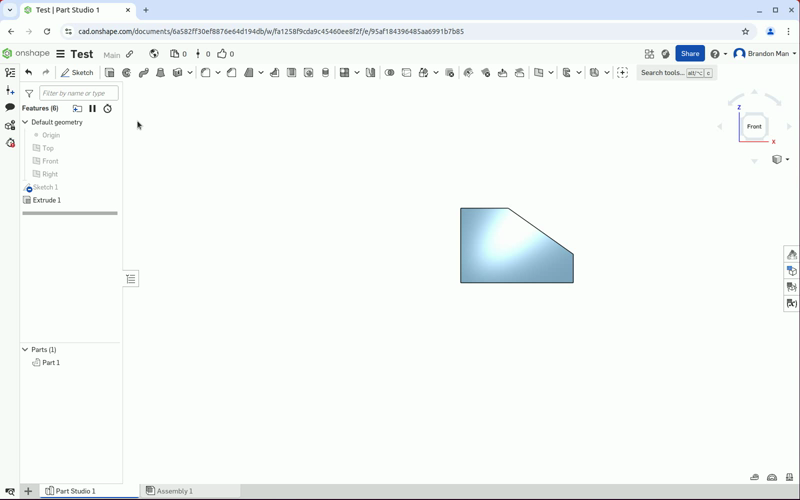
mouse_move(73, 189)
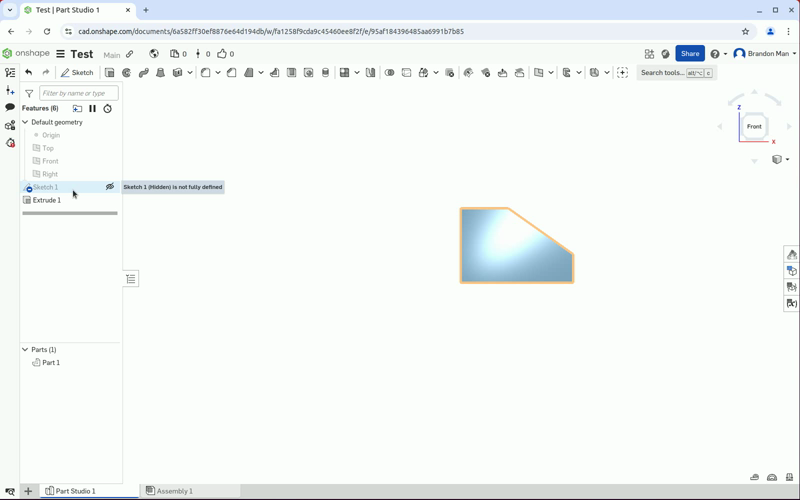
click(73, 189)
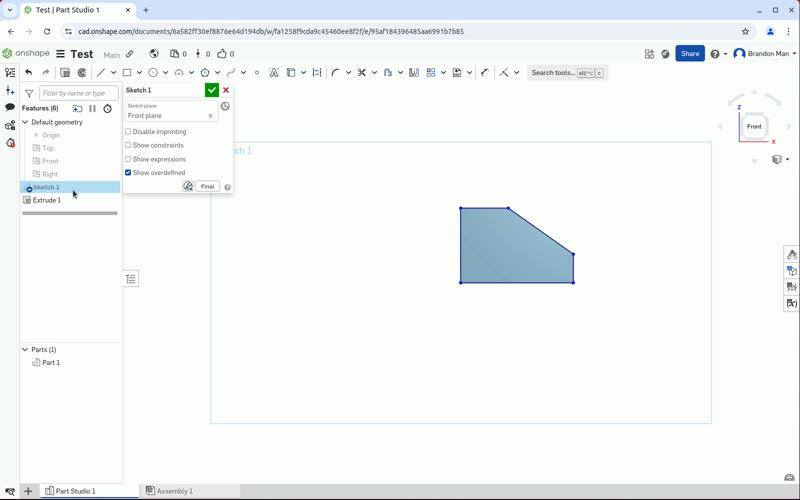
mouse_move(229, 92)
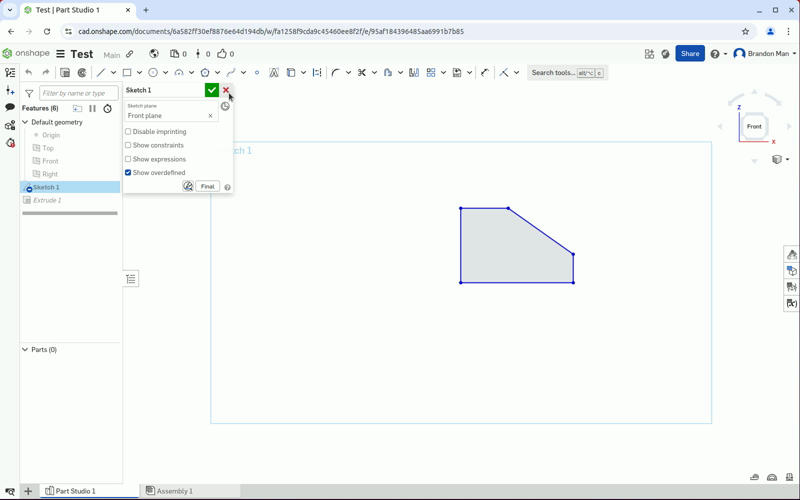
click(229, 92)
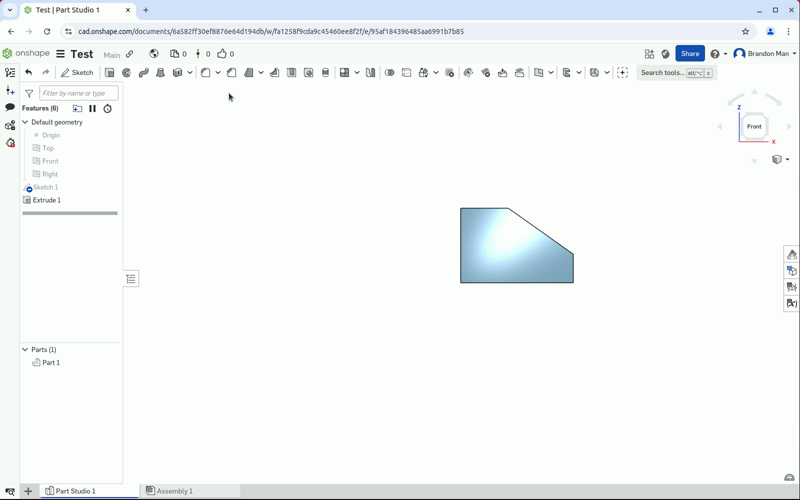
mouse_move(541, 75)
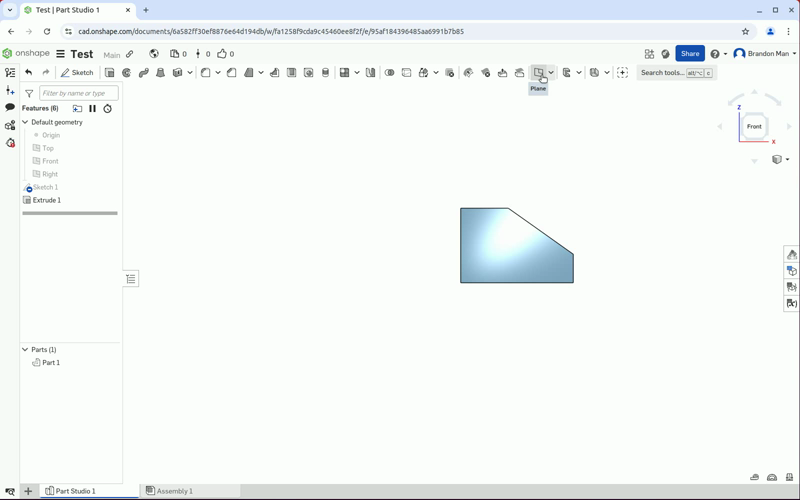
click(541, 75)
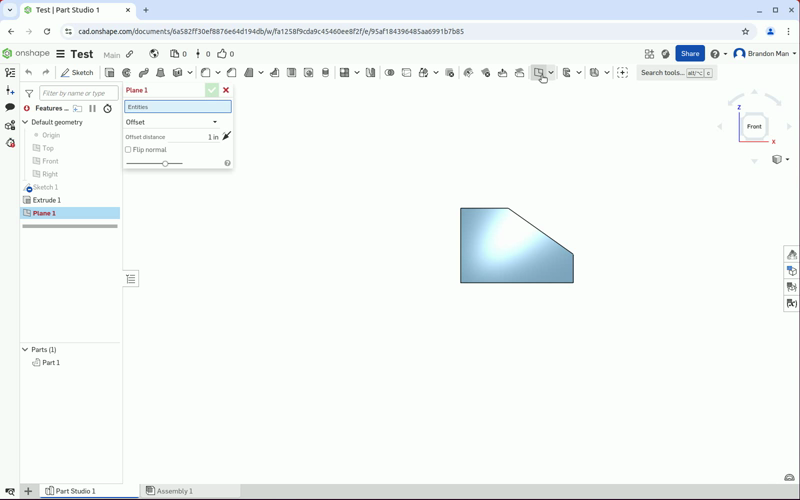
mouse_move(73, 163)
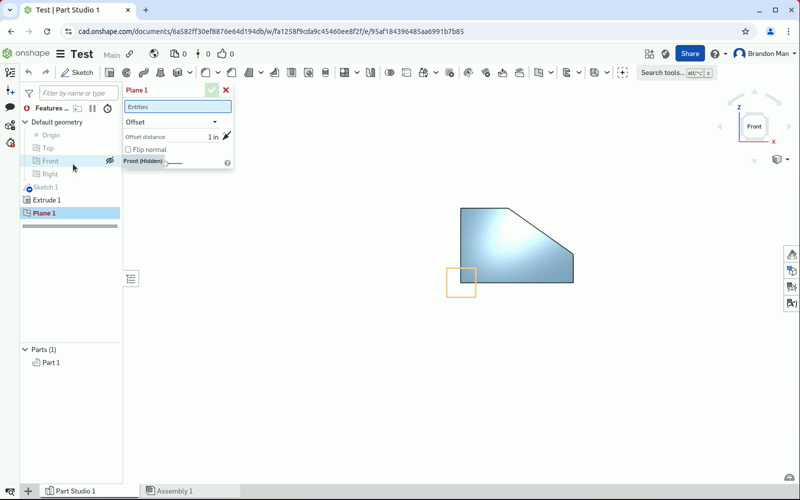
click(73, 163)
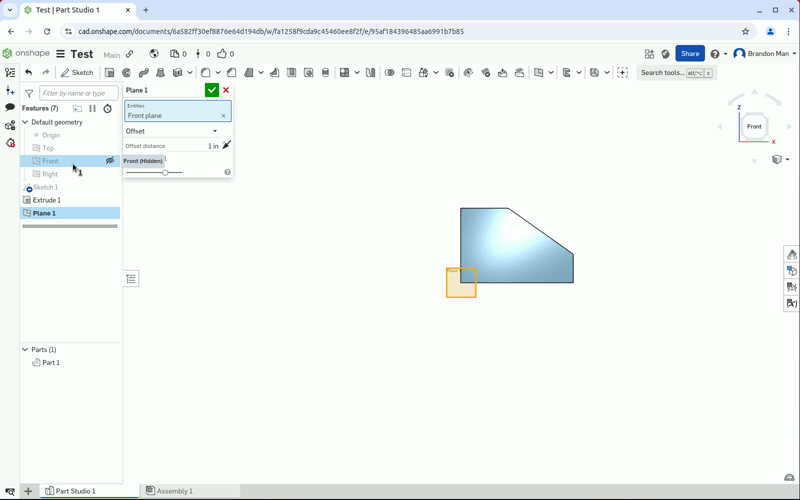
key(tab, 2)
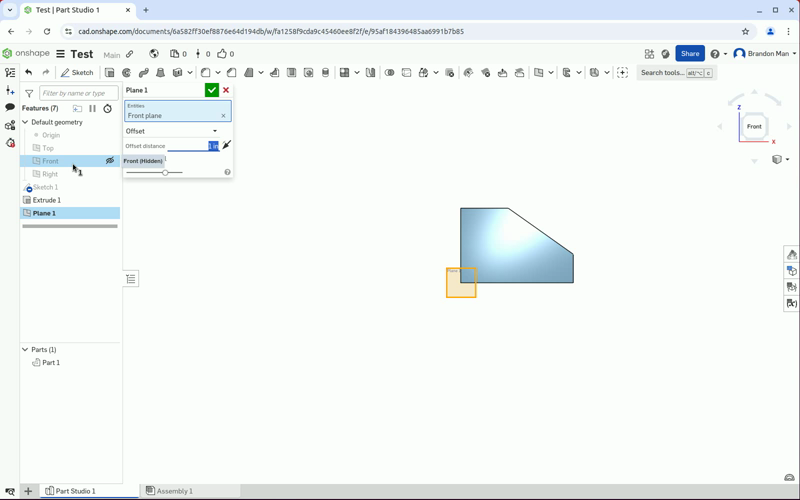
text(5.792)
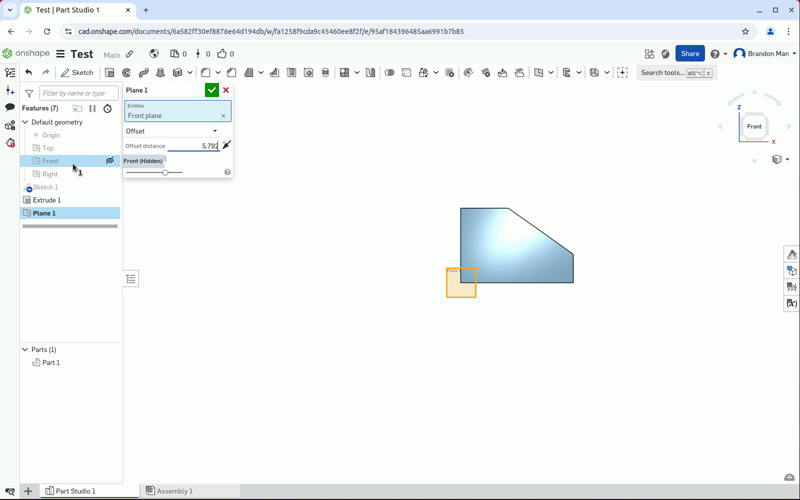
key(enter, 2)
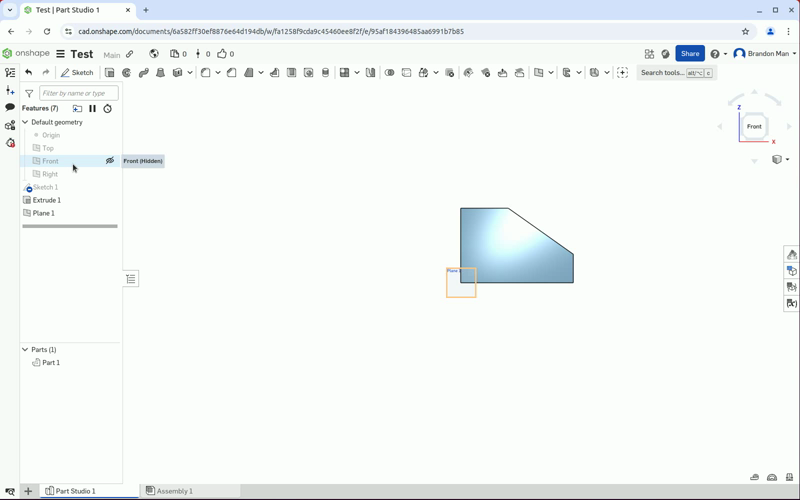
key(shift+s)
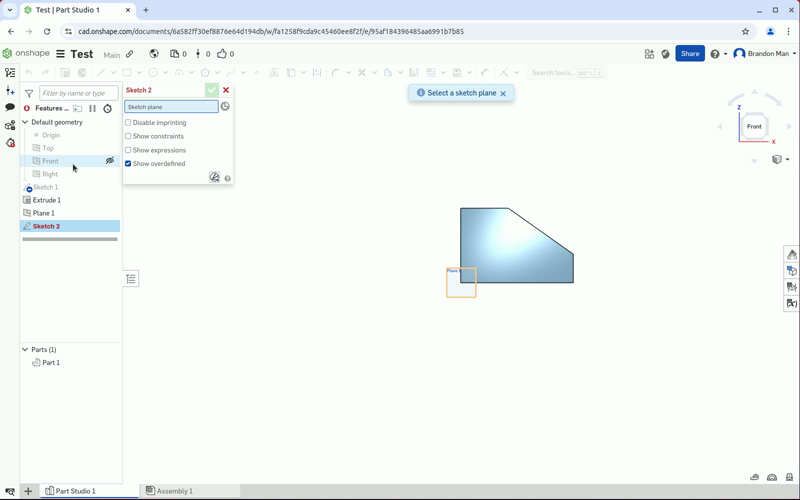
mouse_move(73, 215)
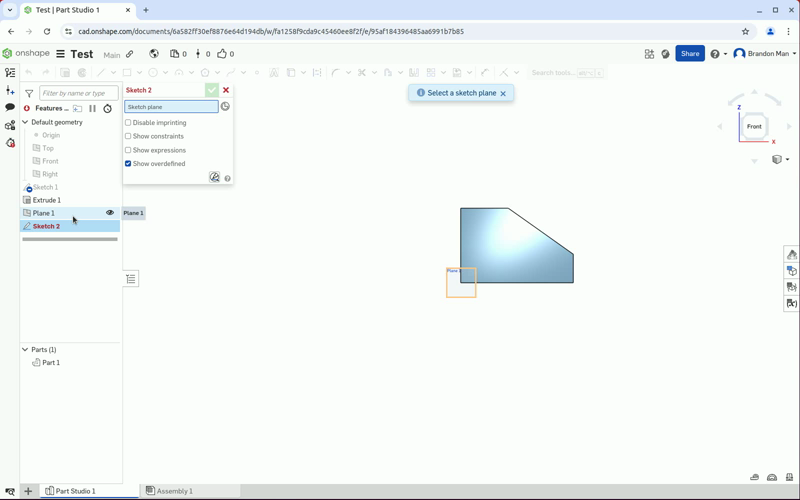
click(73, 215)
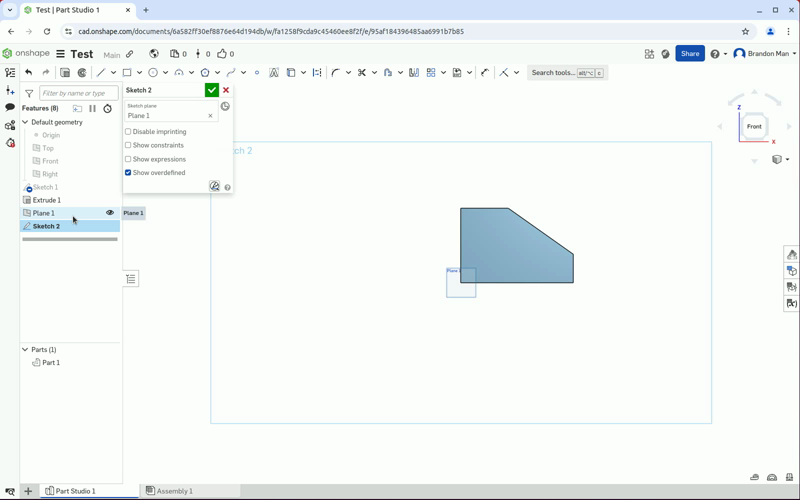
mouse_move(73, 352)
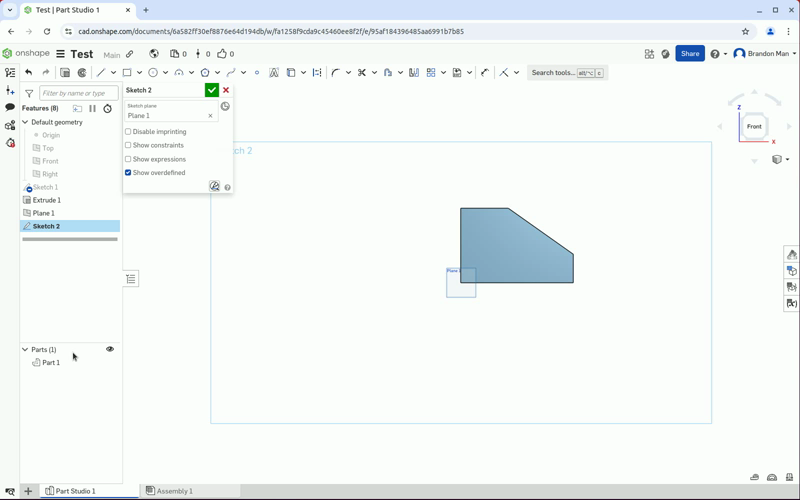
key(y)
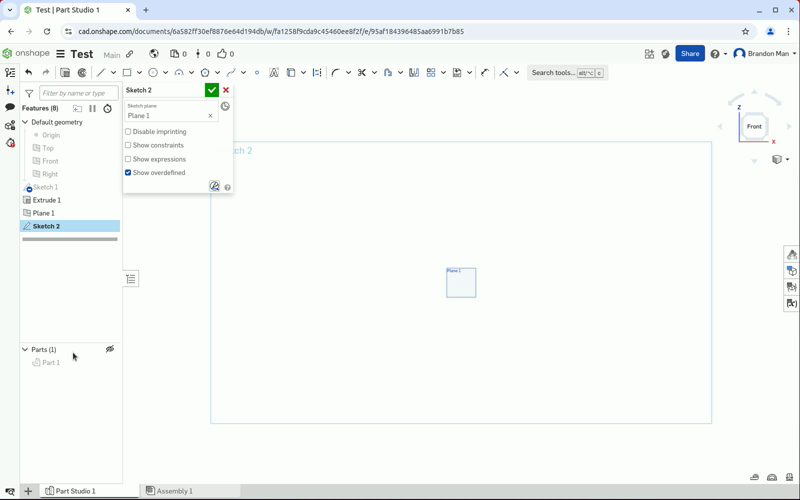
key(l)
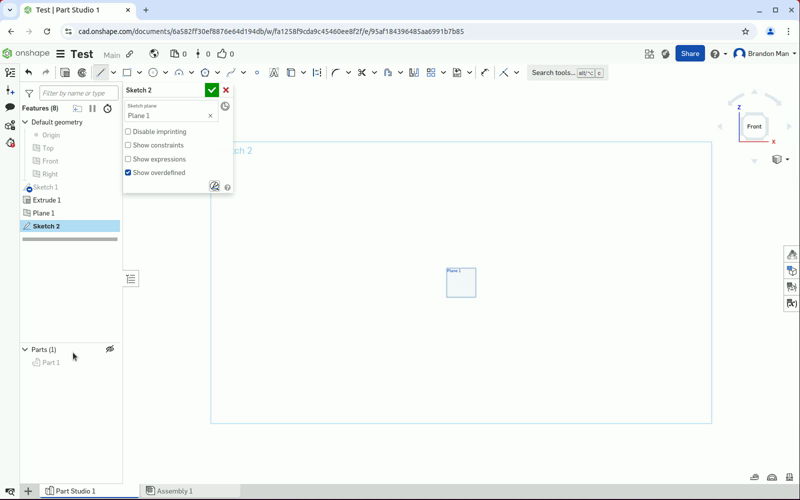
key_down(shift)
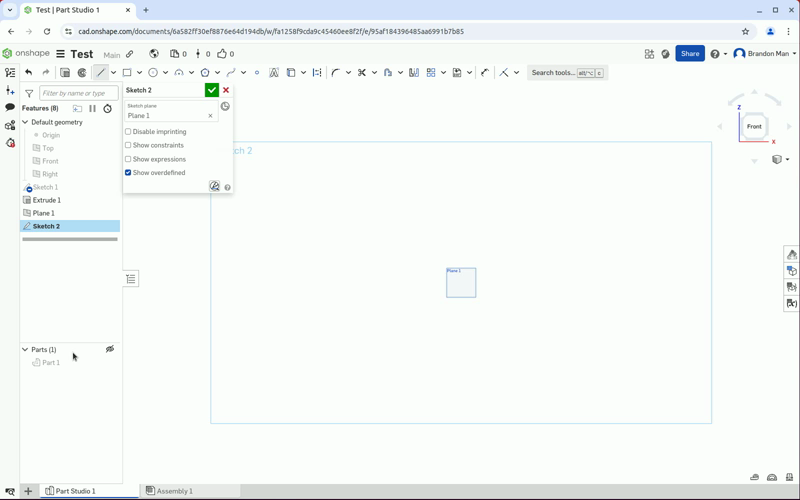
mouse_move(479, 282)
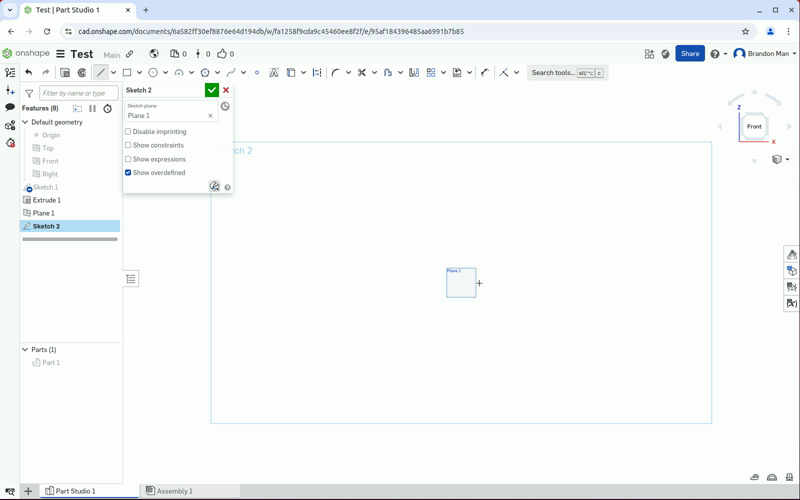
click(479, 282)
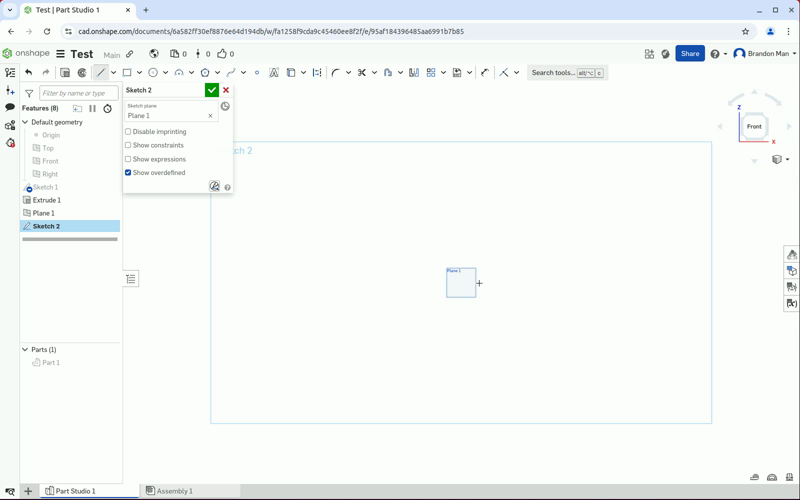
key_up(shift)
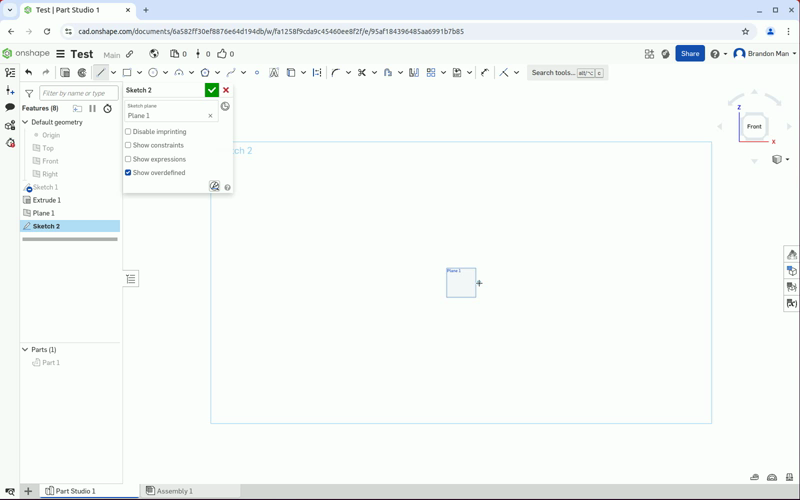
key_down(shift)
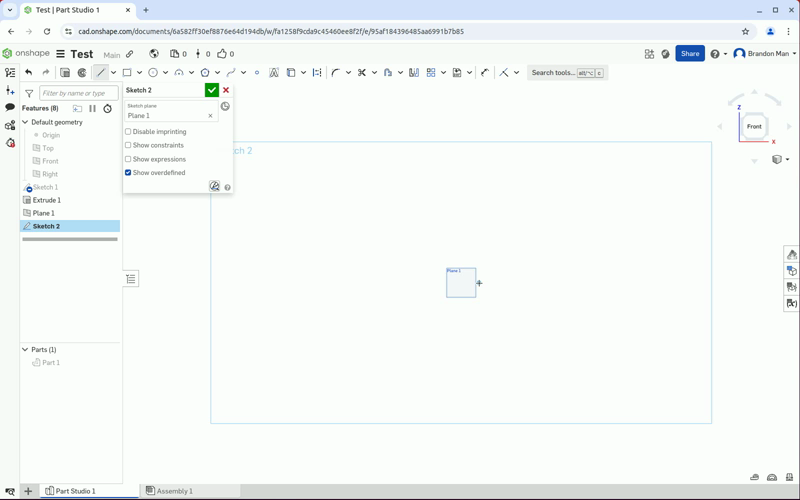
mouse_move(509, 282)
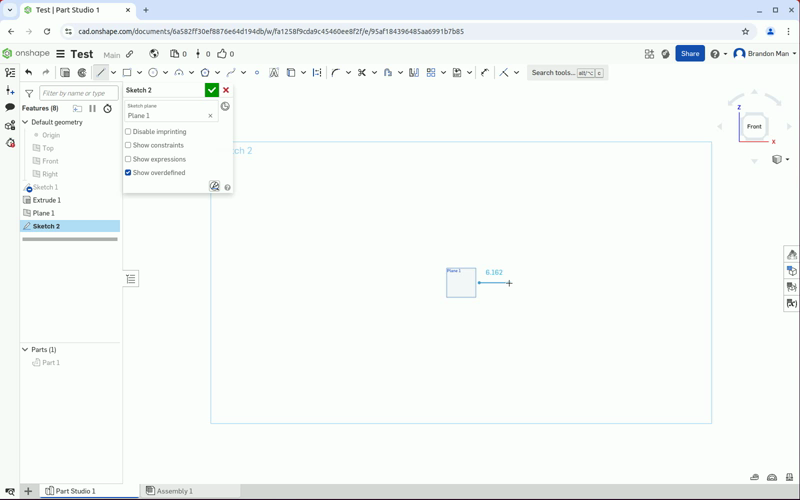
mouse_move(536, 282)
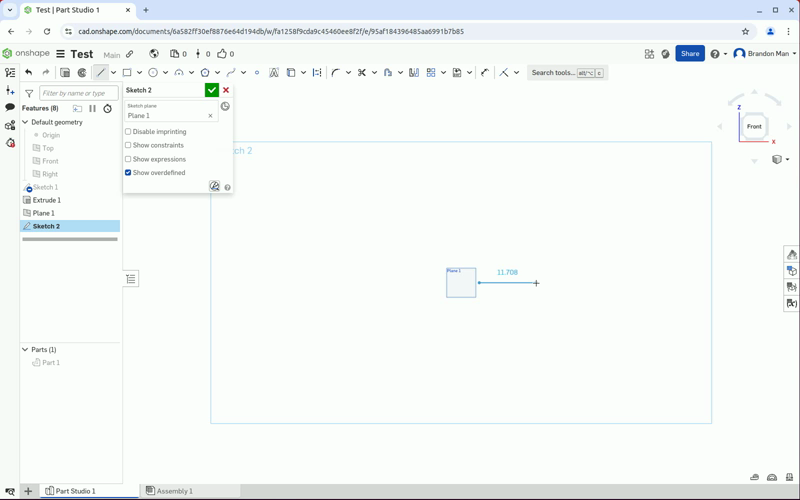
click(536, 282)
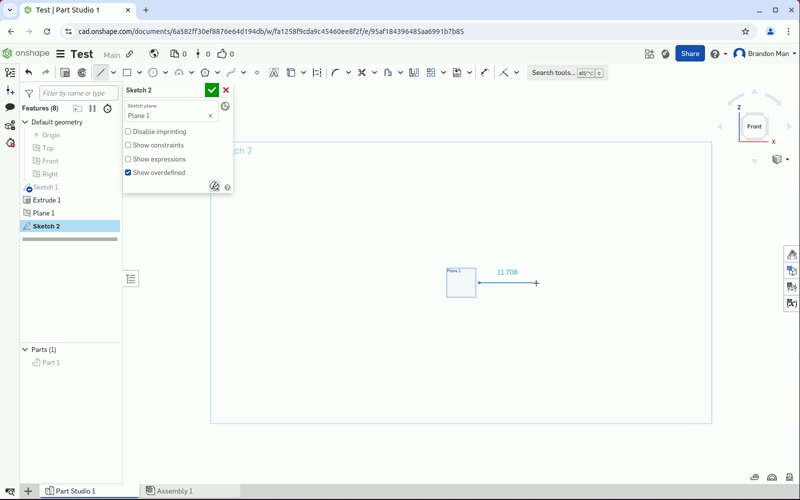
key_up(shift)
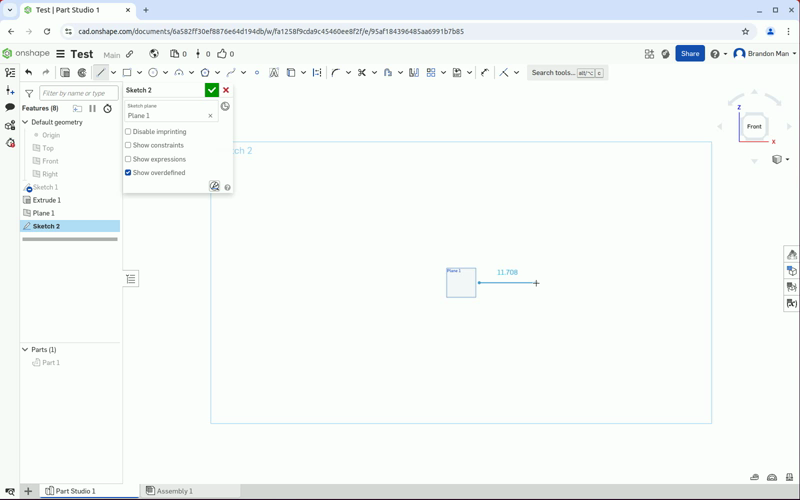
key_down(shift)
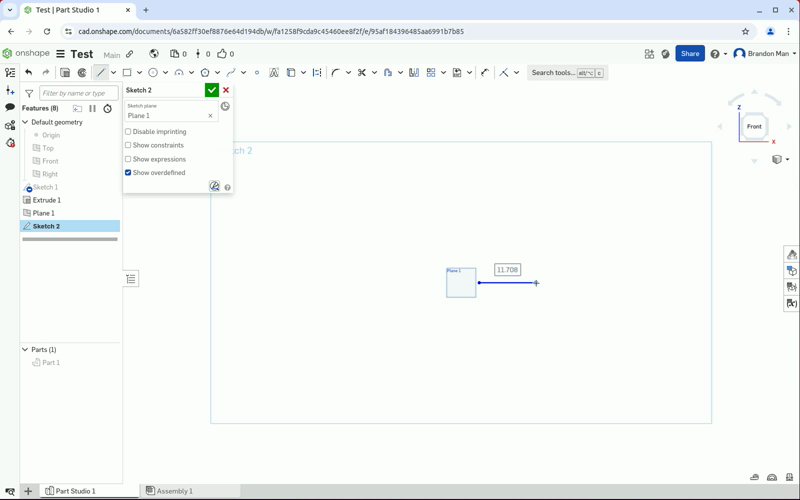
mouse_move(566, 282)
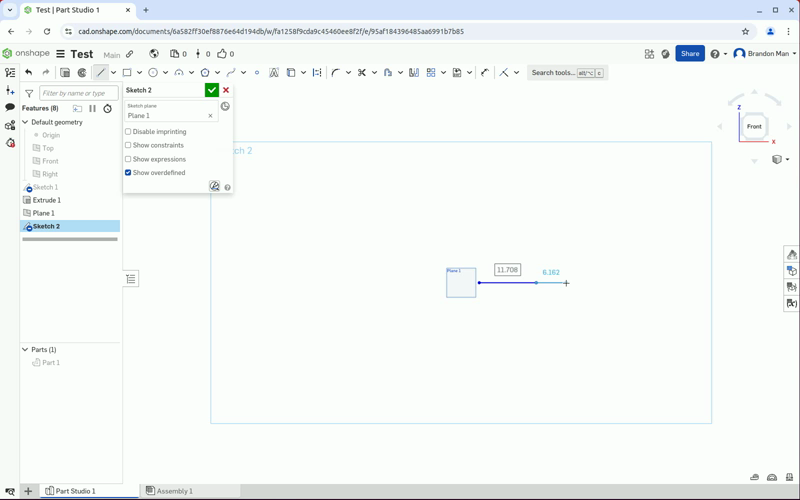
mouse_move(536, 273)
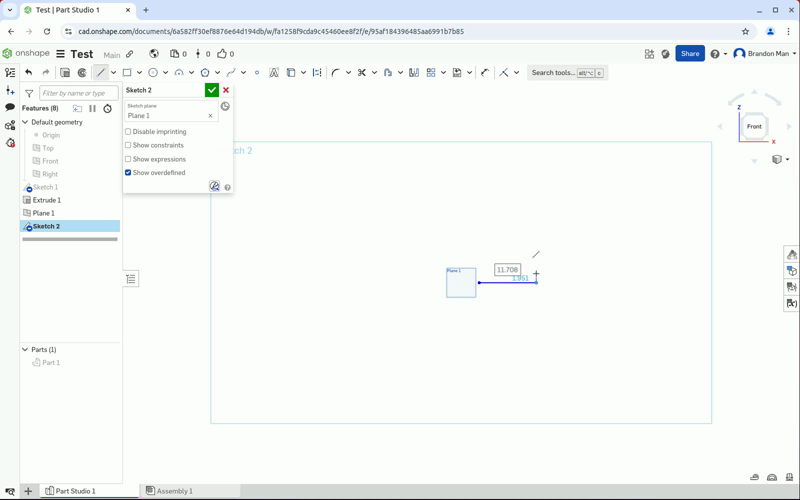
click(536, 273)
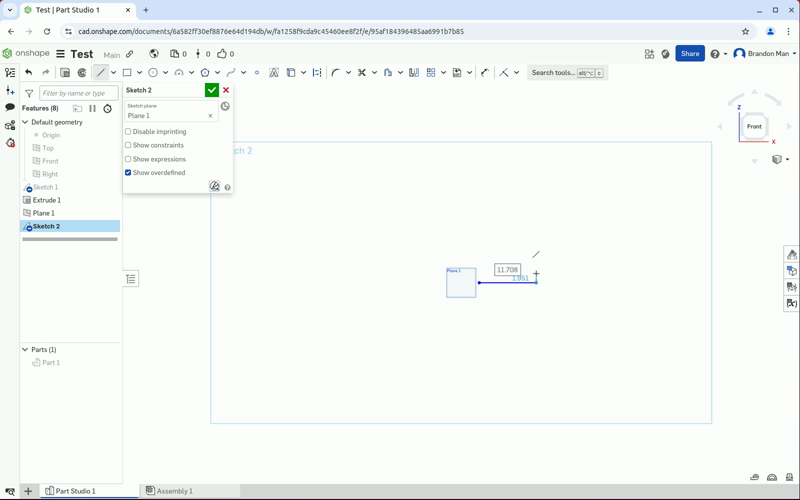
key_up(shift)
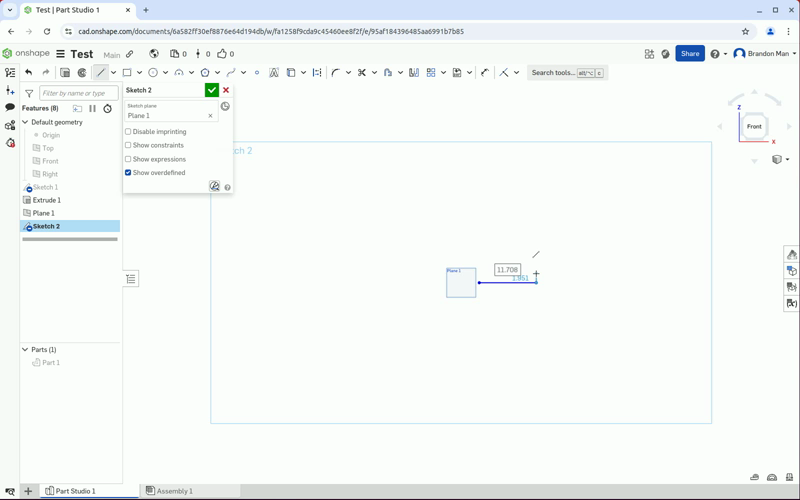
key_down(shift)
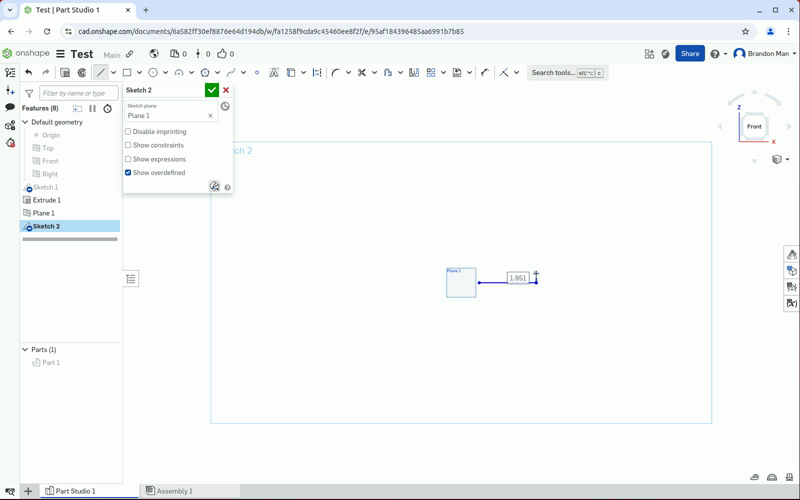
mouse_move(566, 273)
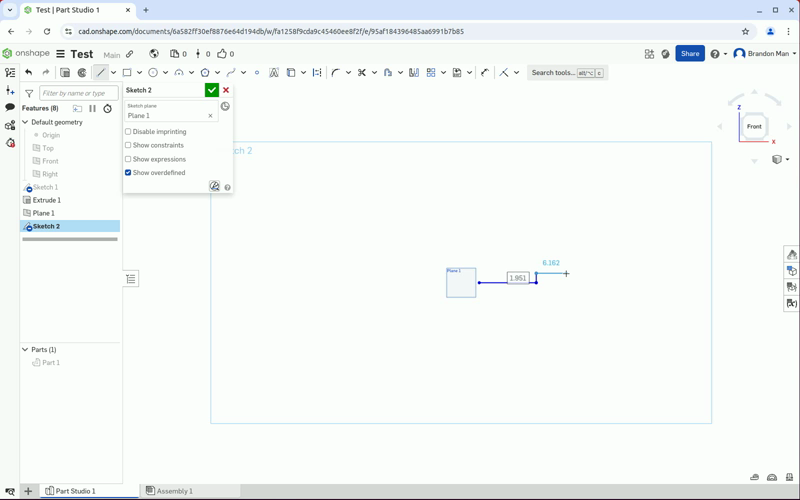
mouse_move(479, 273)
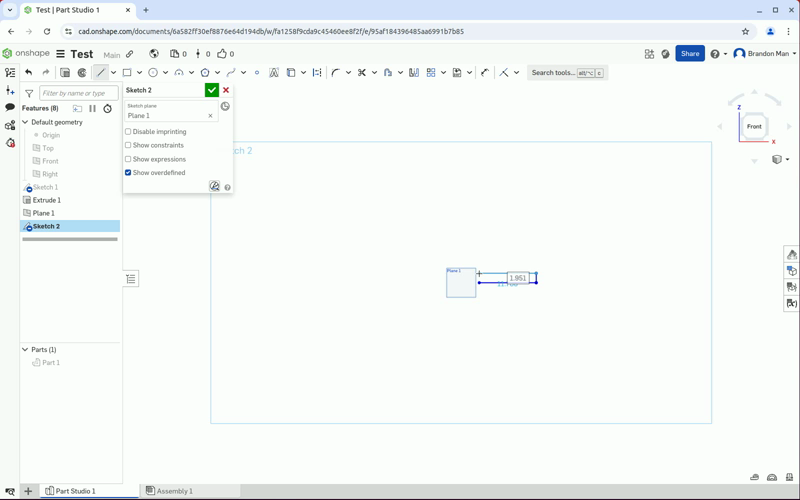
click(479, 273)
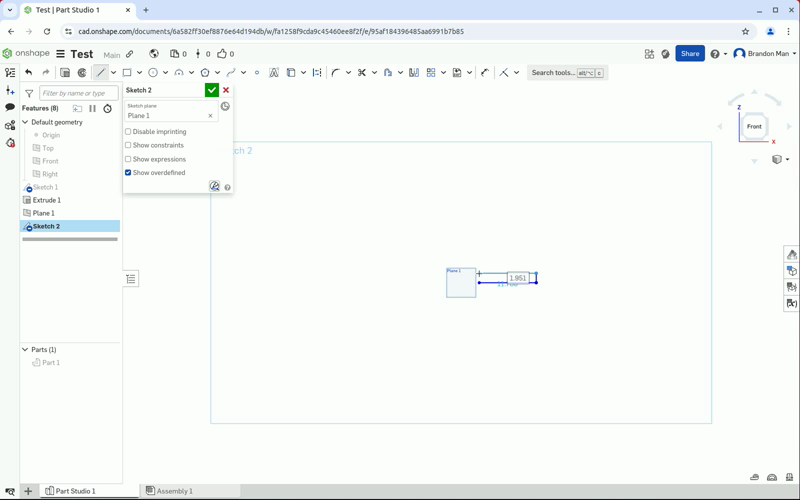
key_up(shift)
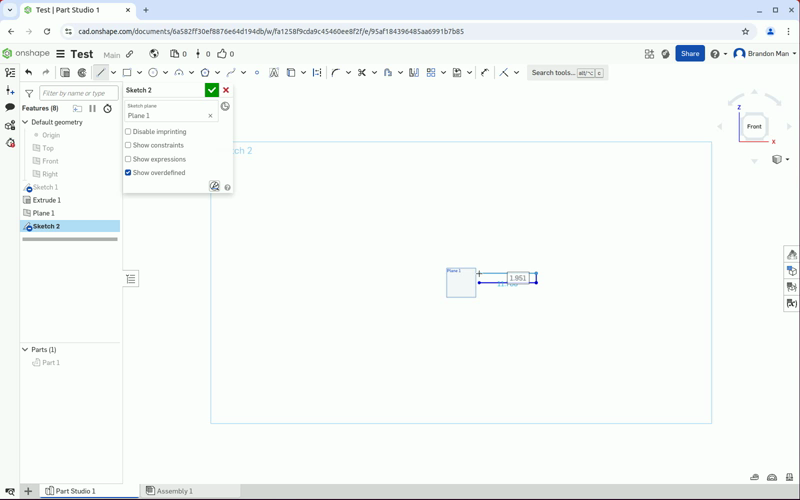
mouse_move(509, 273)
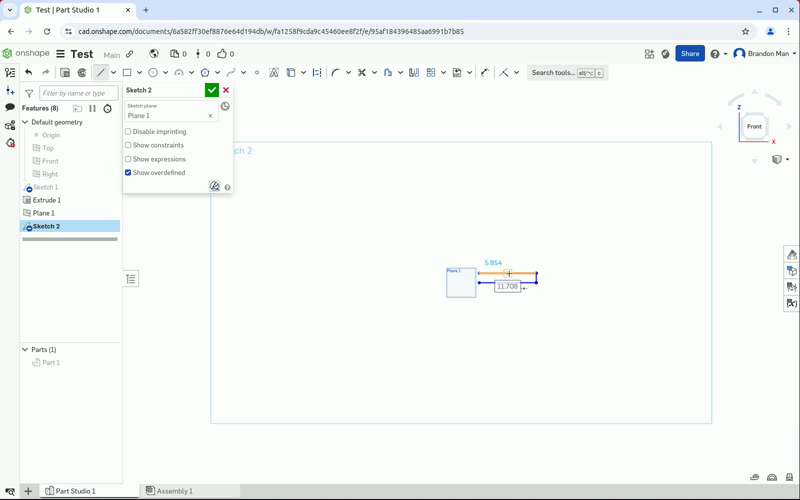
key_down(shift)
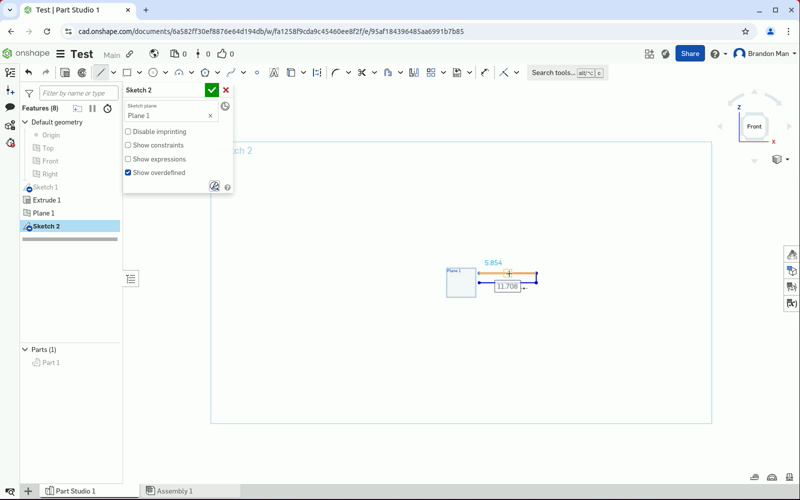
mouse_move(479, 282)
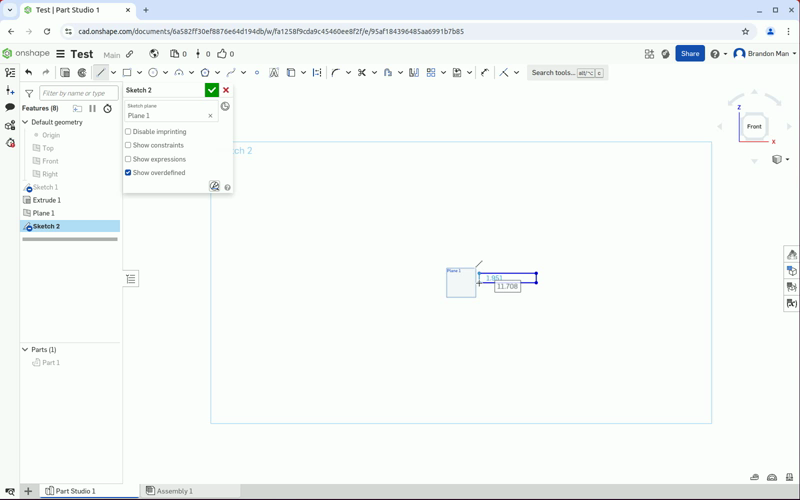
key_up(shift)
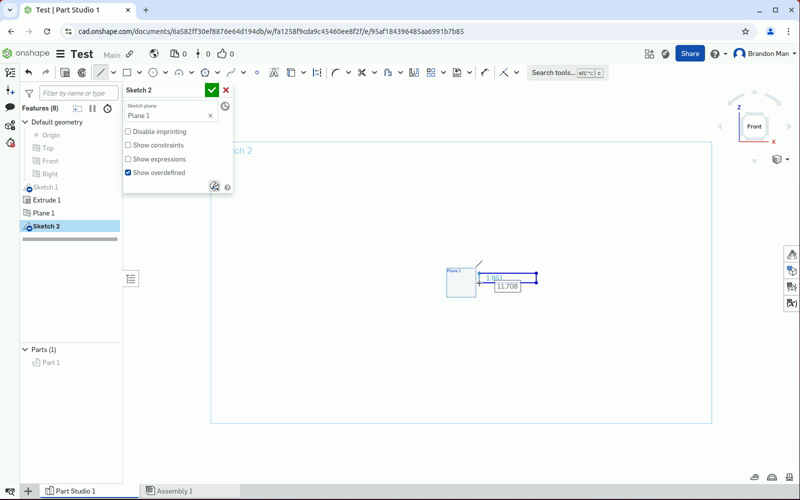
click(479, 282)
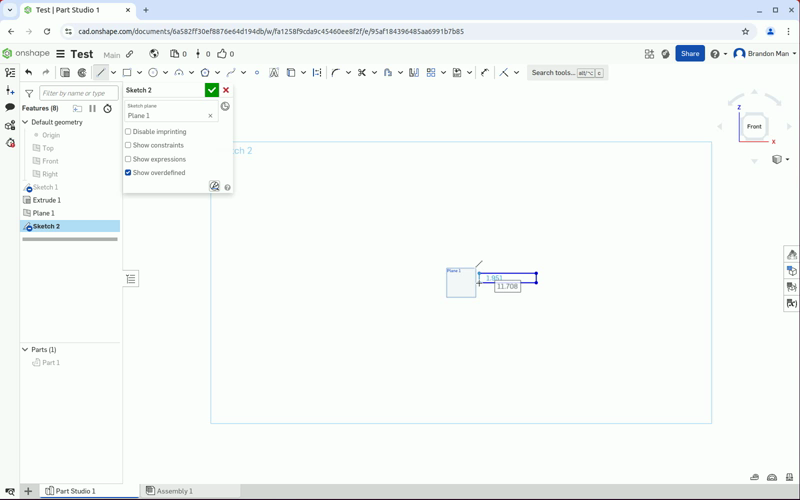
key(esc)
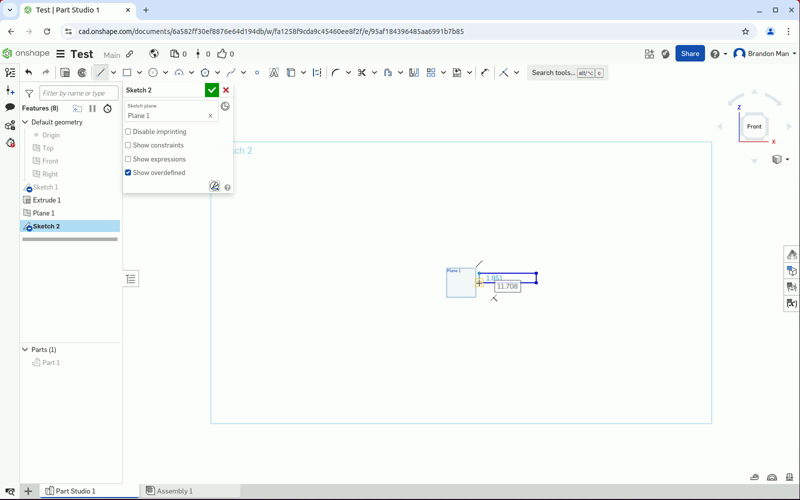
mouse_move(488, 277)
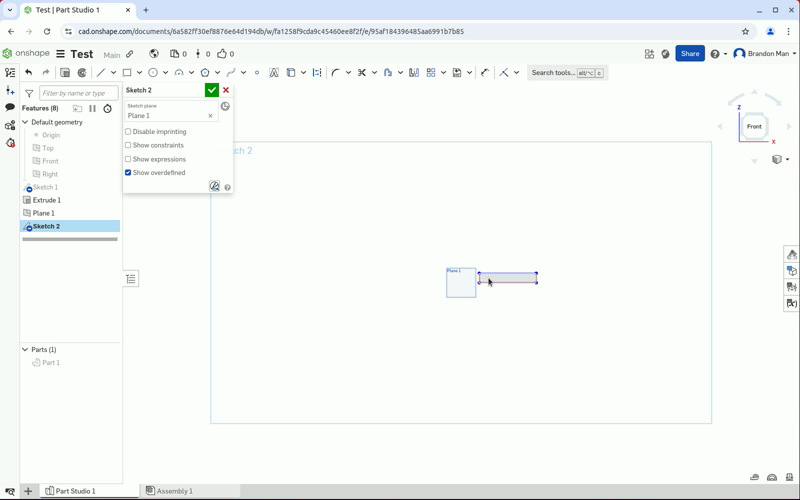
scroll(6)
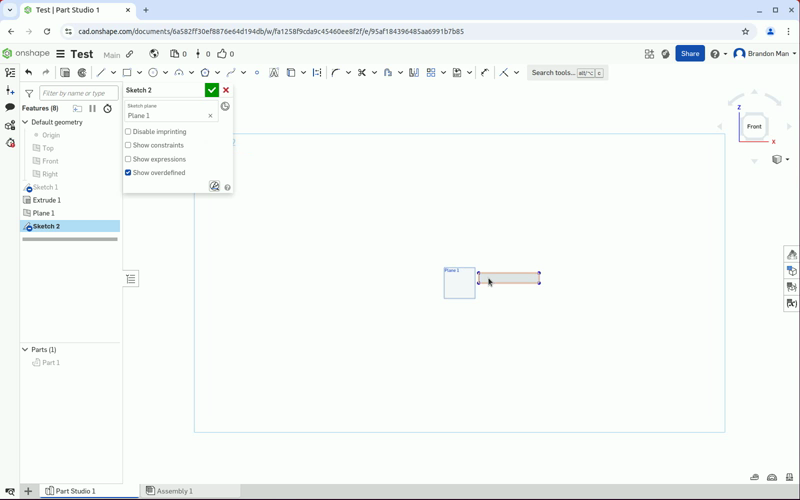
scroll(6)
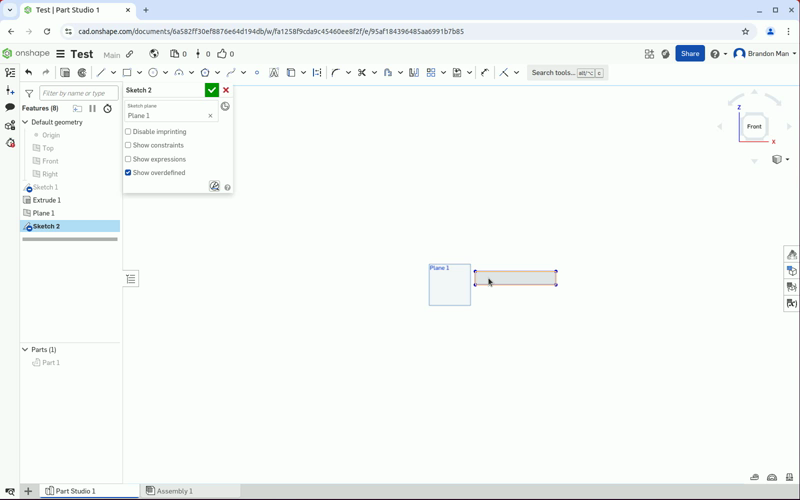
scroll(6)
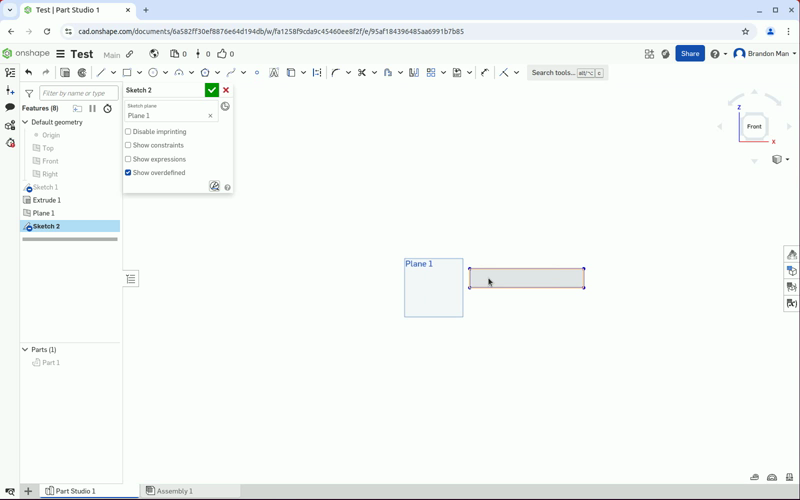
scroll(6)
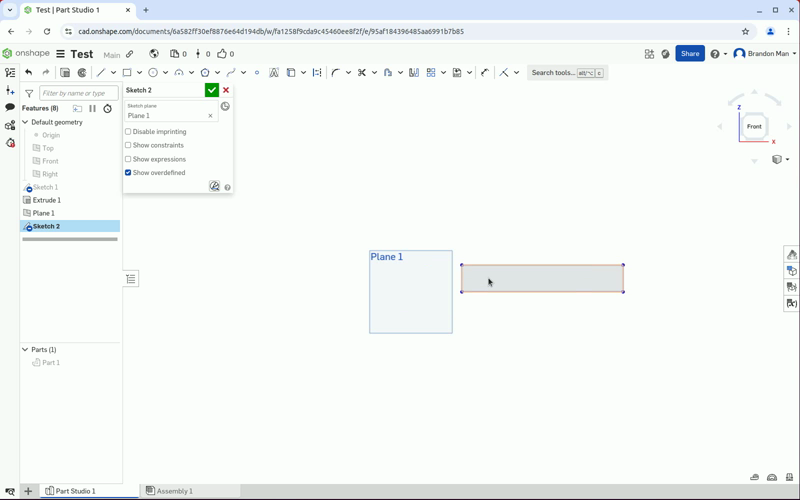
scroll(6)
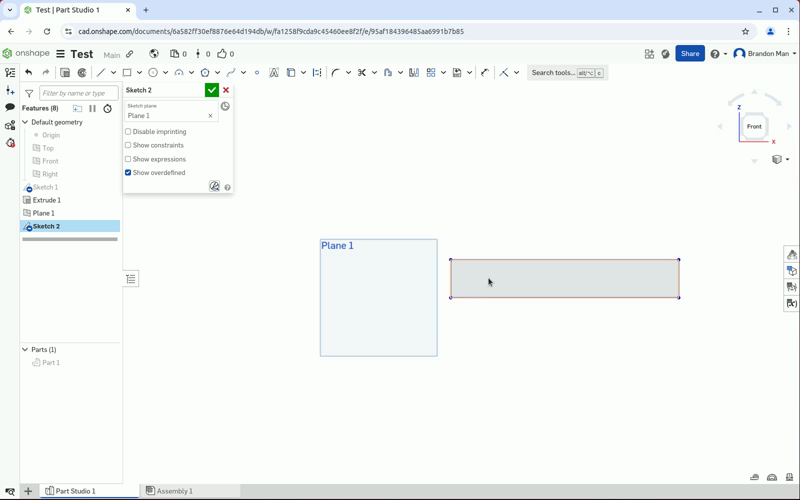
scroll(6)
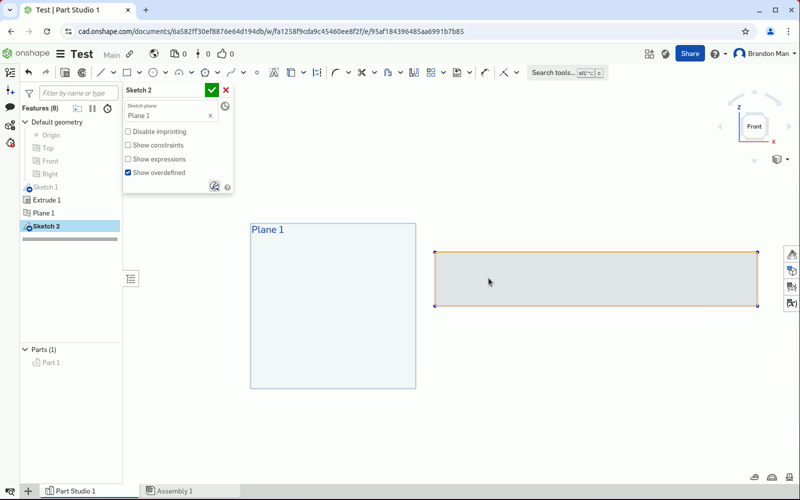
scroll(6)
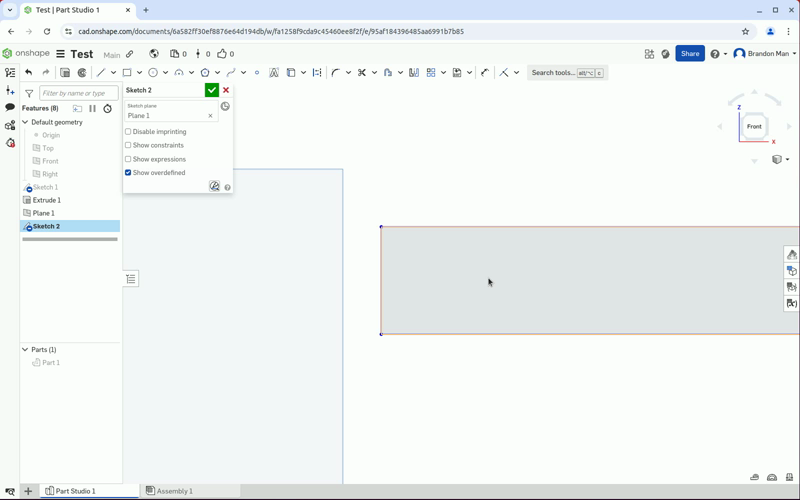
click(488, 277)
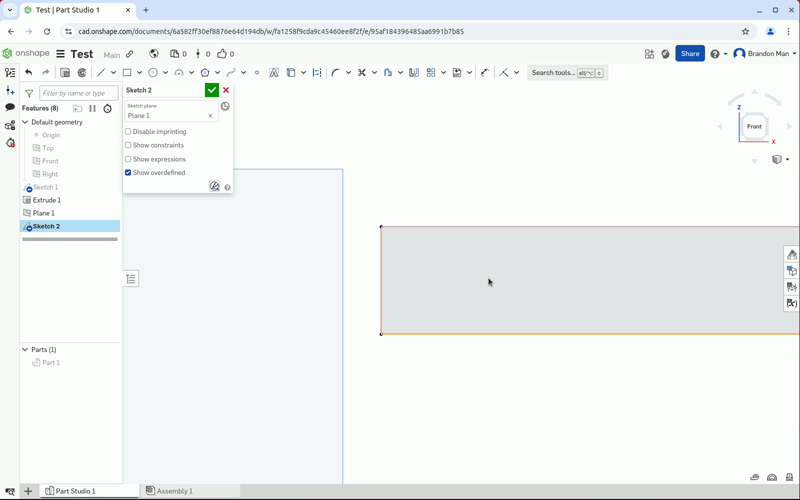
scroll(-6)
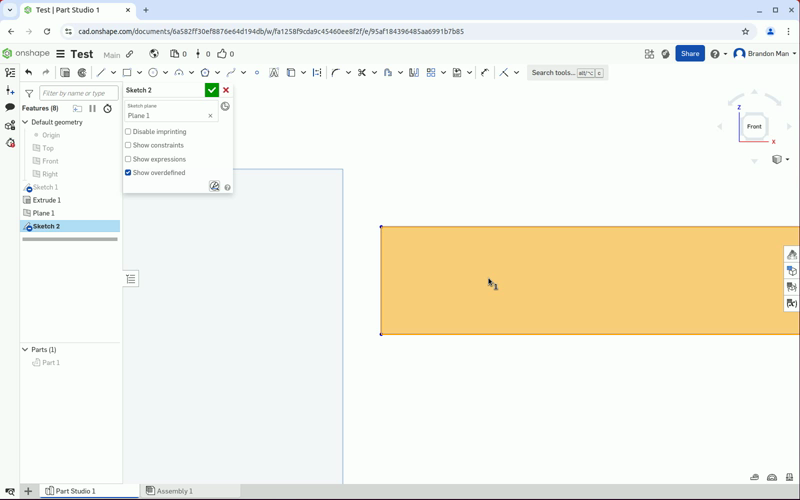
scroll(-6)
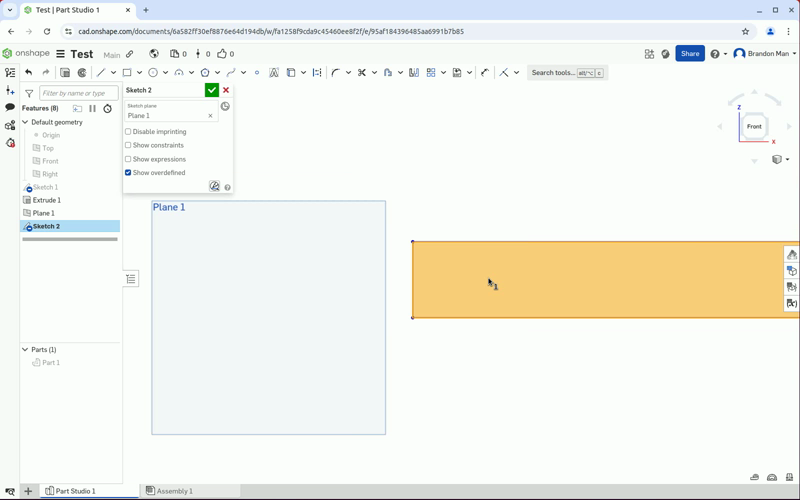
scroll(-6)
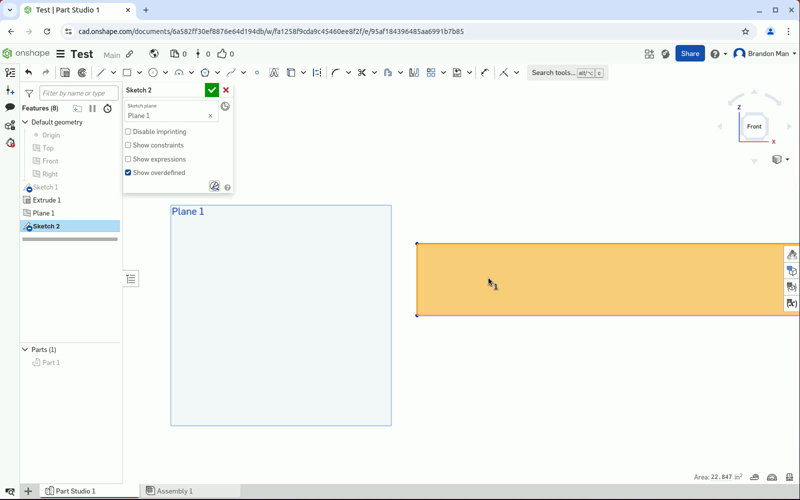
scroll(-6)
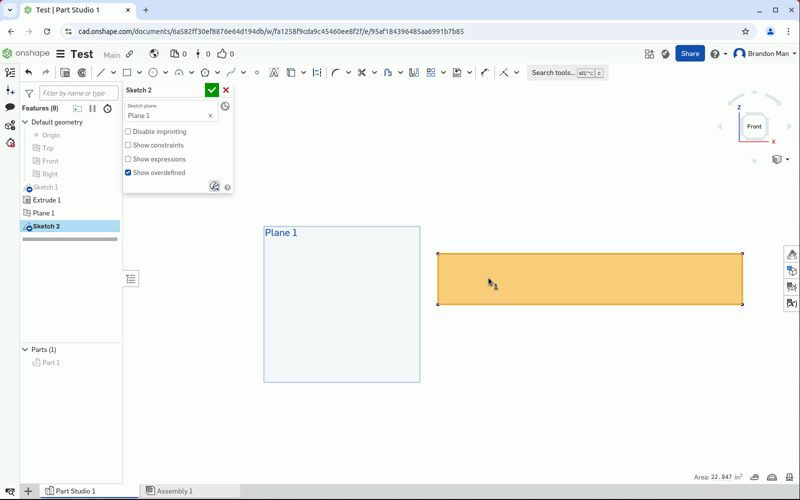
scroll(-6)
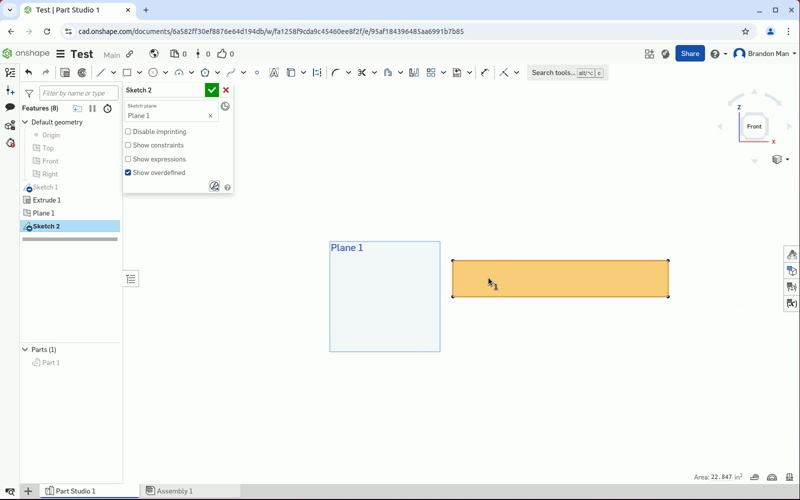
scroll(-6)
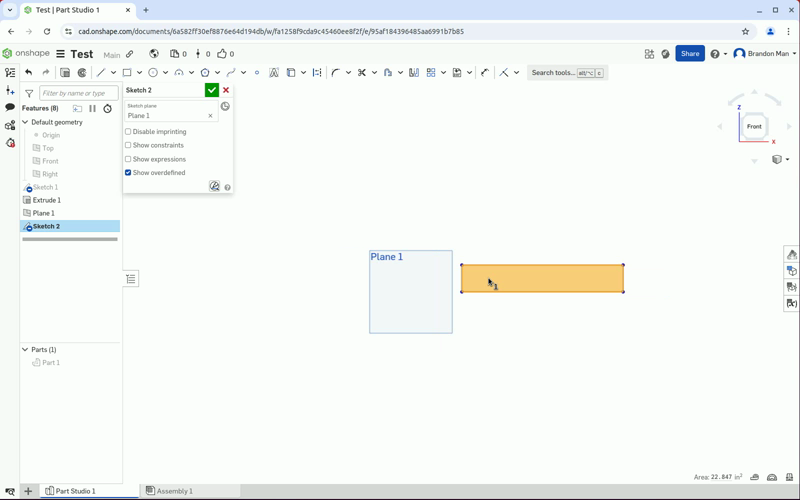
scroll(-6)
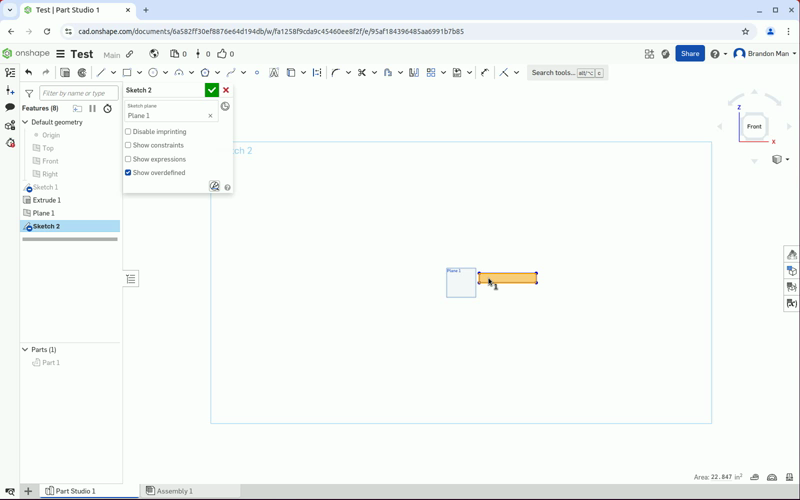
mouse_move(73, 352)
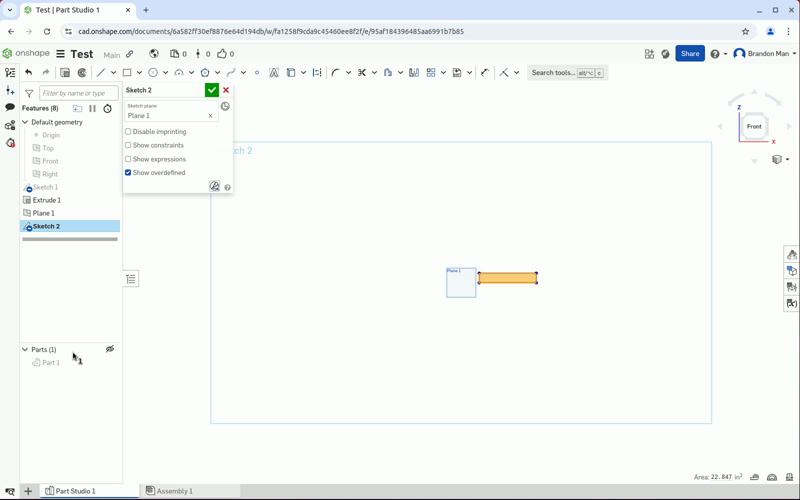
key(shift+y)
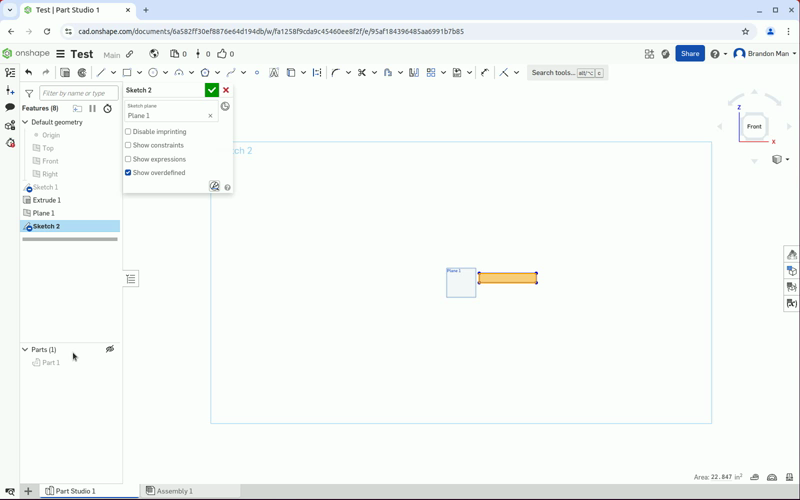
key(shift+e)
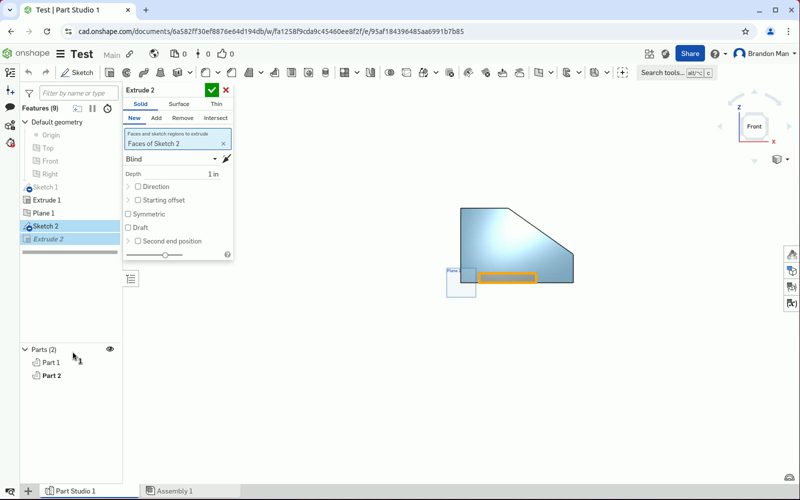
mouse_move(143, 106)
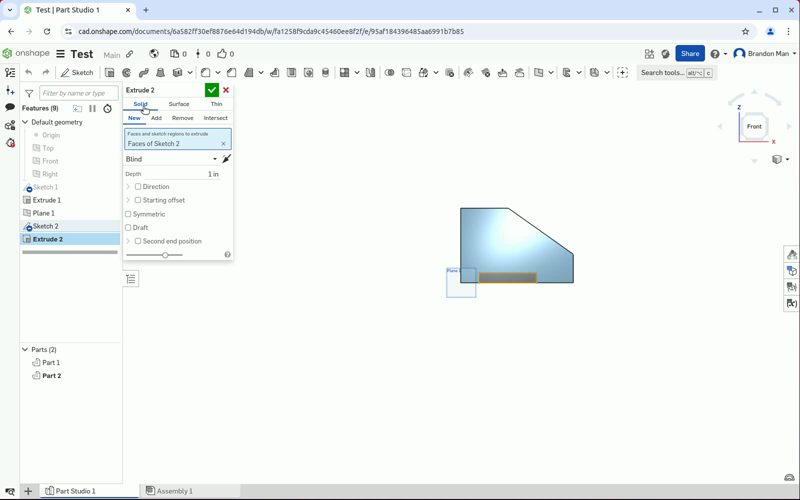
click(143, 106)
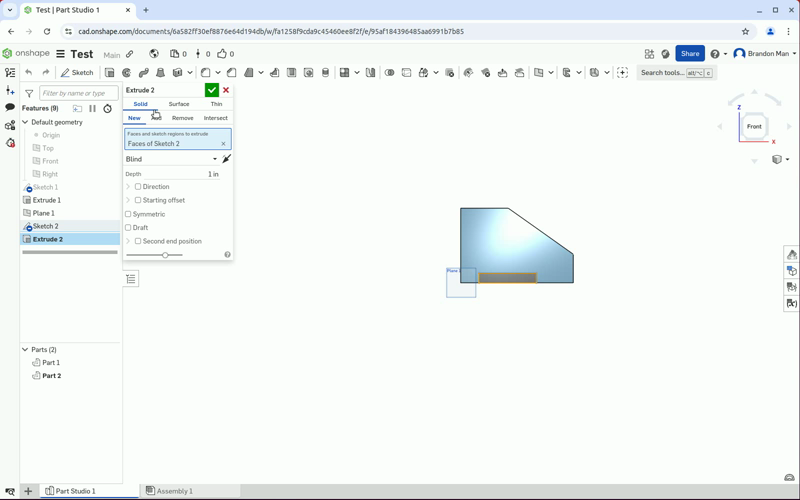
mouse_move(186, 120)
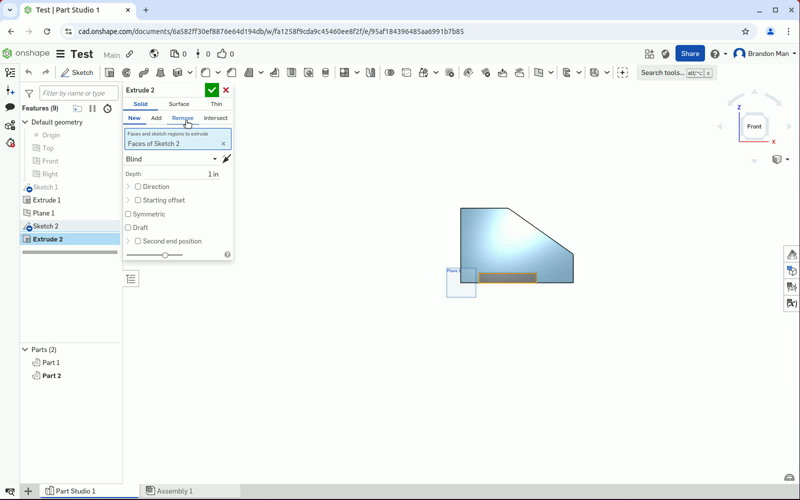
click(186, 120)
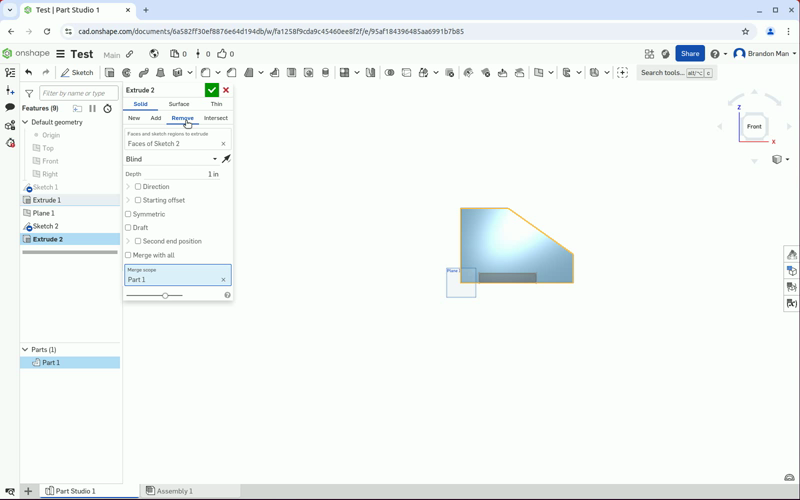
key(tab, 4)
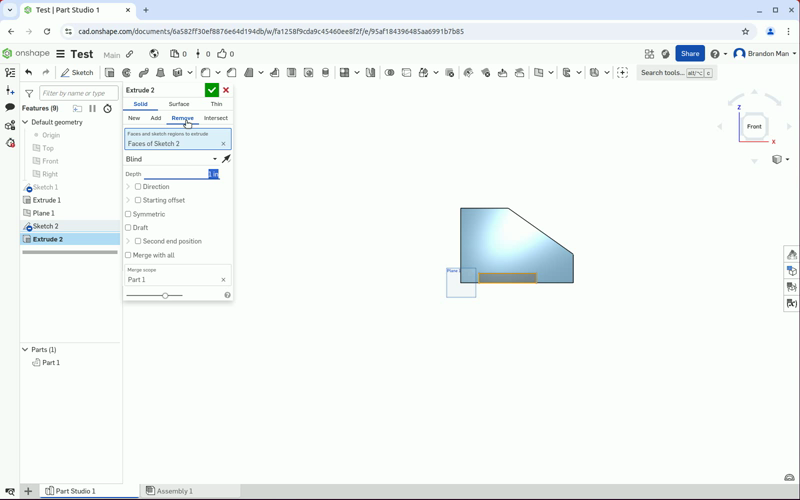
text(19.257)
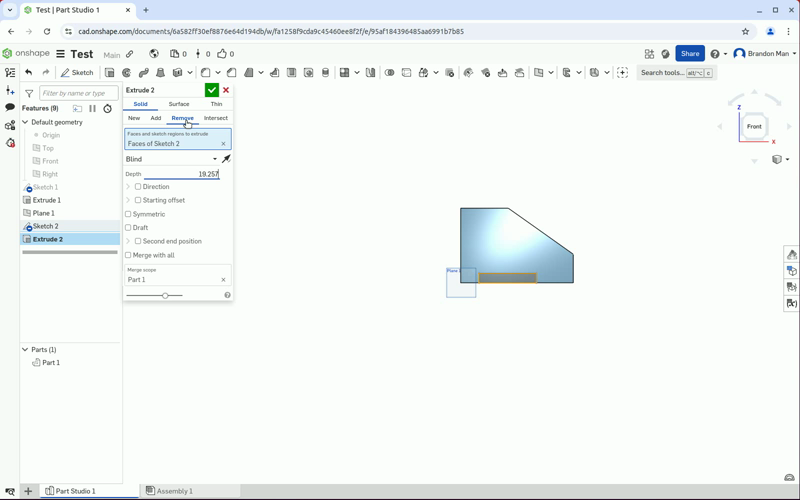
key(tab, 6)
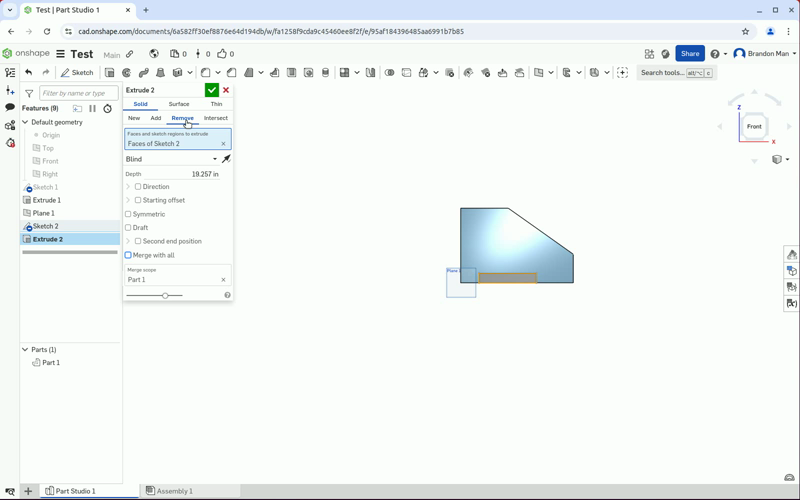
key(space)
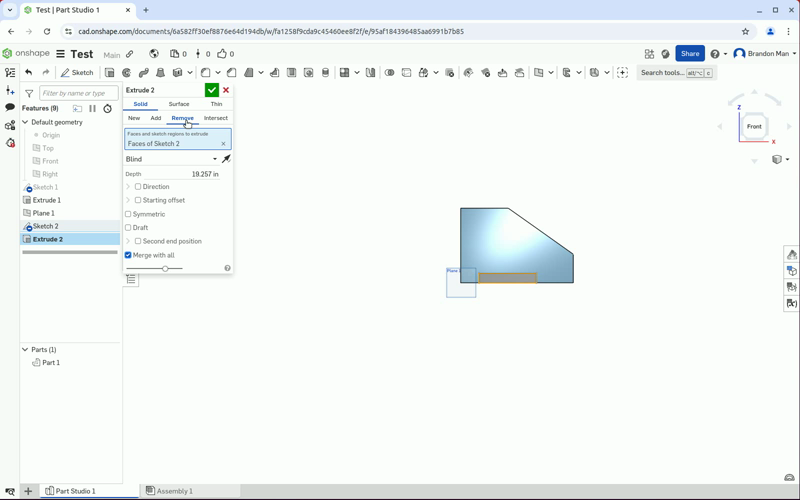
key(enter)
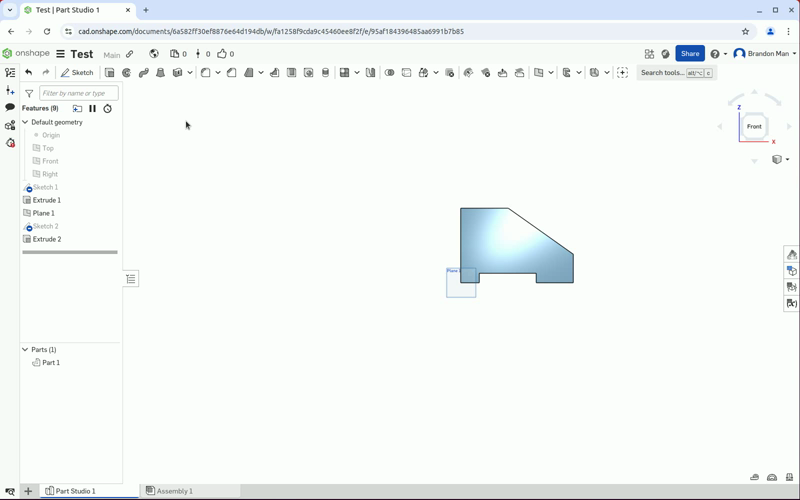
key(shift+h)
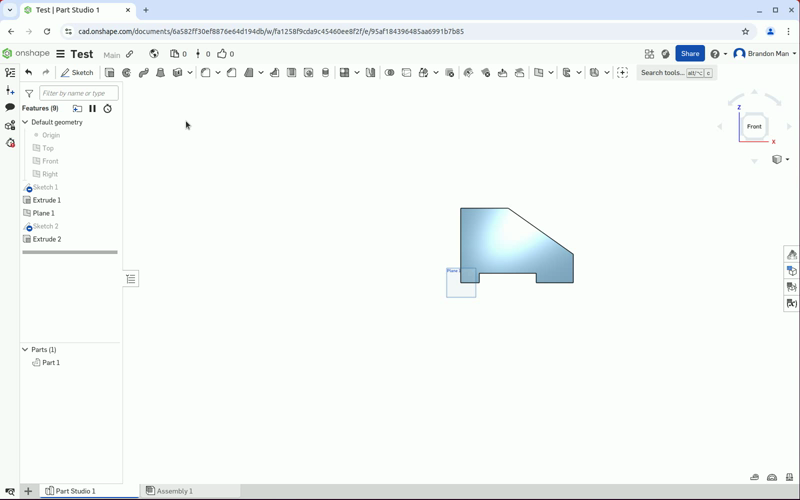
key(shift+h)
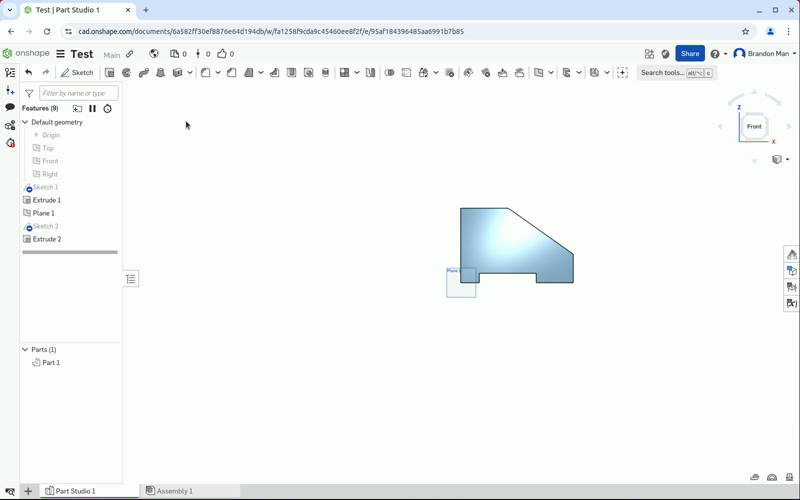
mouse_move(73, 189)
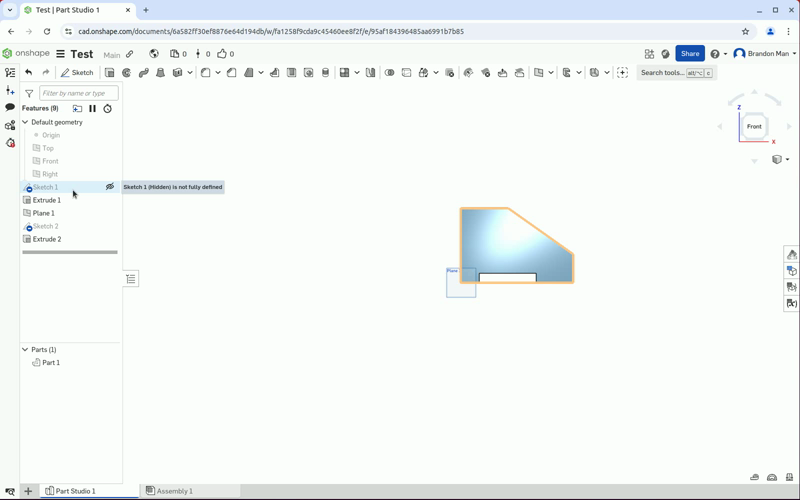
click(73, 189)
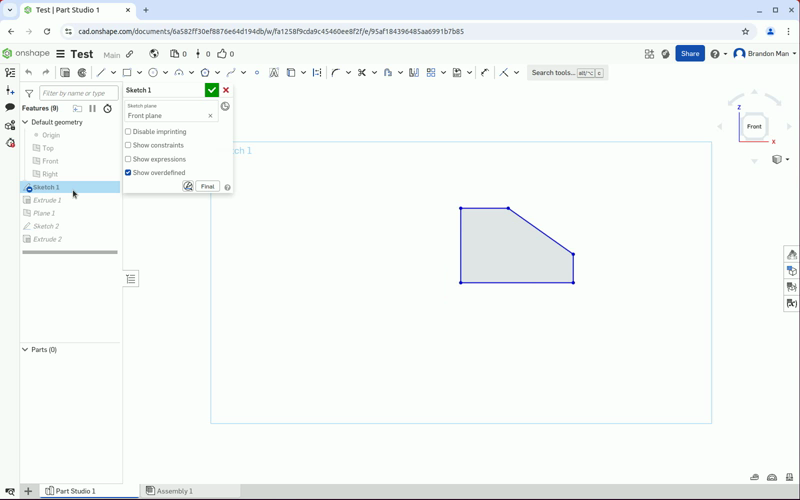
mouse_move(229, 92)
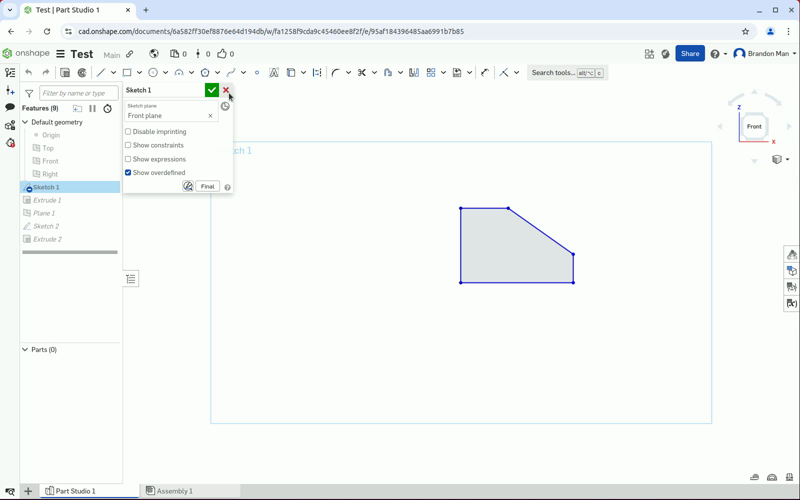
click(229, 92)
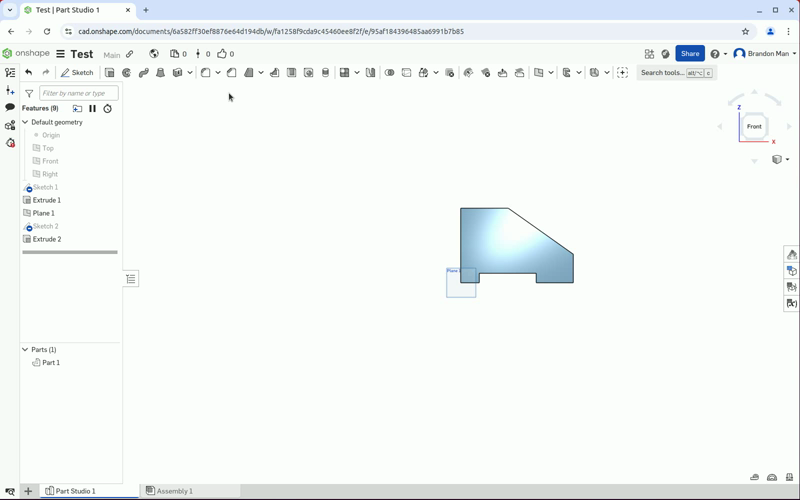
mouse_move(73, 352)
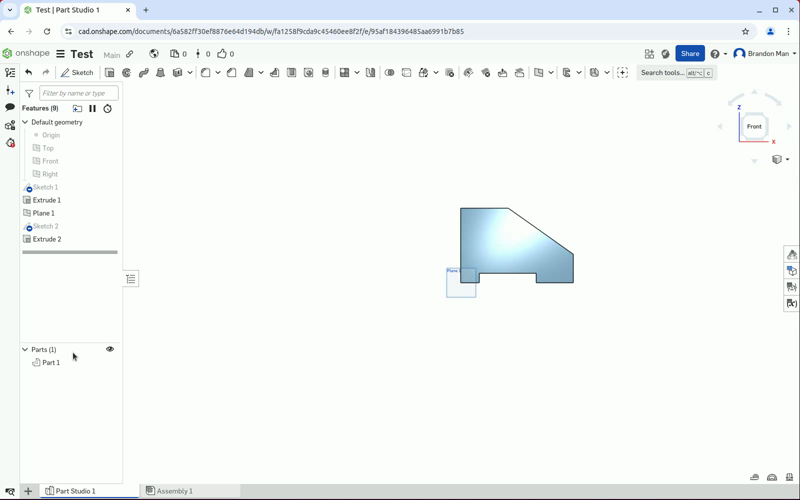
key(y)
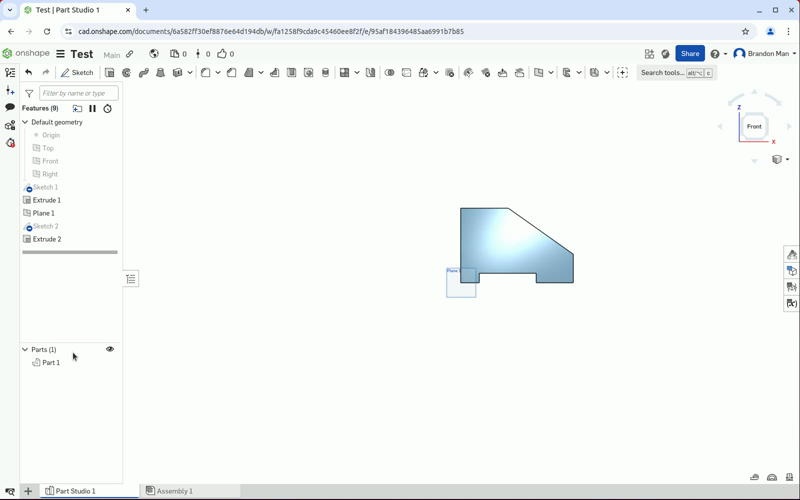
key(shift+p)
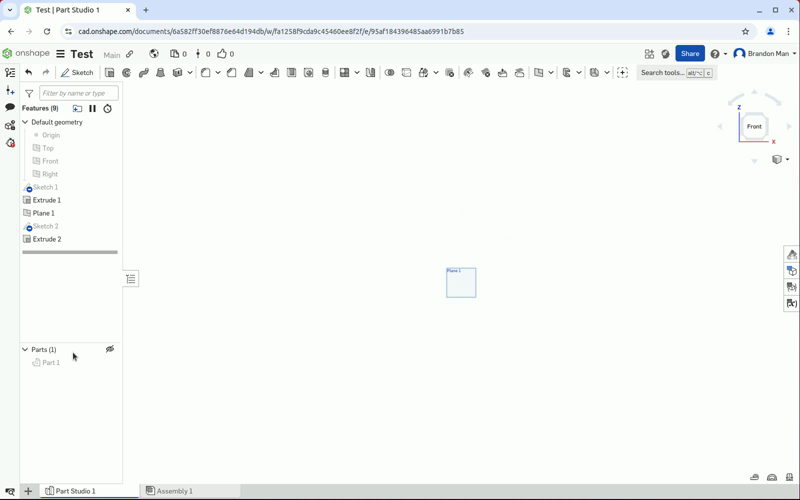
key(space)
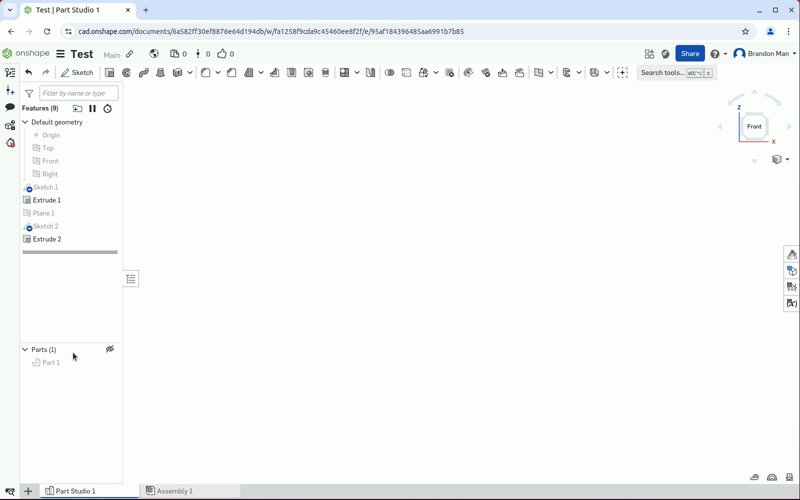
key_down(shift)
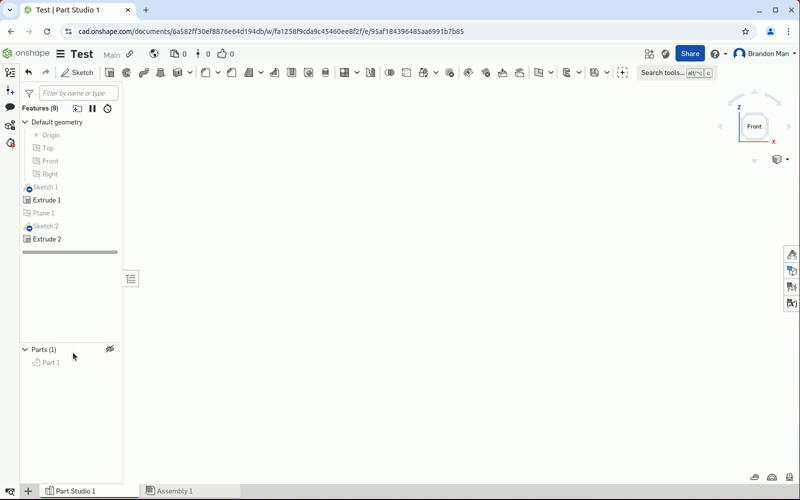
key(down)
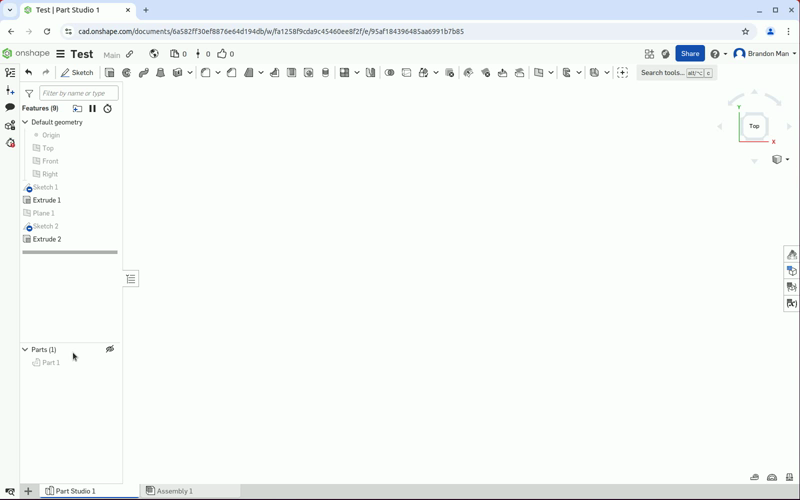
key_up(shift)
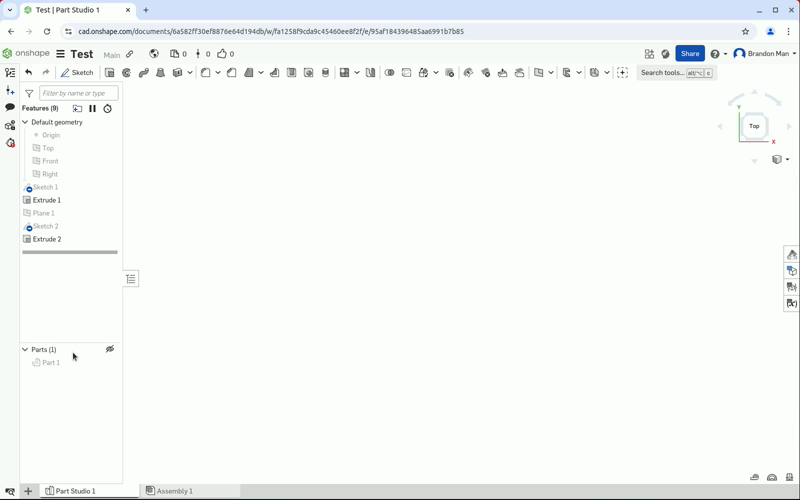
mouse_move(73, 352)
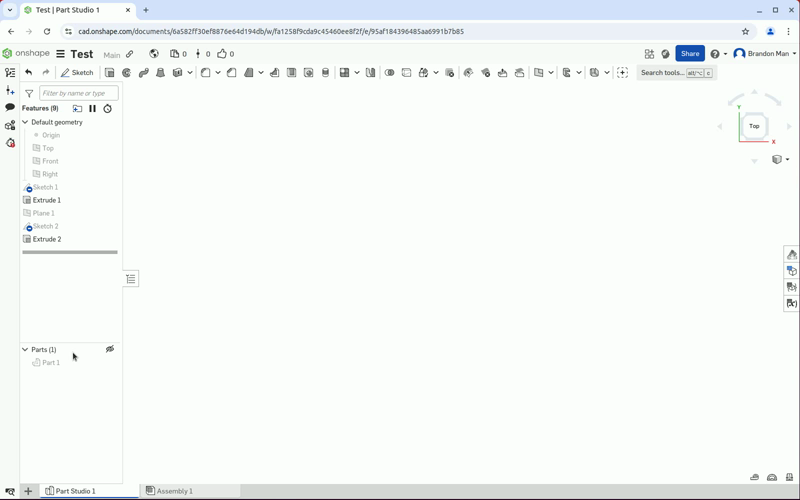
key(shift+y)
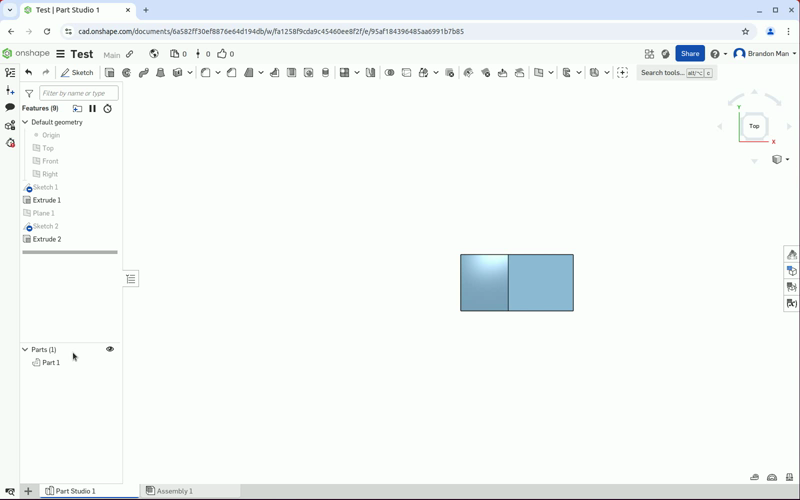
mouse_move(541, 75)
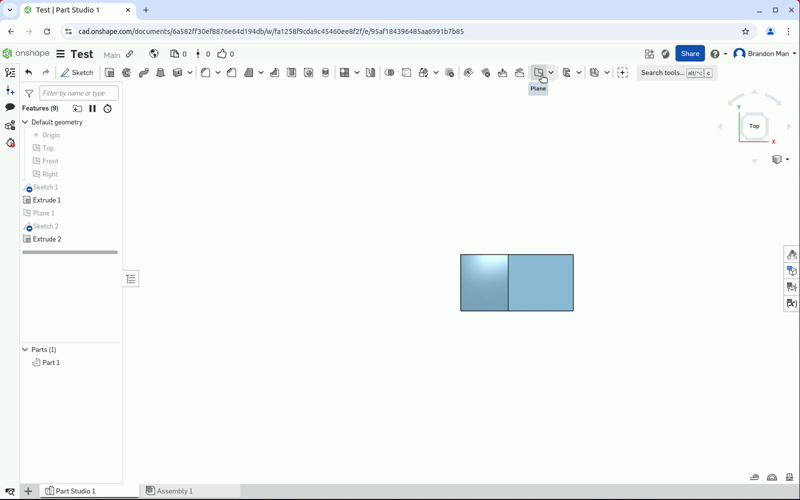
click(541, 75)
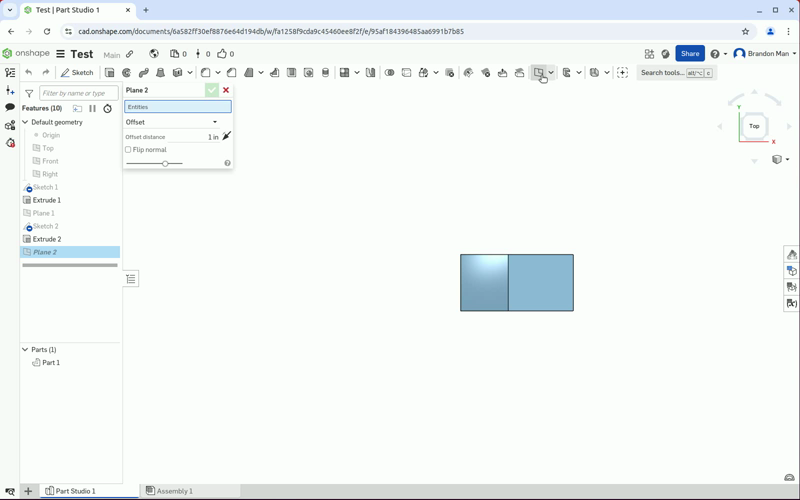
mouse_move(73, 150)
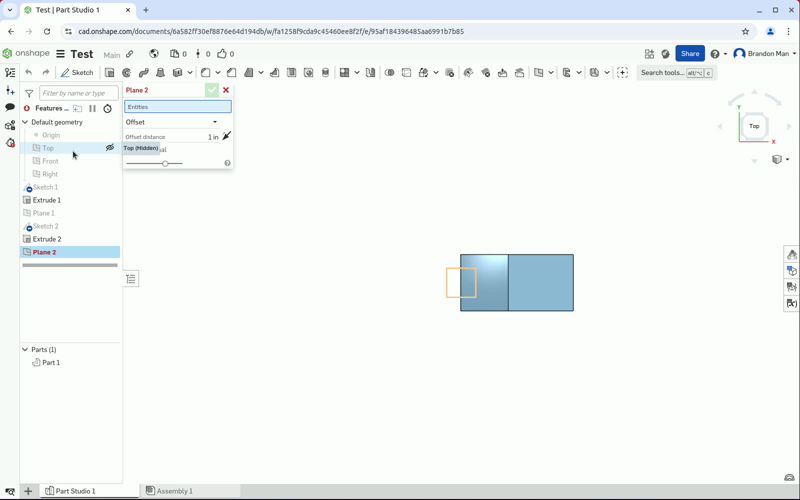
click(73, 150)
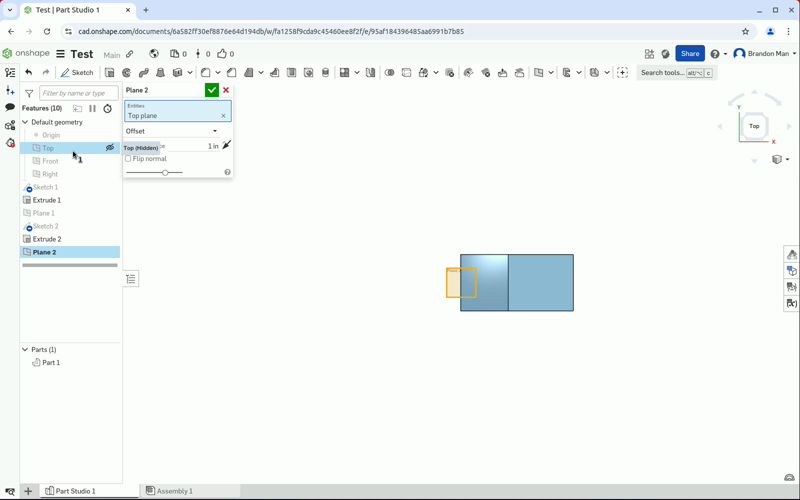
key(tab, 2)
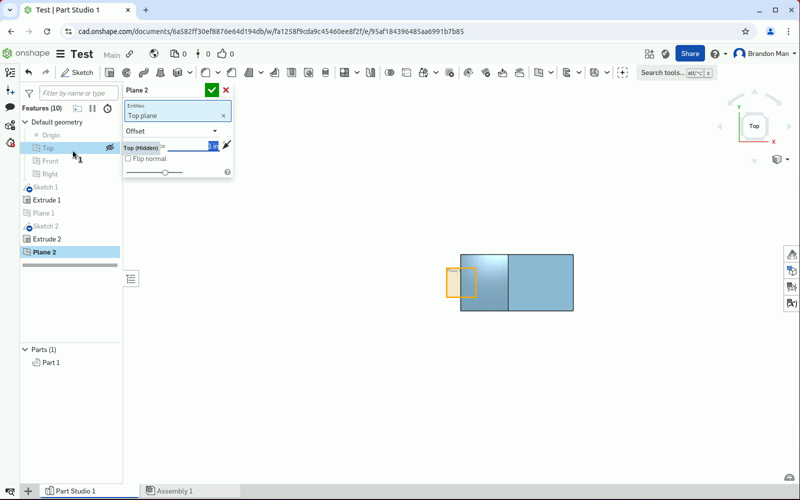
text(15.405)
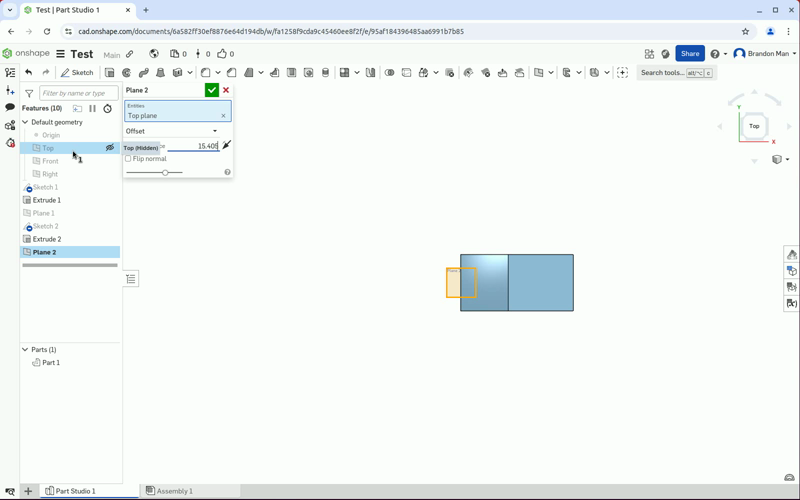
key(enter, 2)
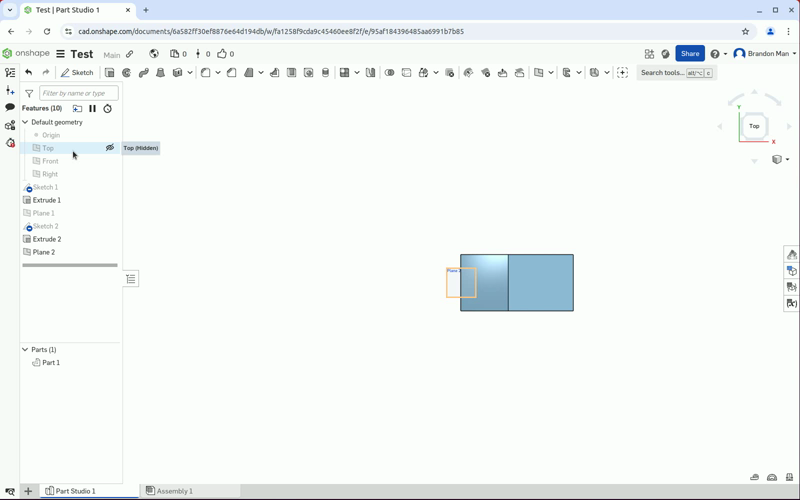
key(shift+s)
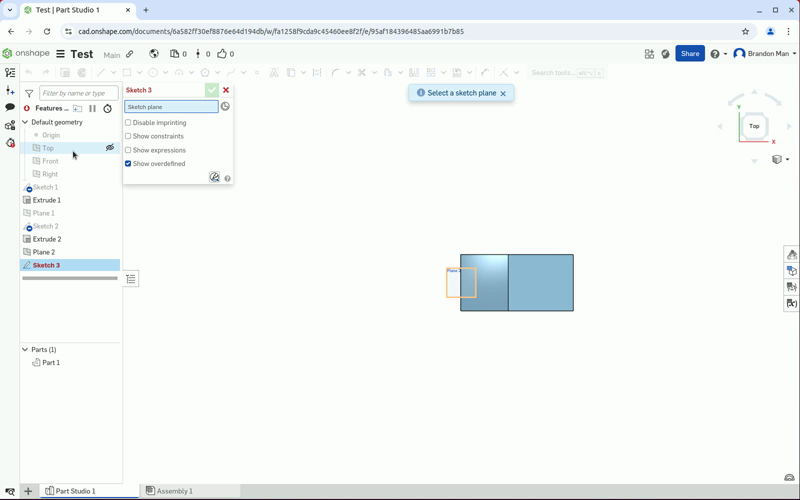
mouse_move(73, 254)
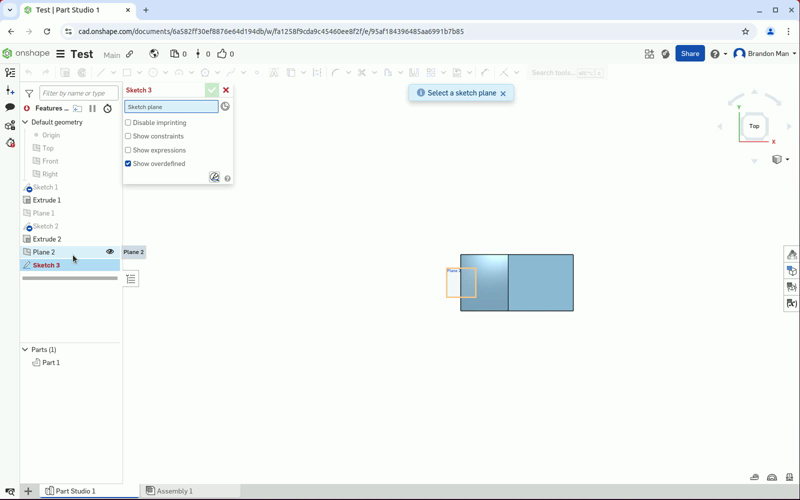
click(73, 254)
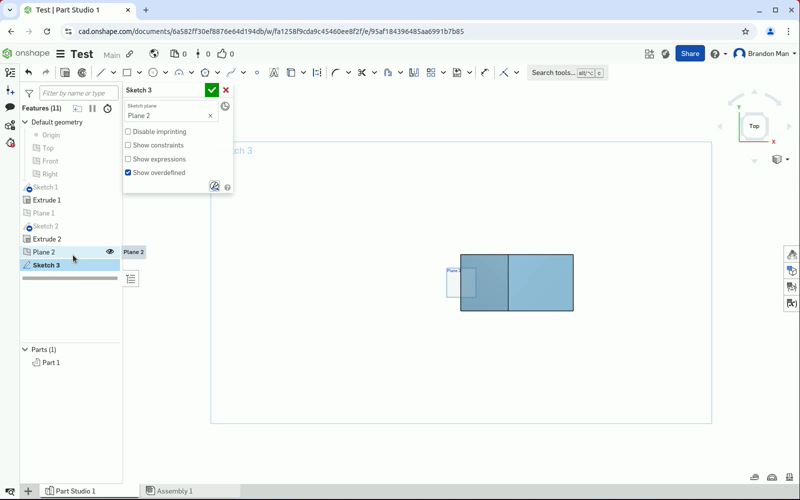
mouse_move(73, 352)
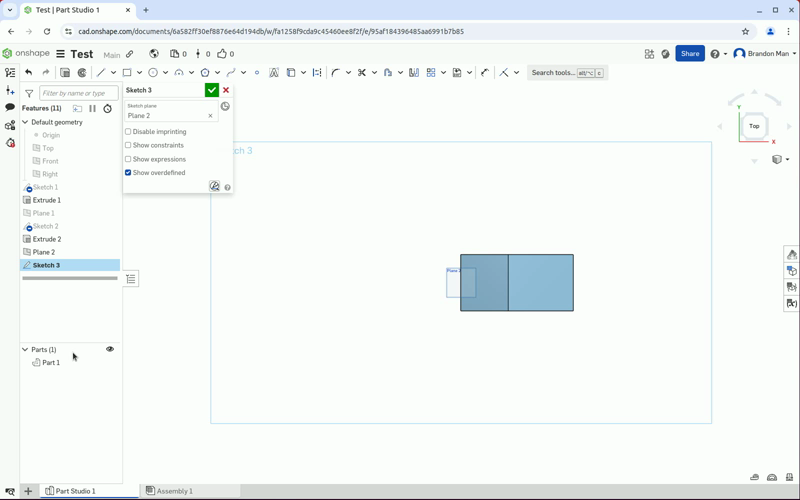
key(y)
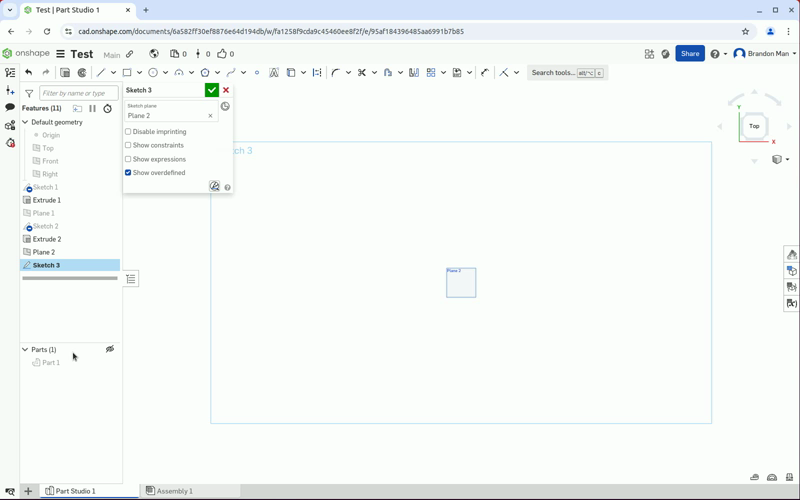
key(l)
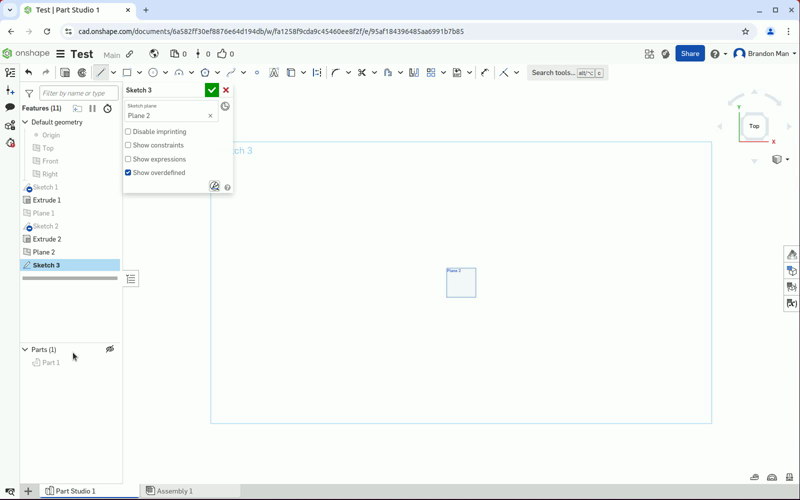
key_down(shift)
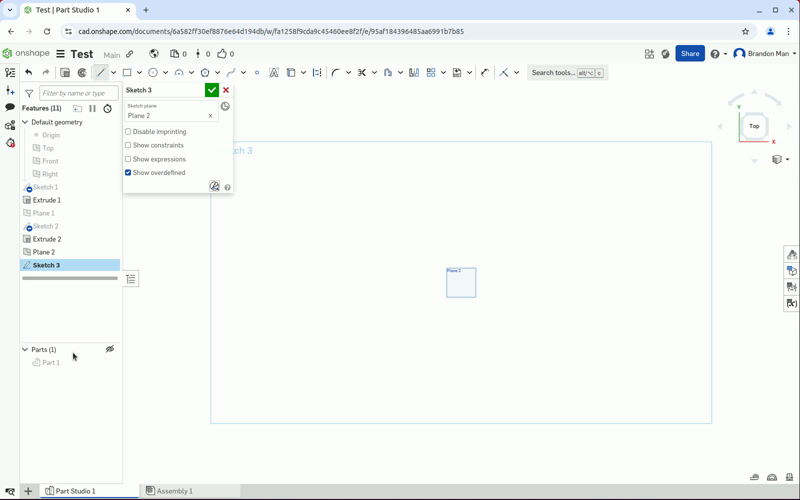
mouse_move(535, 301)
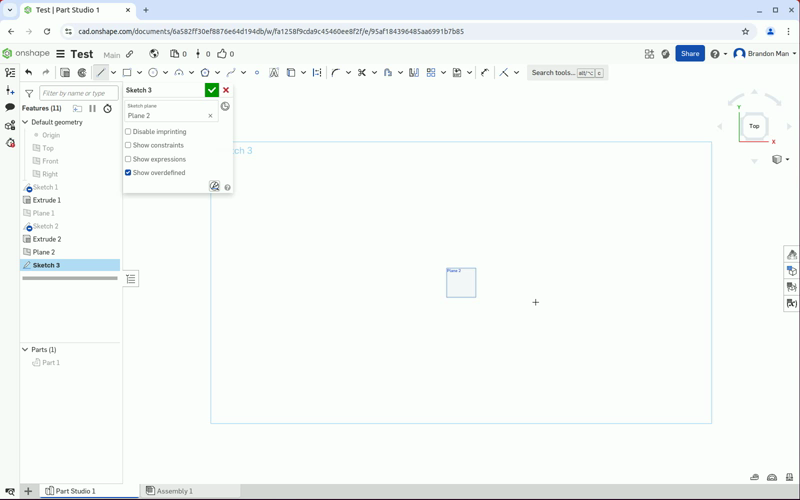
click(535, 301)
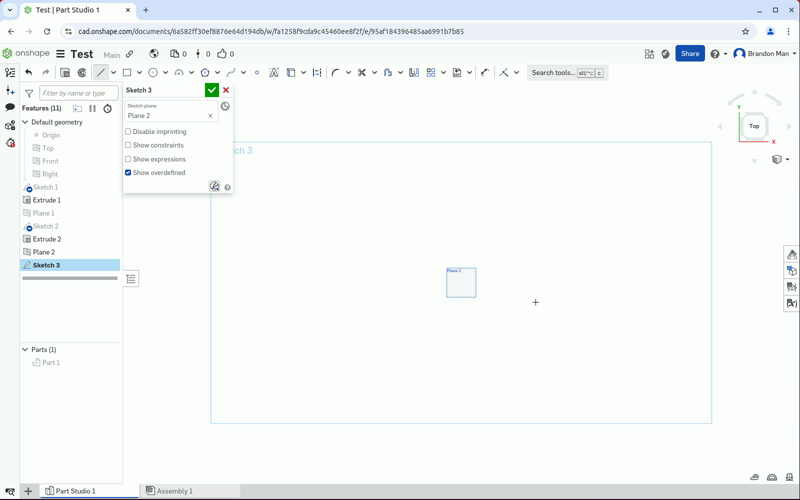
key_up(shift)
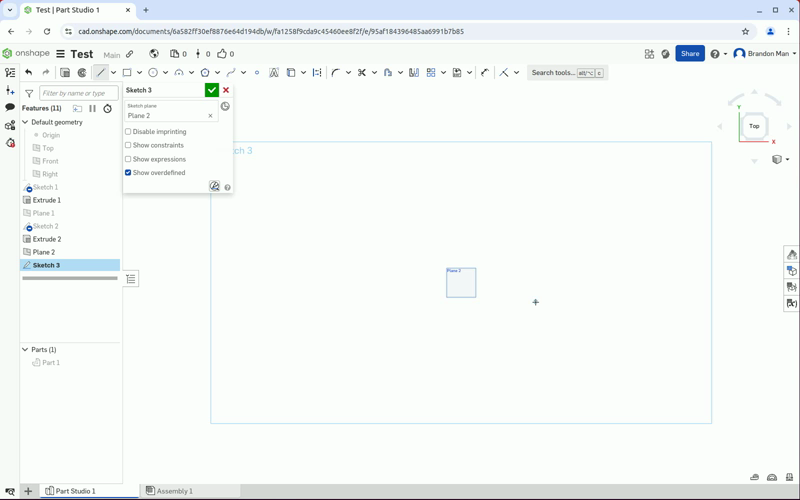
key_down(shift)
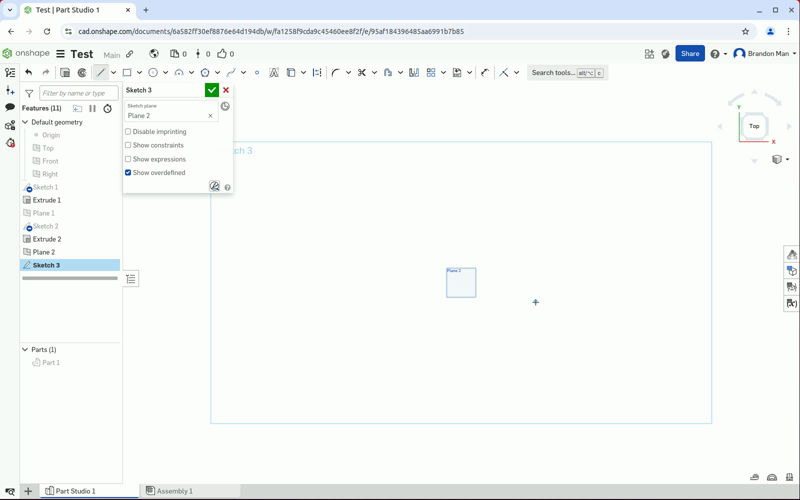
mouse_move(565, 301)
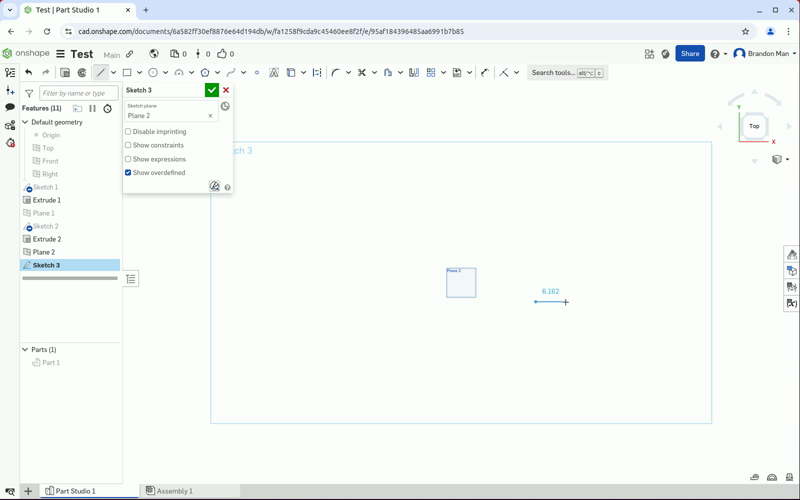
mouse_move(577, 301)
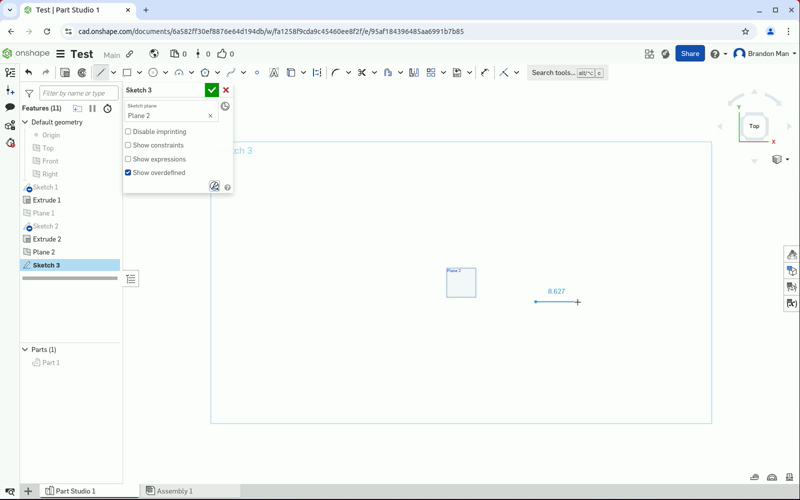
click(577, 301)
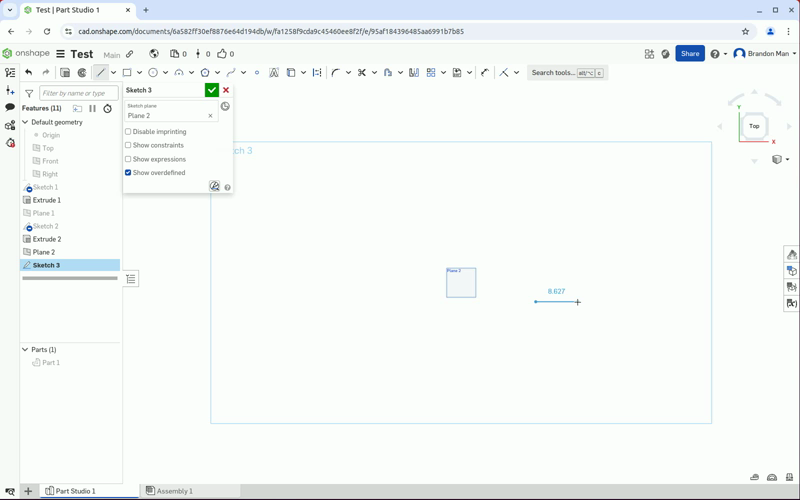
key_up(shift)
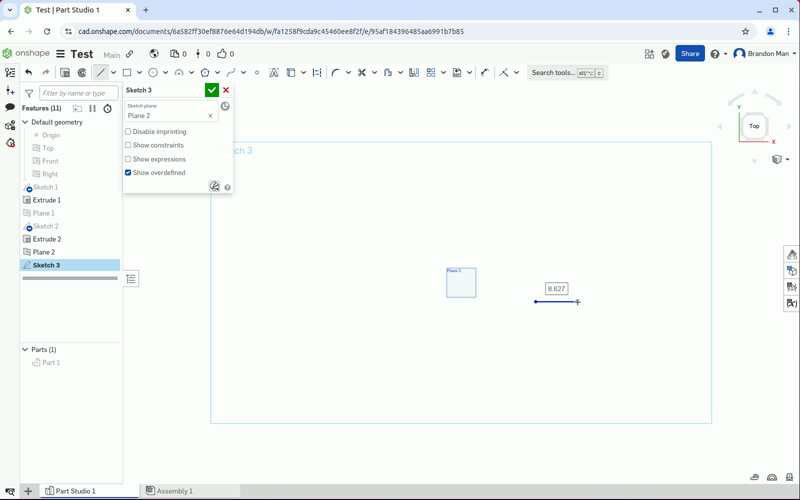
key_down(shift)
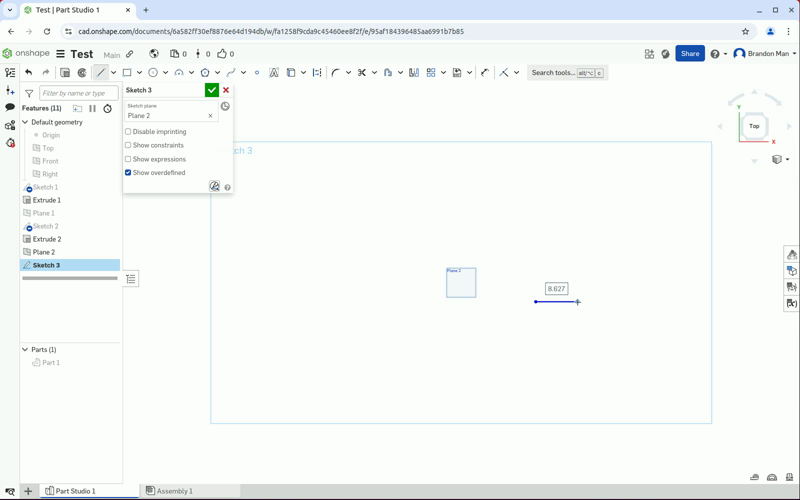
mouse_move(589, 301)
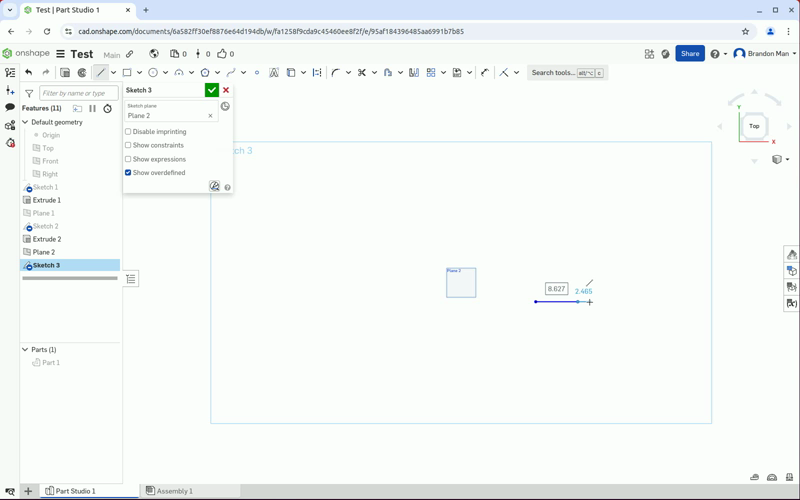
mouse_move(577, 264)
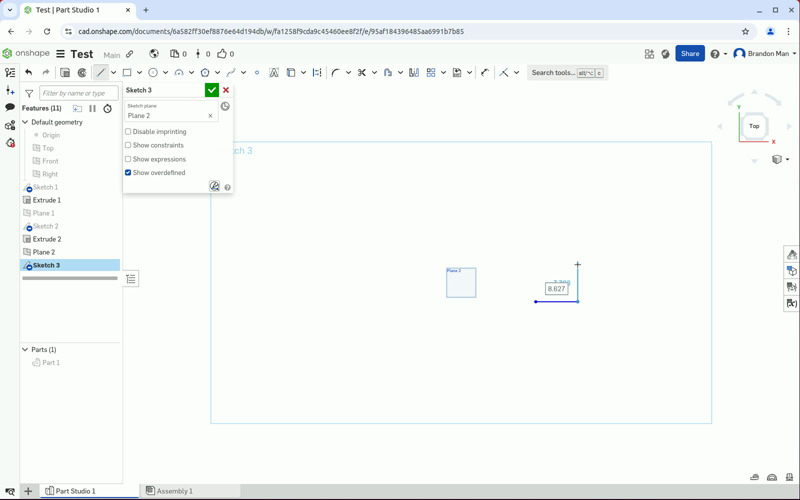
click(577, 264)
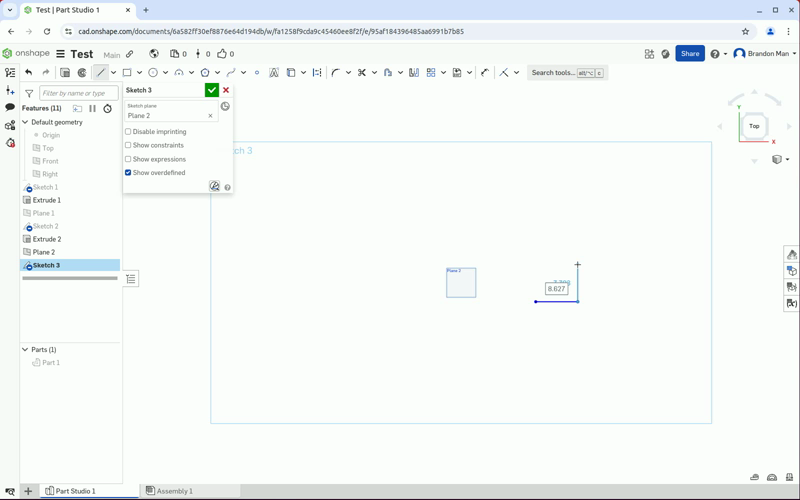
key_up(shift)
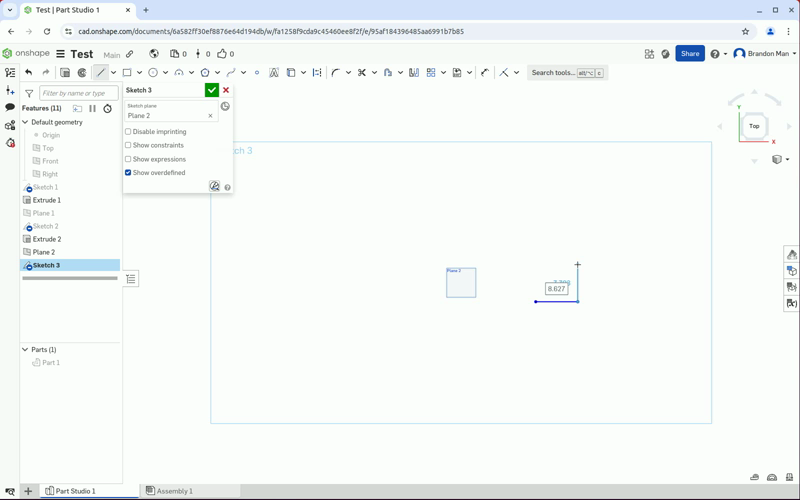
key_down(shift)
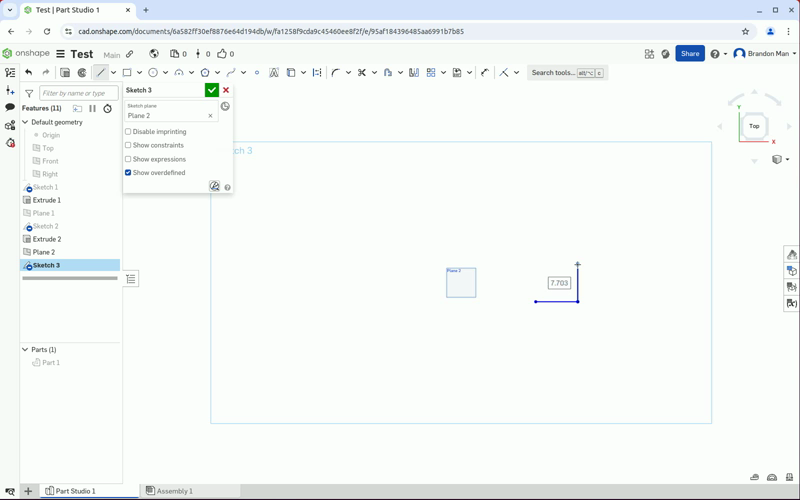
mouse_move(589, 264)
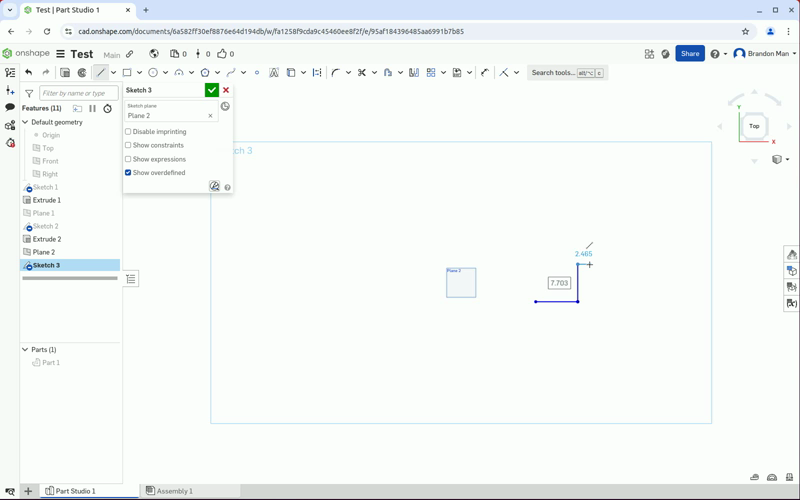
mouse_move(535, 264)
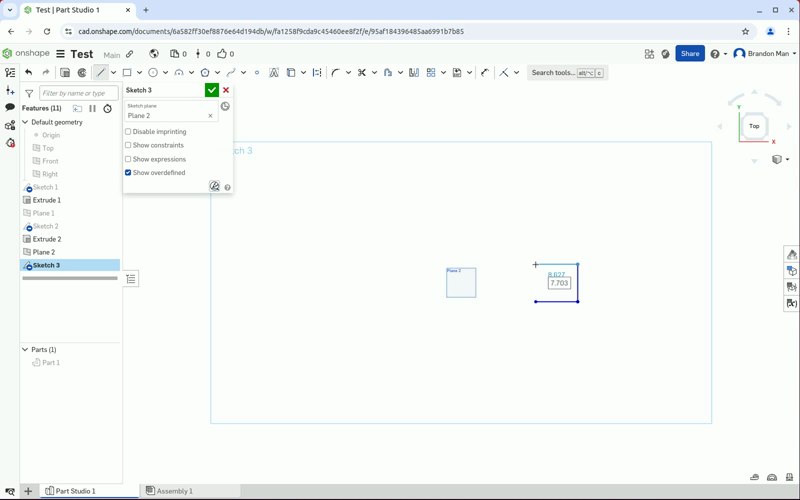
click(535, 264)
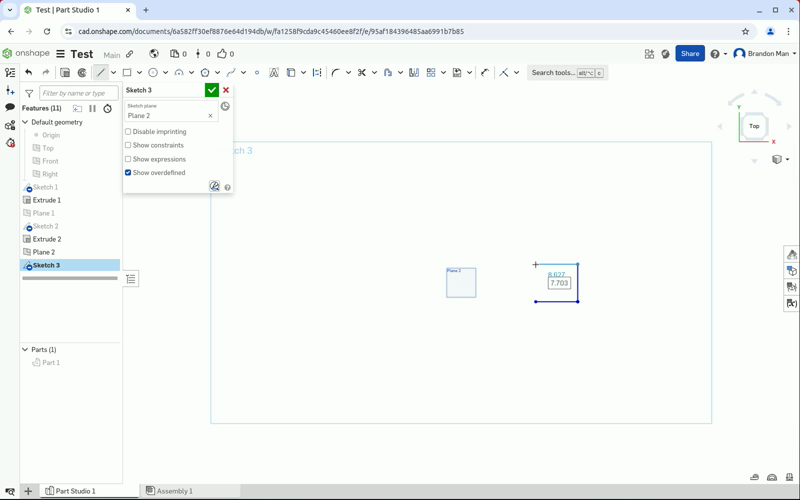
key_up(shift)
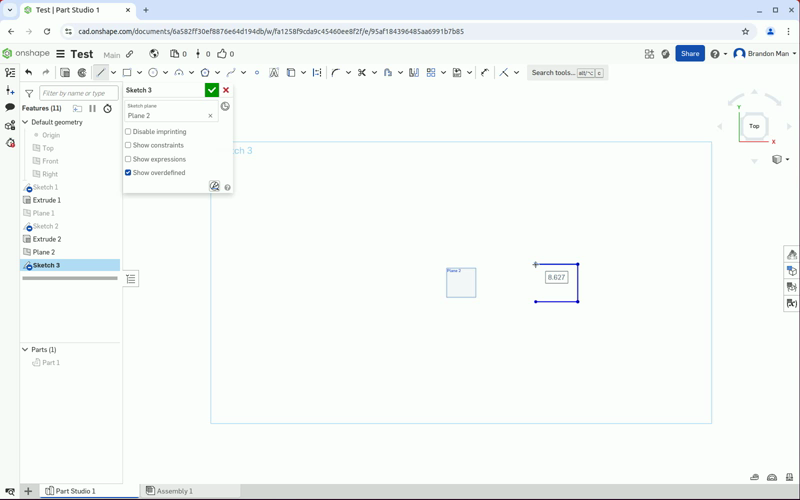
mouse_move(565, 264)
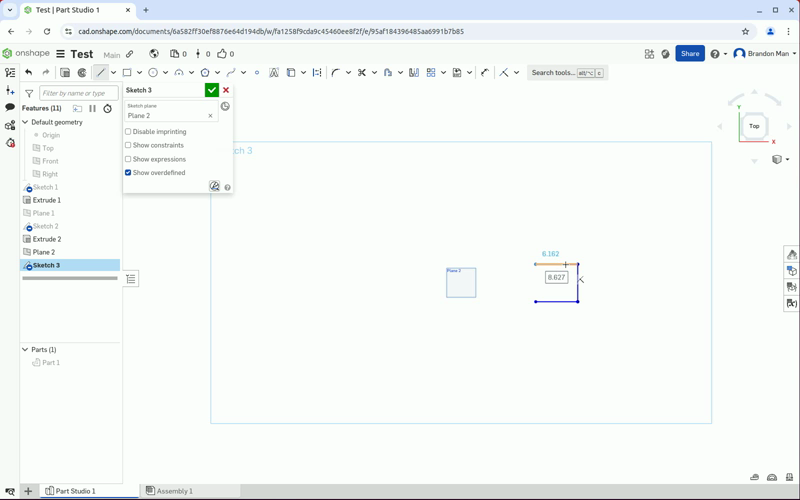
key_down(shift)
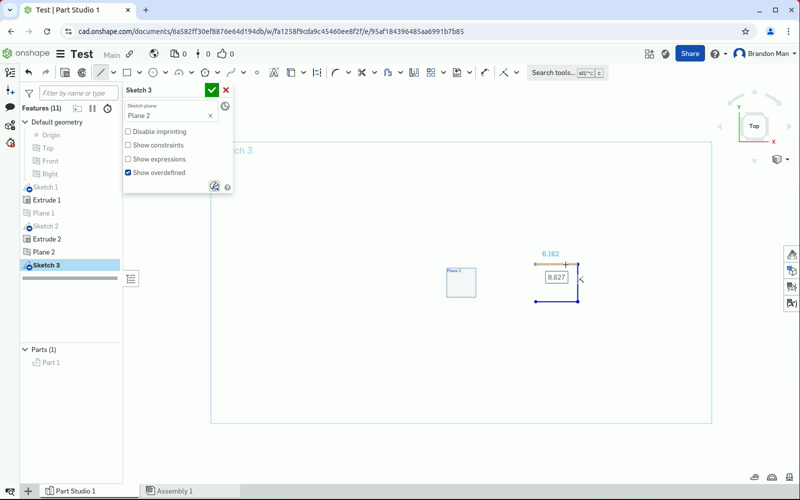
mouse_move(535, 301)
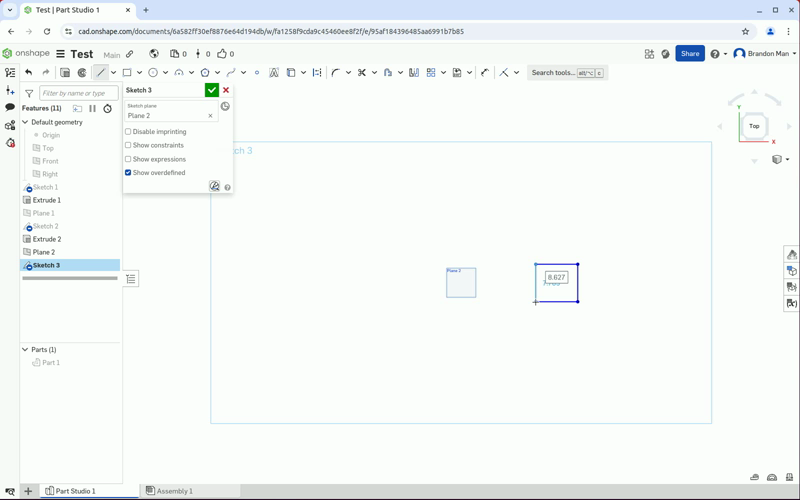
key_up(shift)
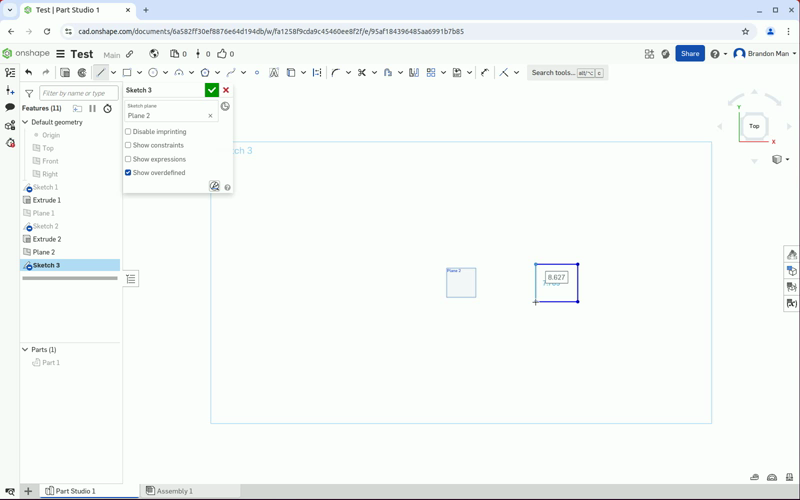
click(535, 301)
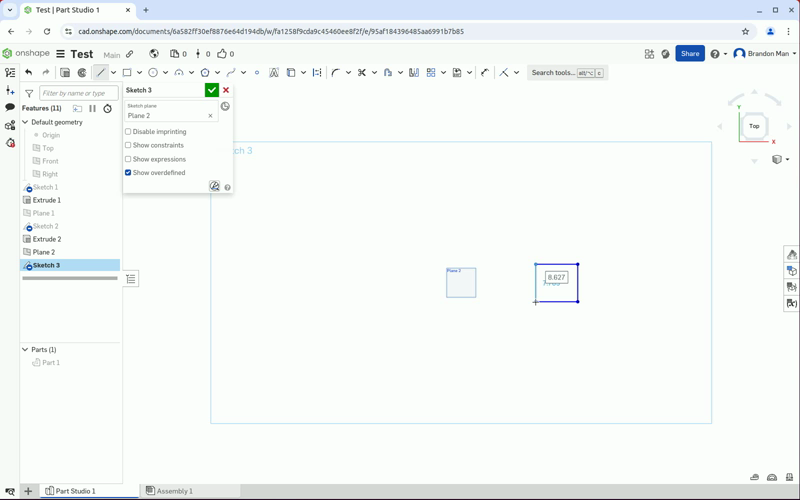
key(esc)
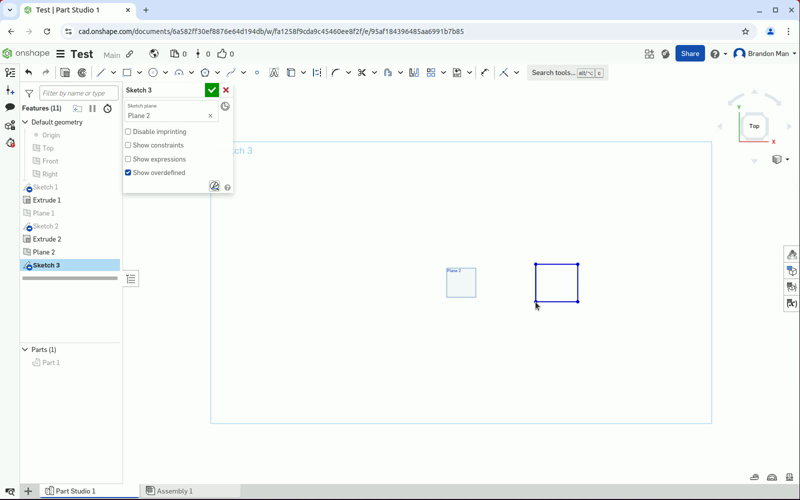
mouse_move(545, 285)
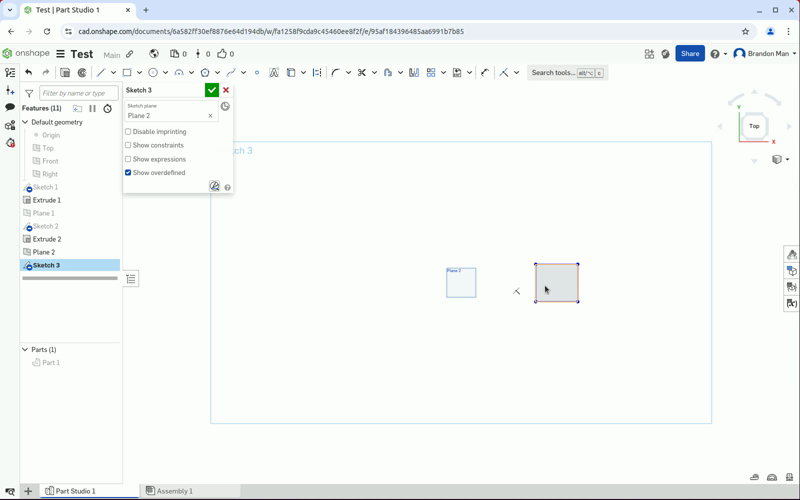
scroll(6)
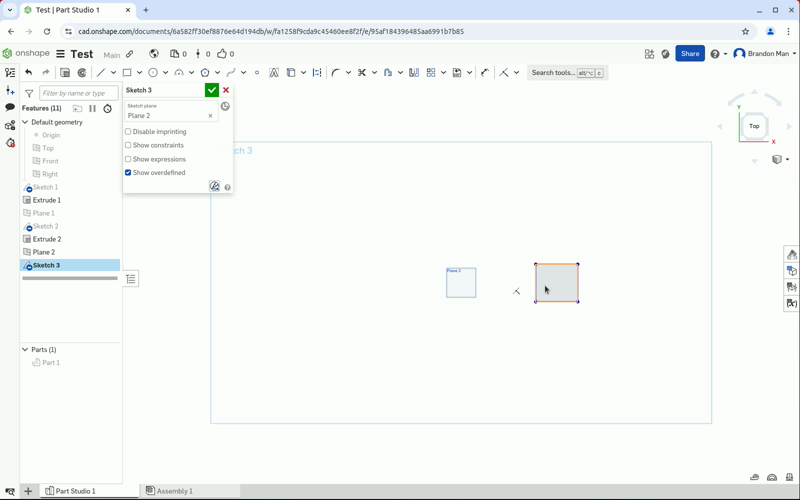
scroll(6)
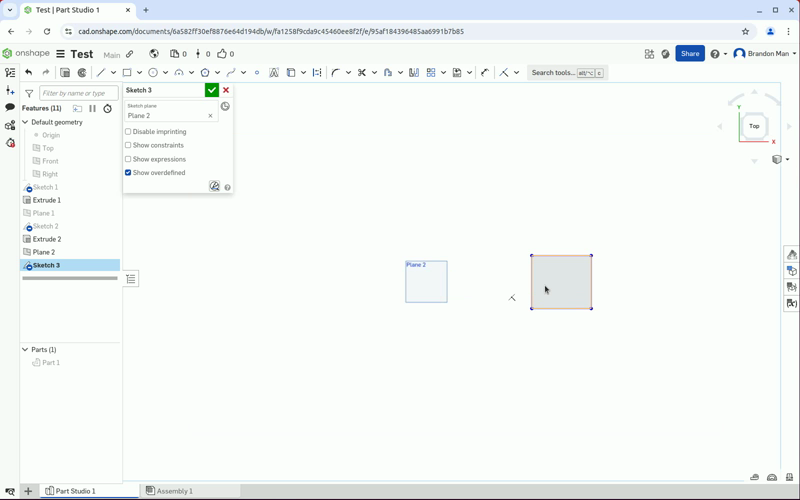
scroll(6)
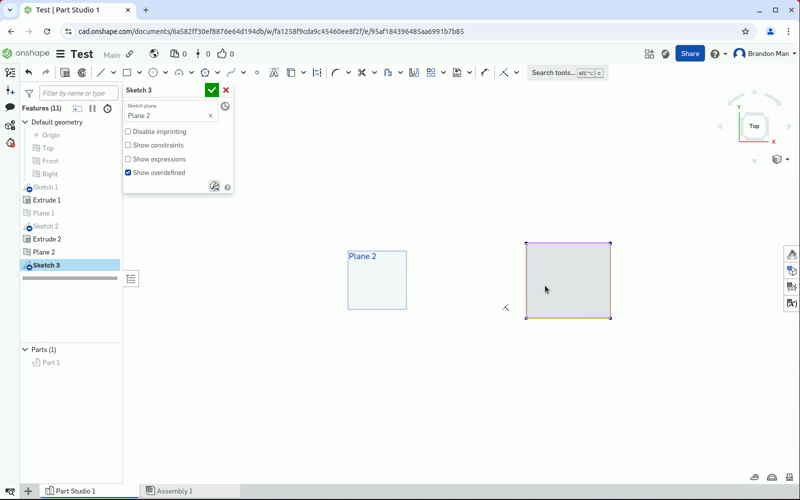
scroll(6)
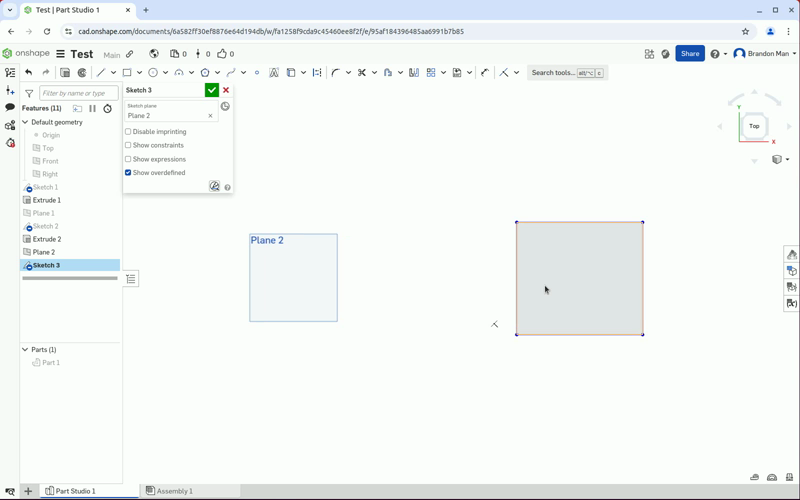
scroll(6)
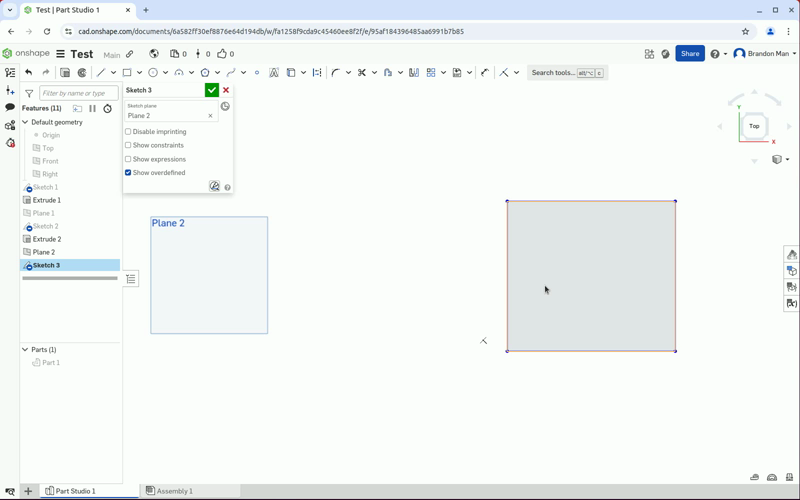
scroll(6)
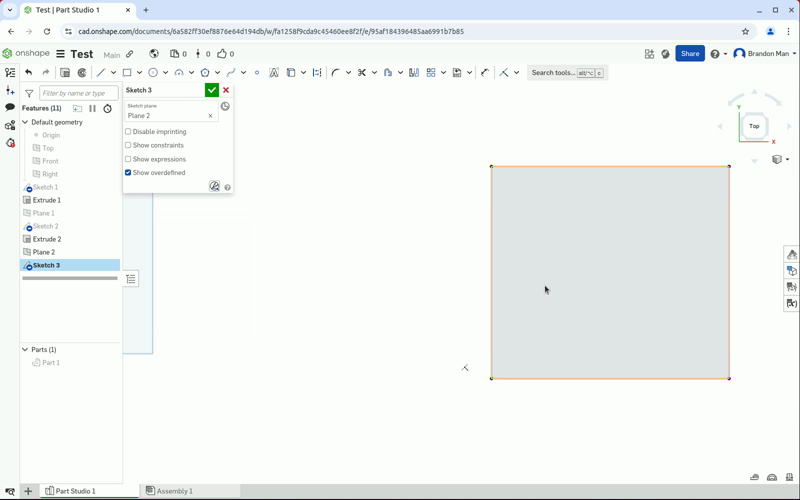
scroll(6)
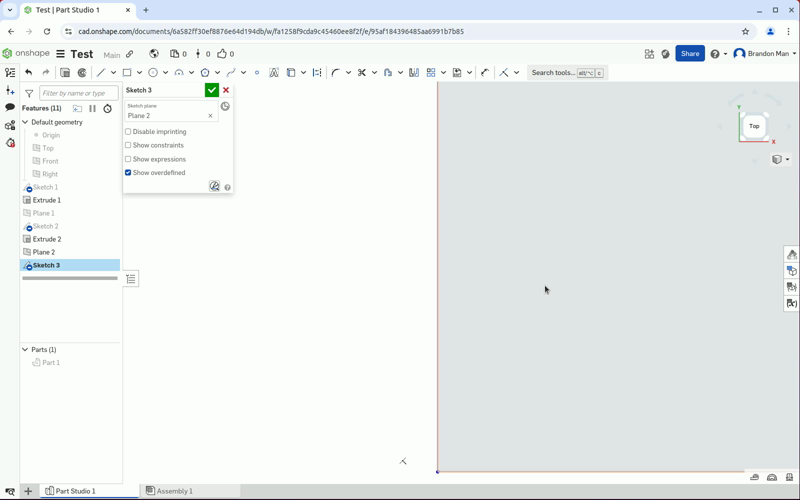
click(545, 285)
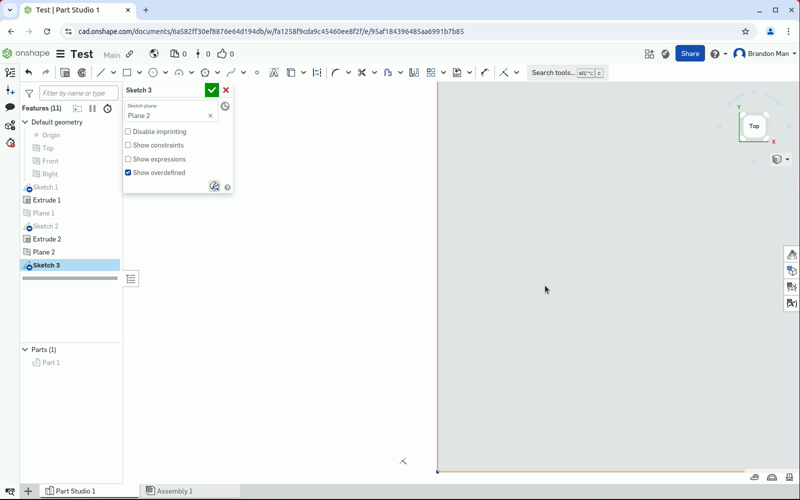
scroll(-6)
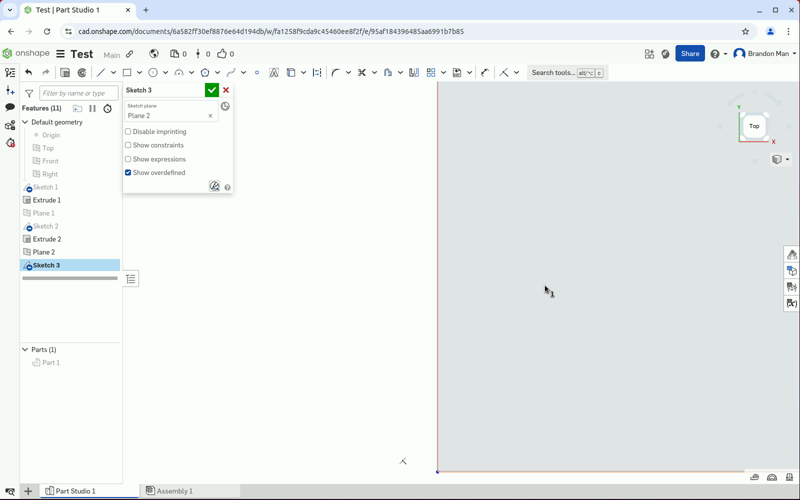
scroll(-6)
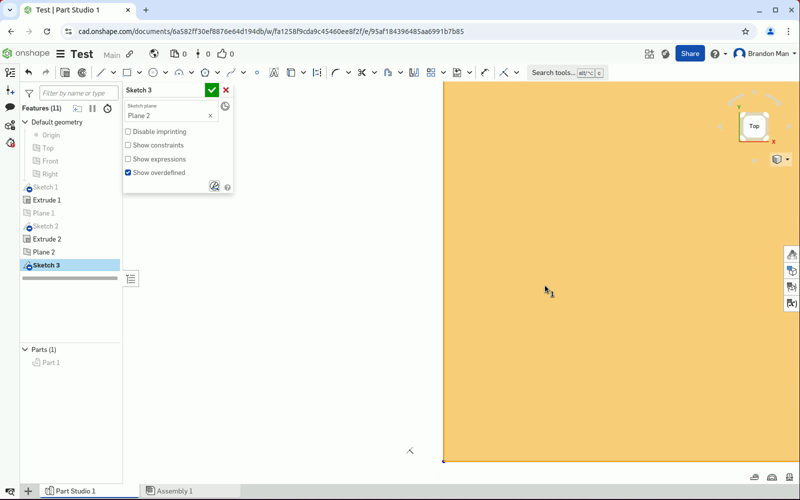
scroll(-6)
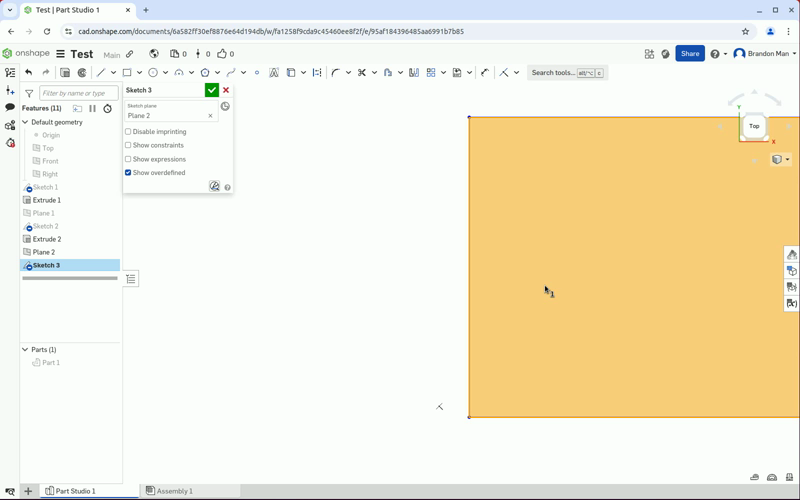
scroll(-6)
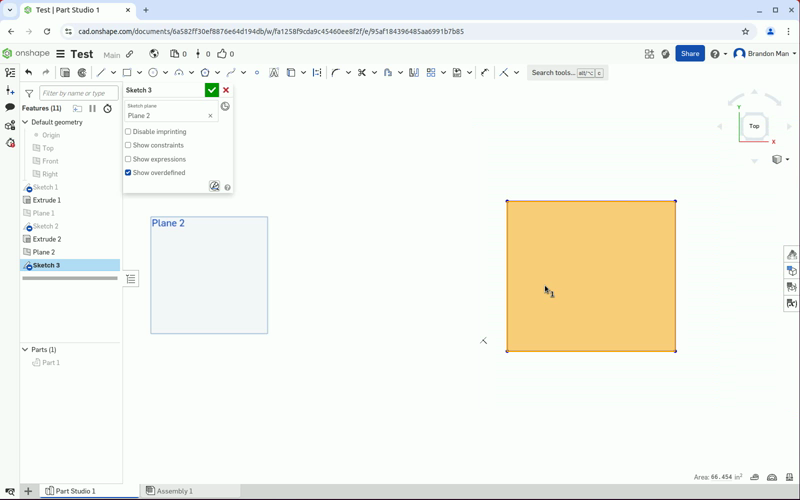
scroll(-6)
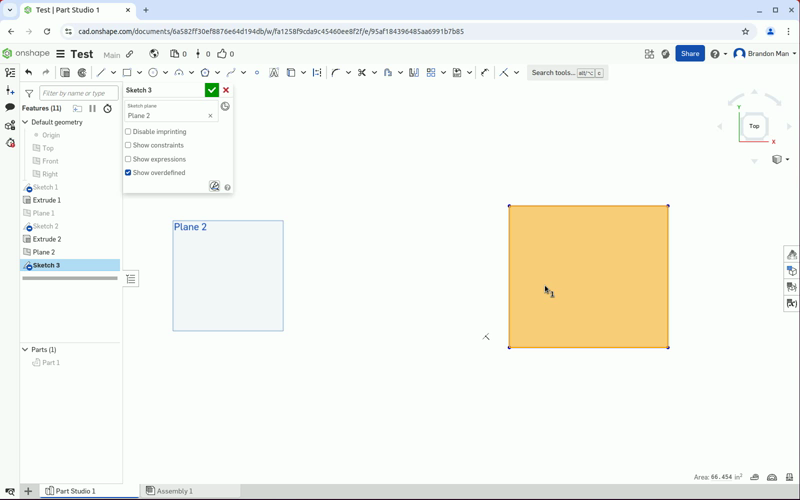
scroll(-6)
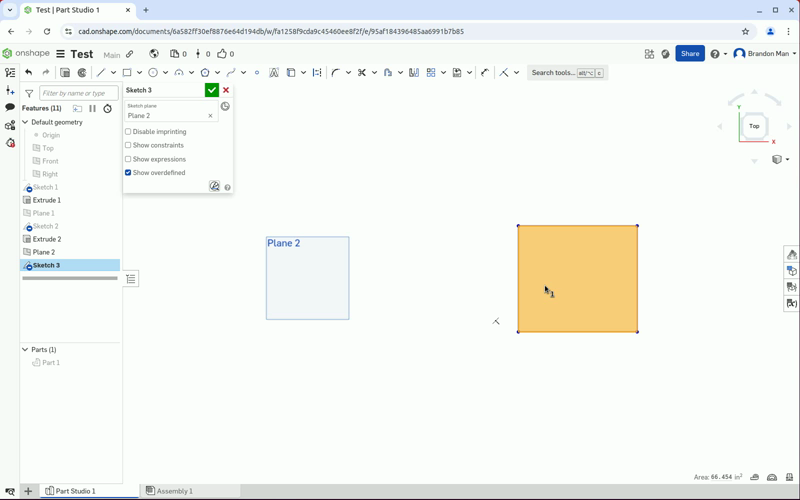
scroll(-6)
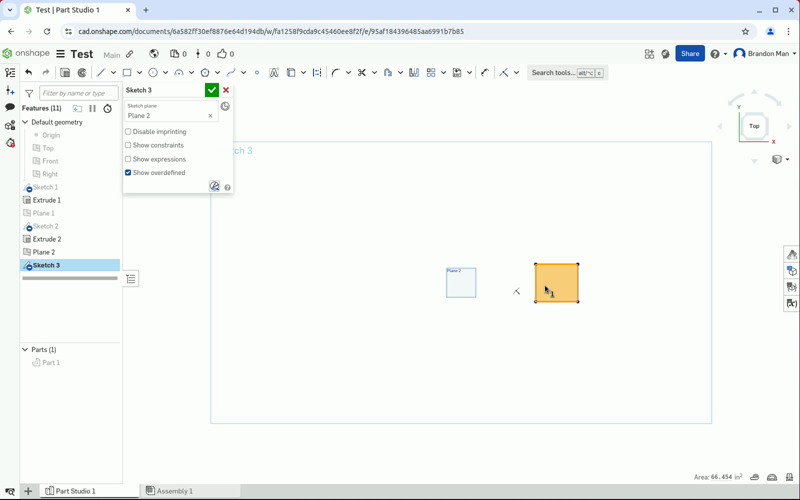
mouse_move(73, 352)
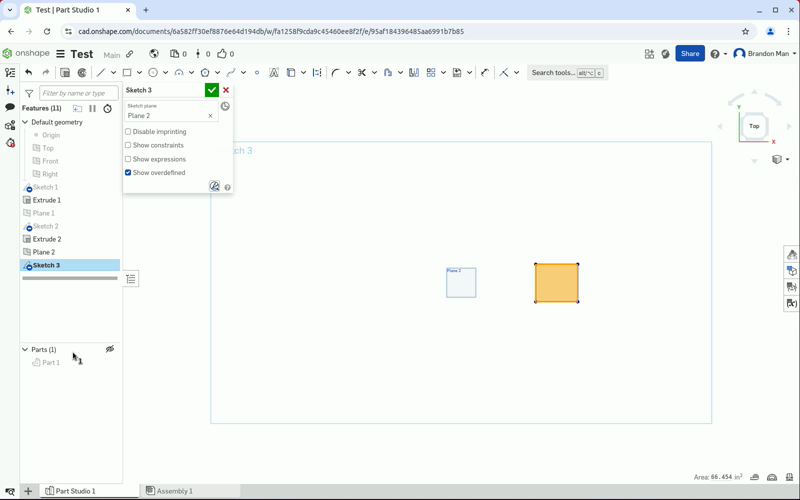
key(shift+y)
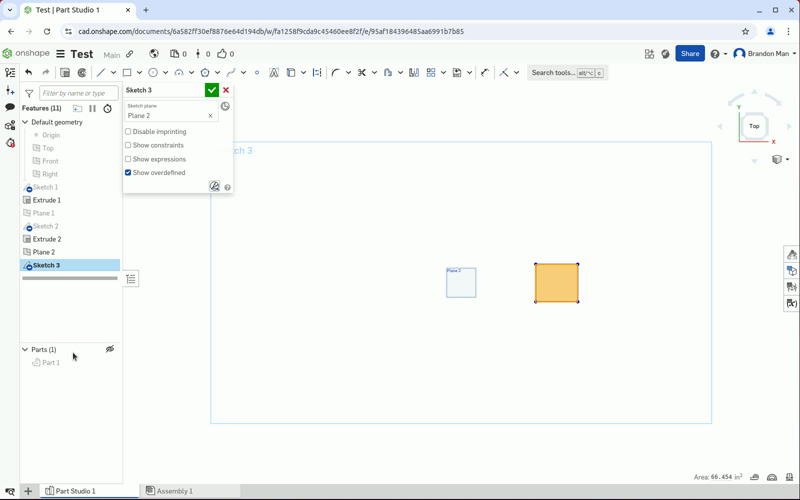
key(shift+e)
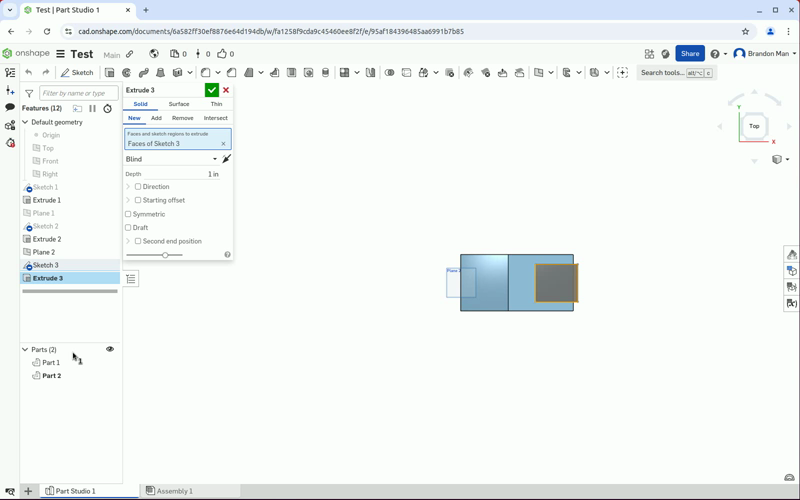
mouse_move(143, 106)
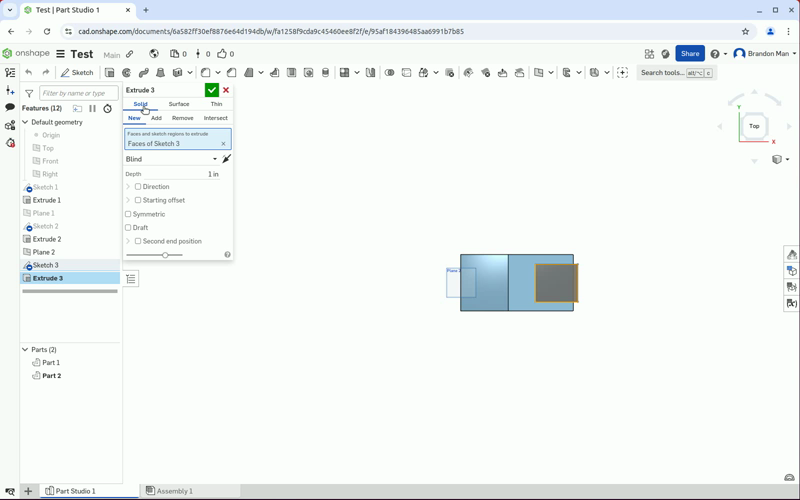
click(143, 106)
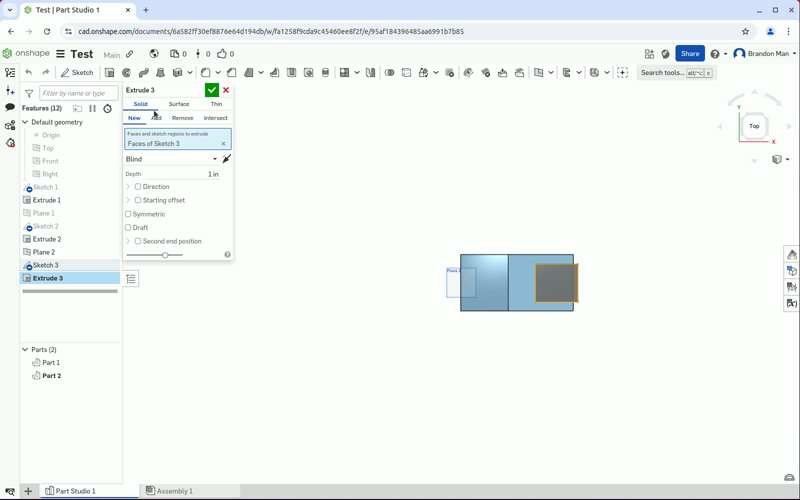
mouse_move(186, 120)
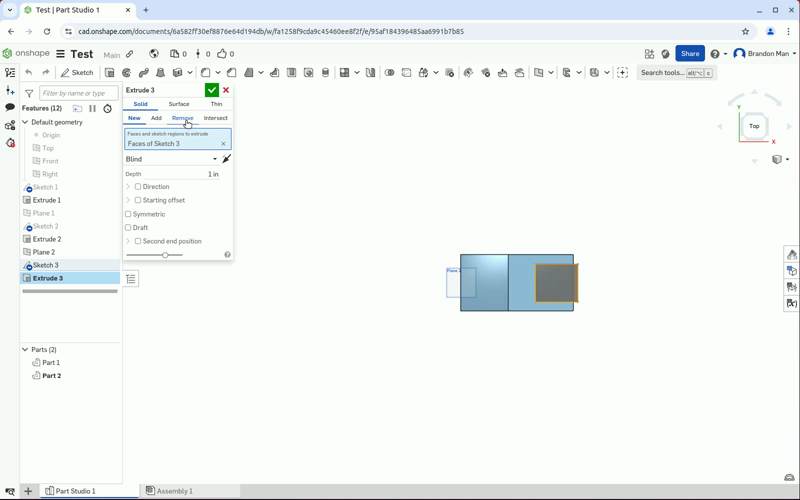
click(186, 120)
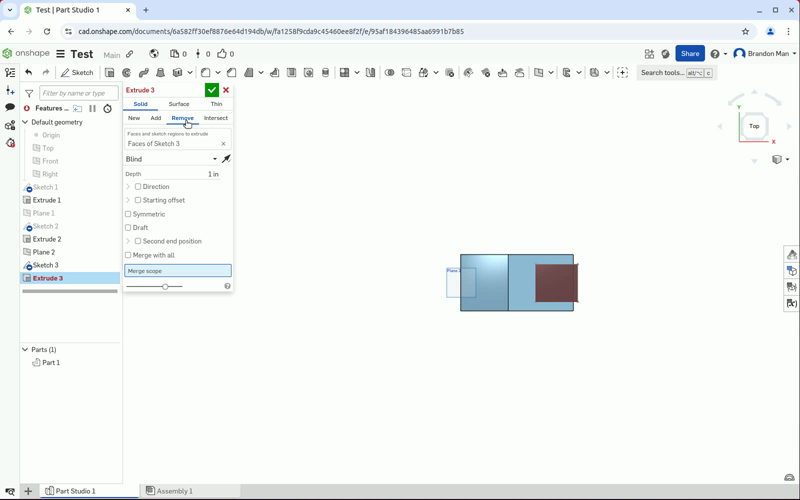
key(tab, 4)
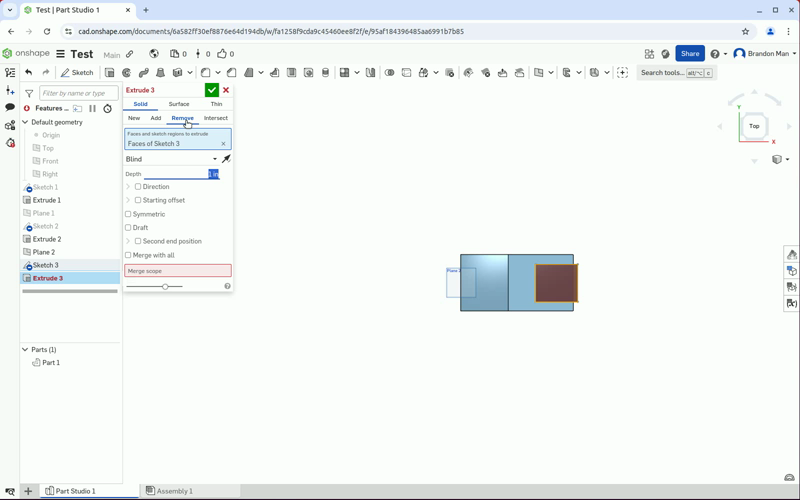
text(19.257)
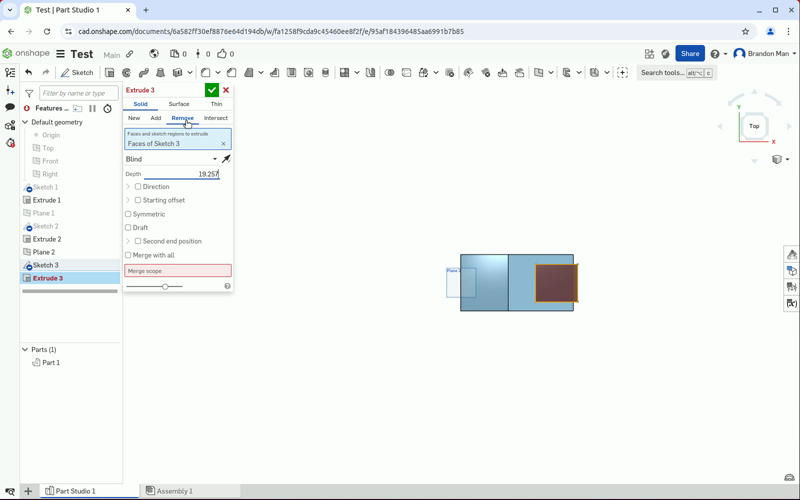
key(tab, 6)
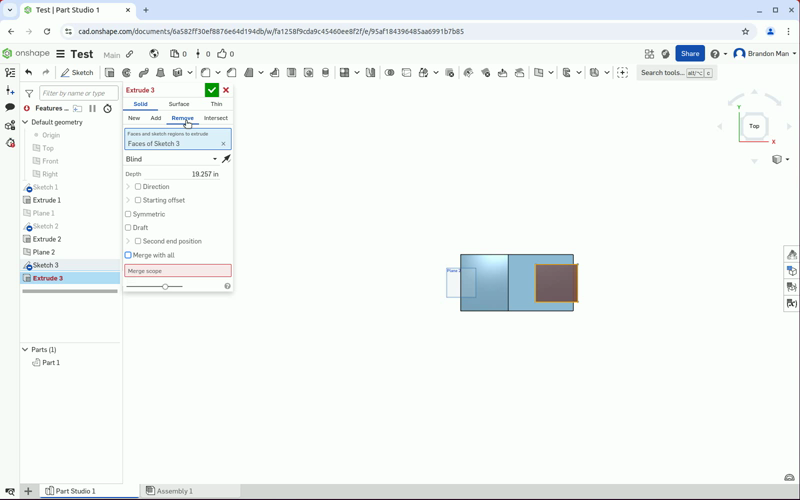
key(space)
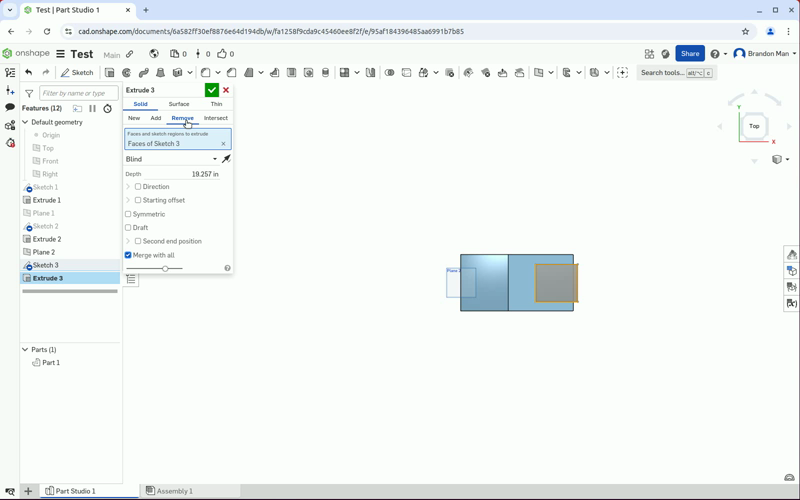
key(enter)
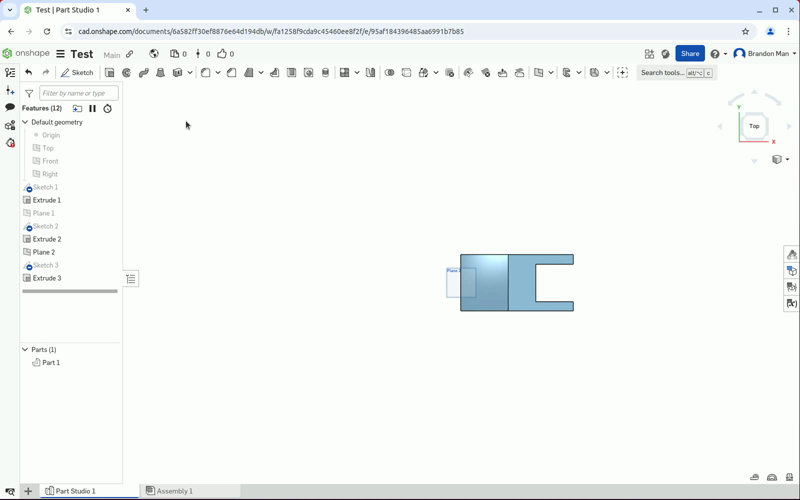
key(shift+h)
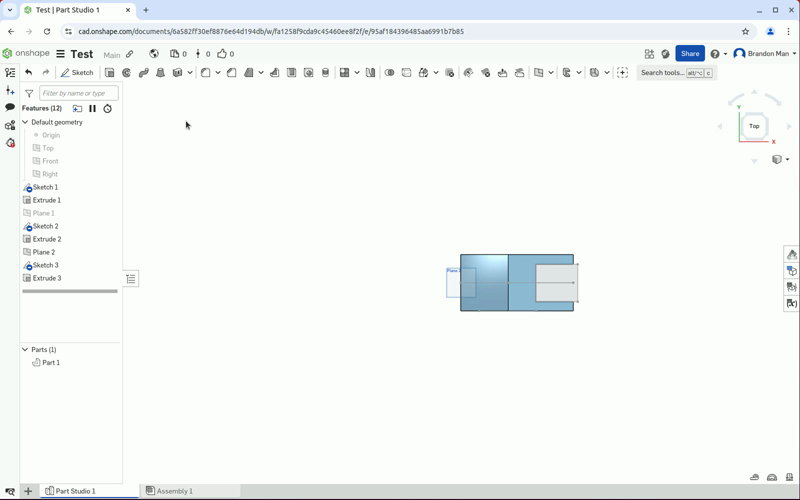
key(shift+h)
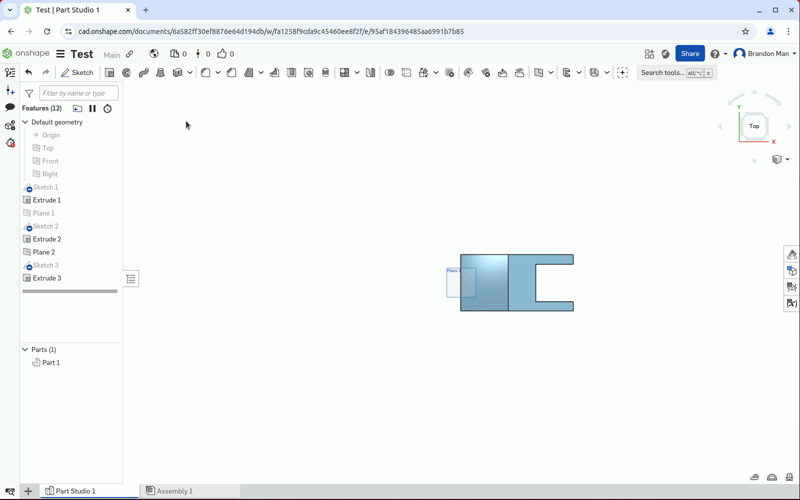
mouse_move(73, 189)
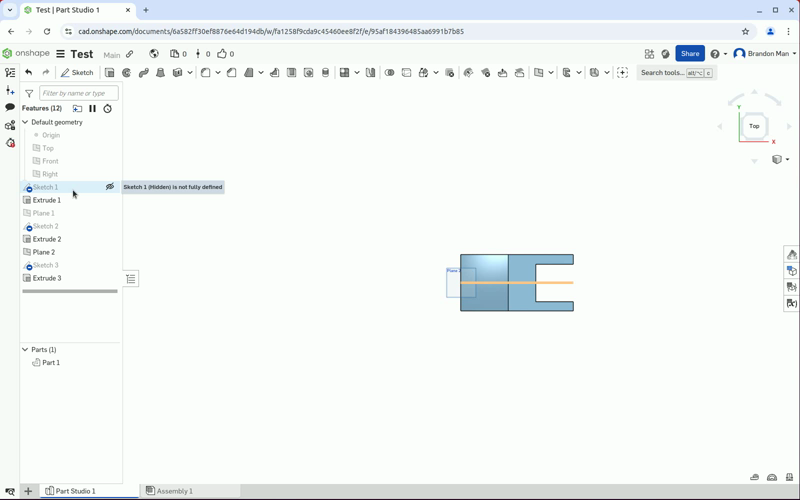
click(73, 189)
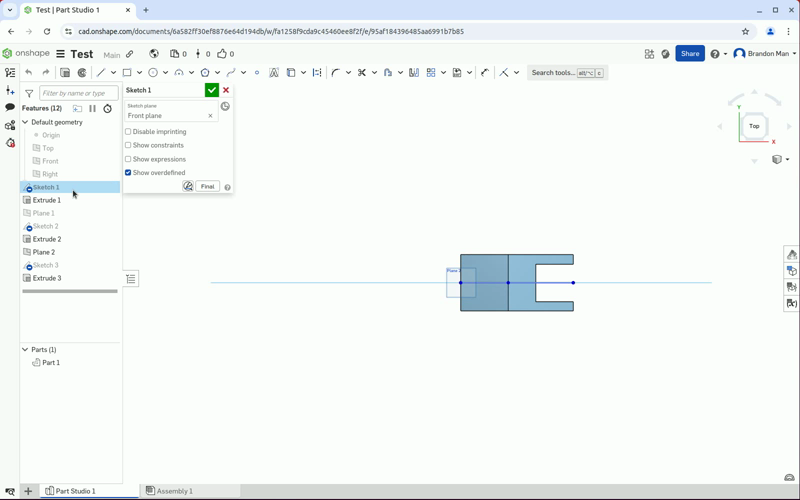
mouse_move(229, 92)
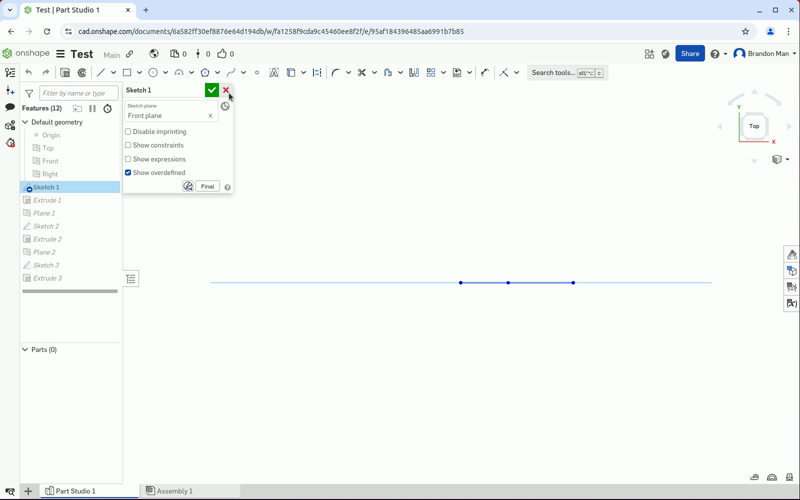
click(229, 92)
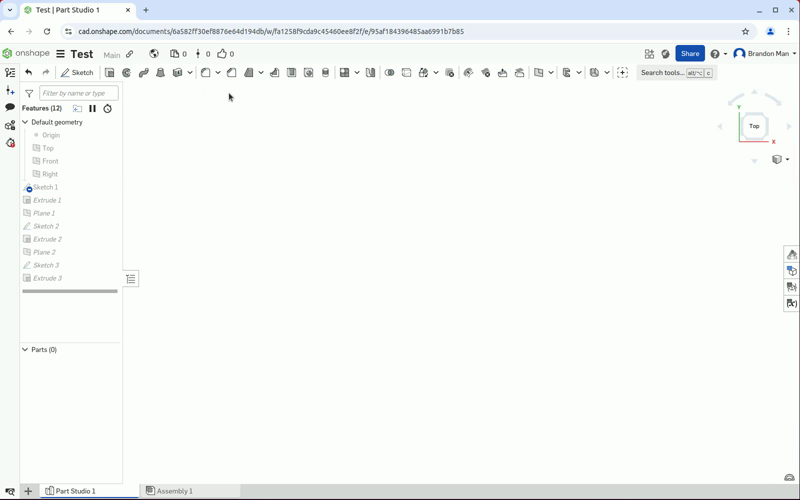
key(shift+s)
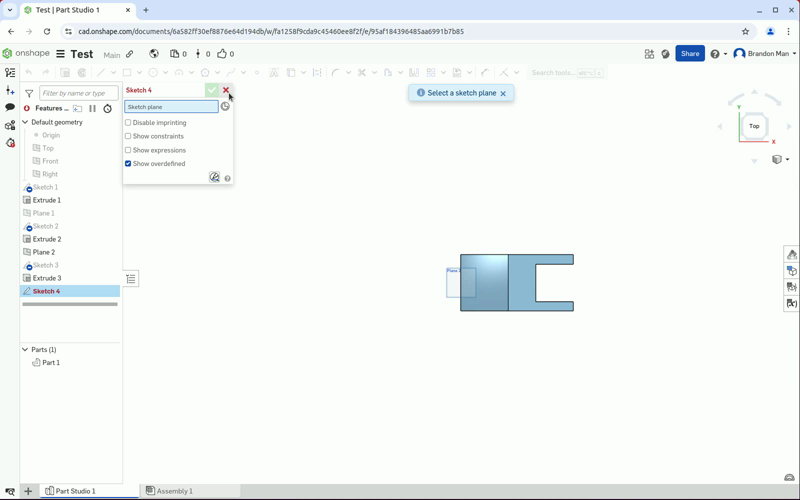
mouse_move(73, 254)
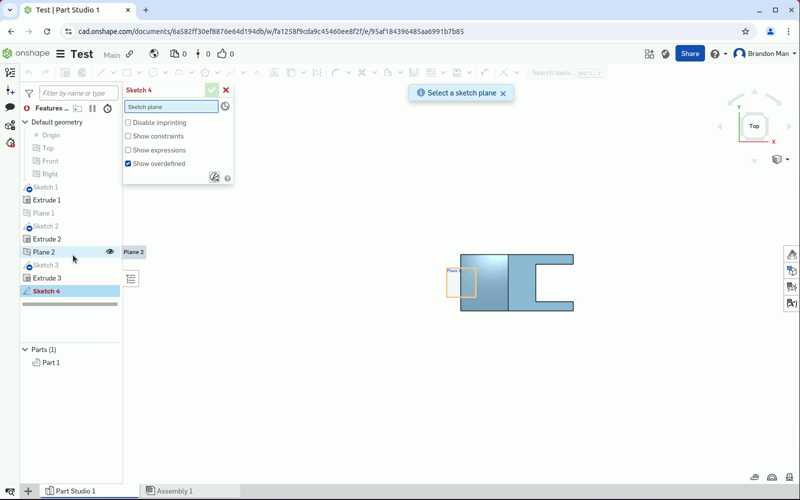
click(73, 254)
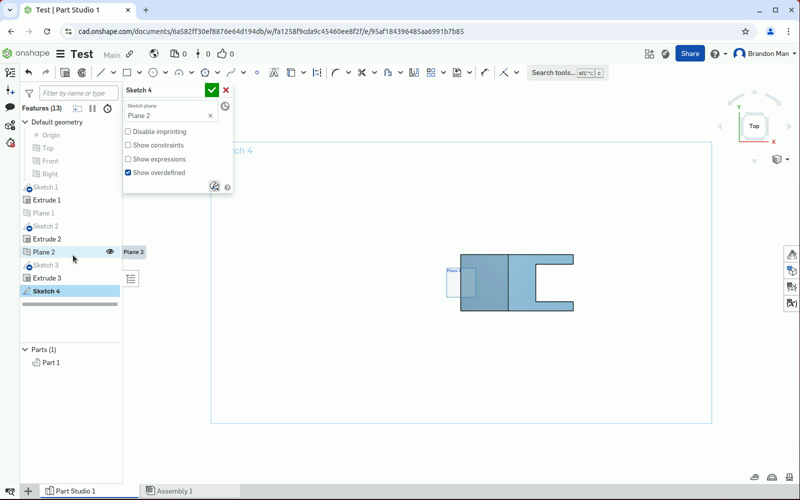
mouse_move(73, 352)
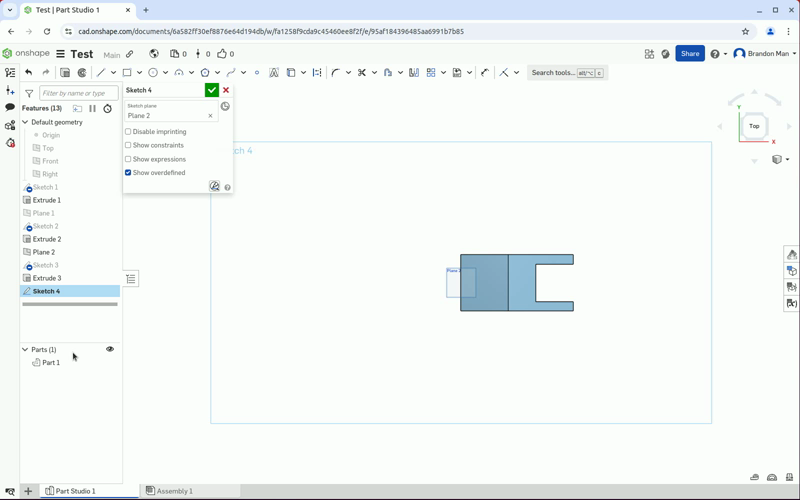
key(y)
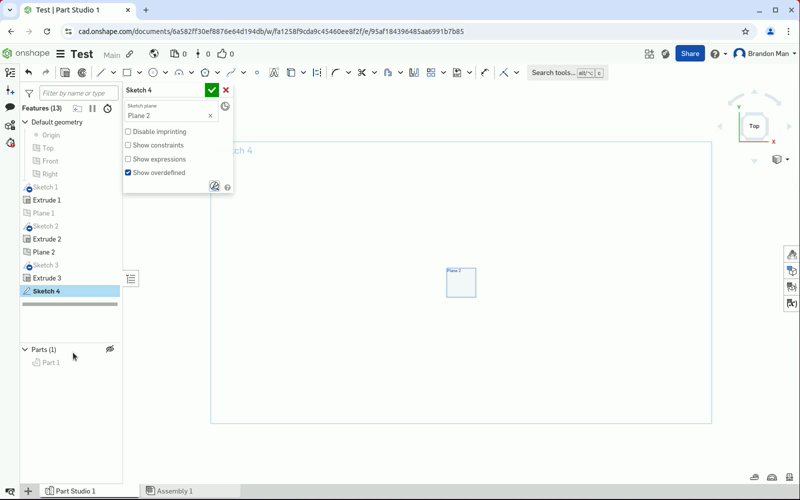
key(l)
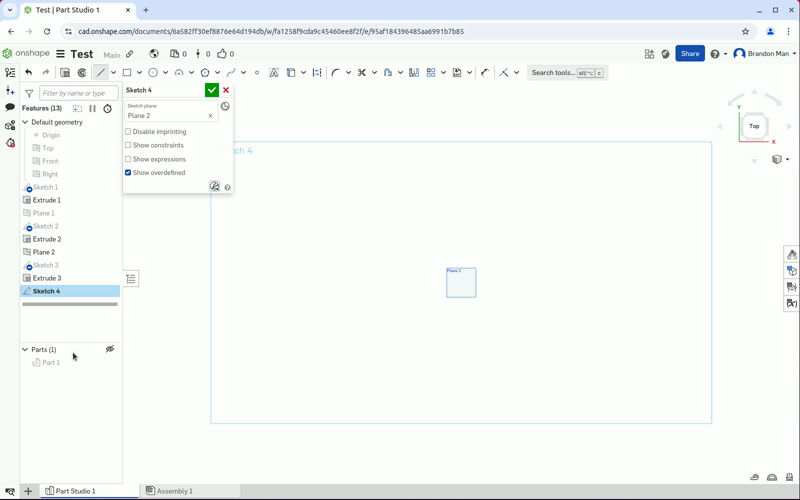
key_down(shift)
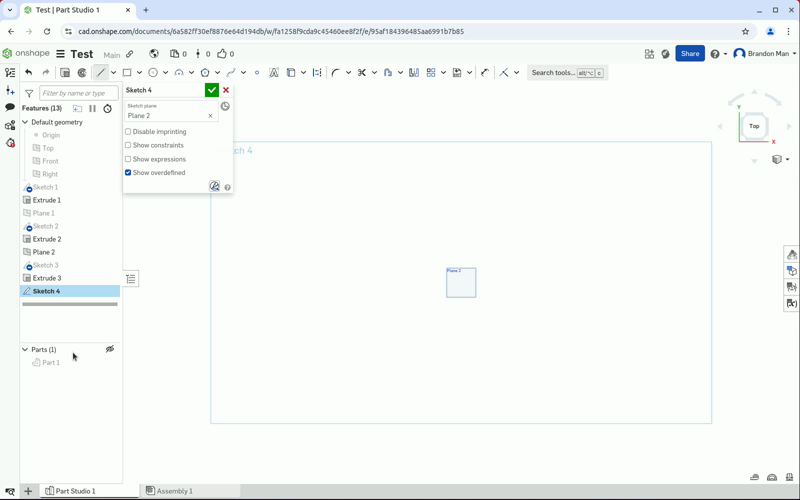
mouse_move(535, 301)
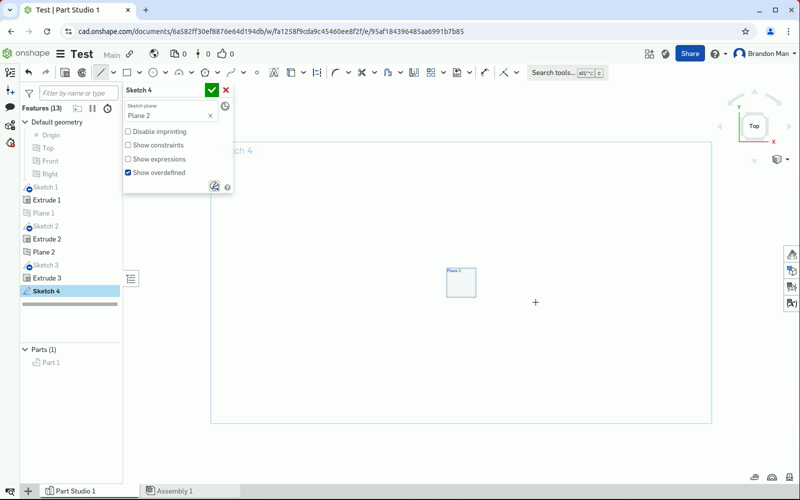
click(535, 301)
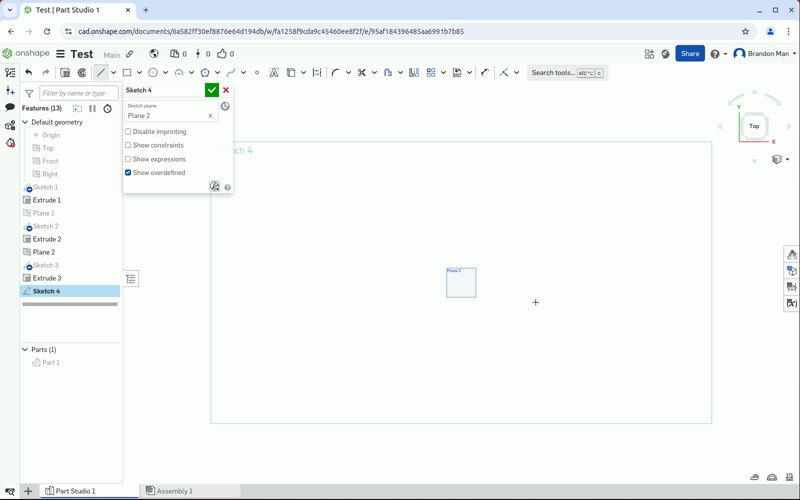
key_up(shift)
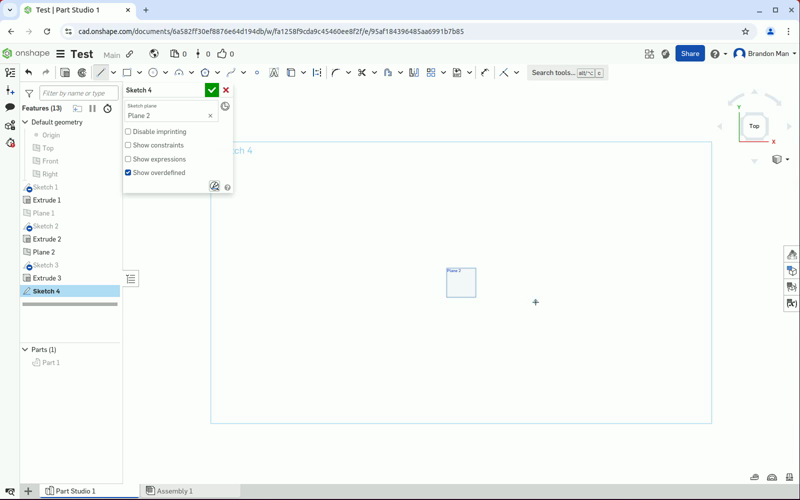
key_down(shift)
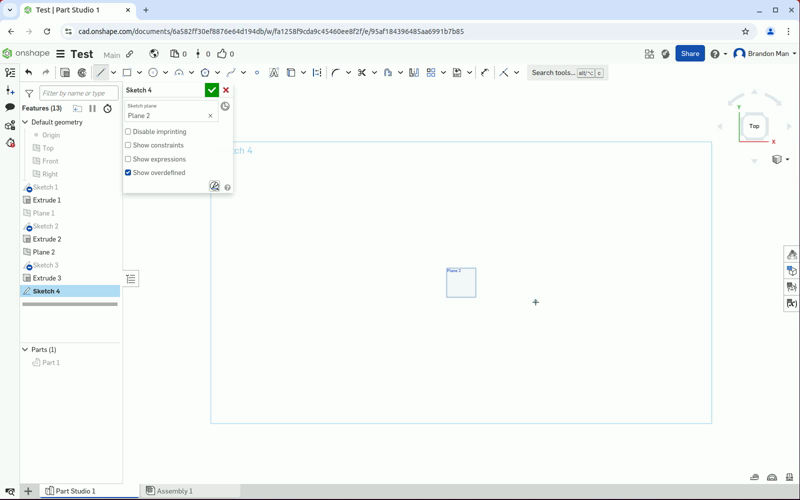
mouse_move(565, 301)
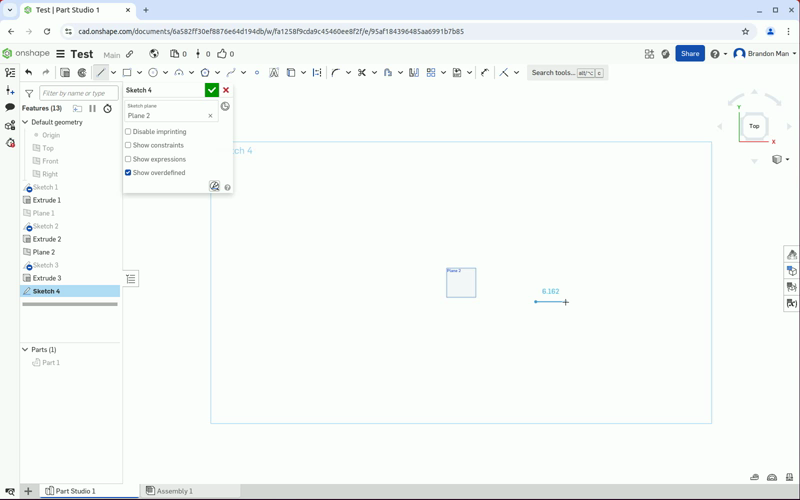
mouse_move(577, 301)
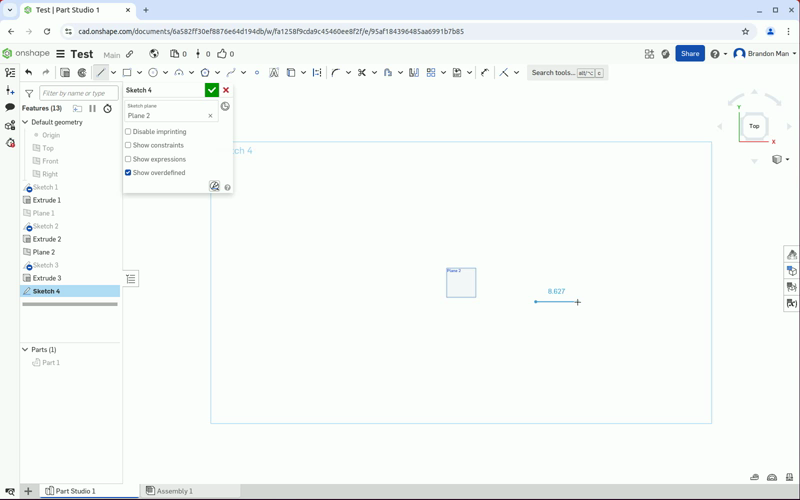
click(577, 301)
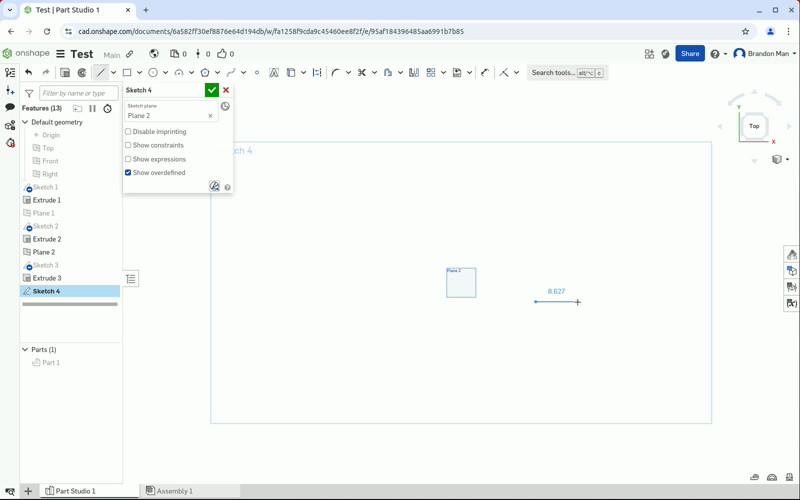
key_up(shift)
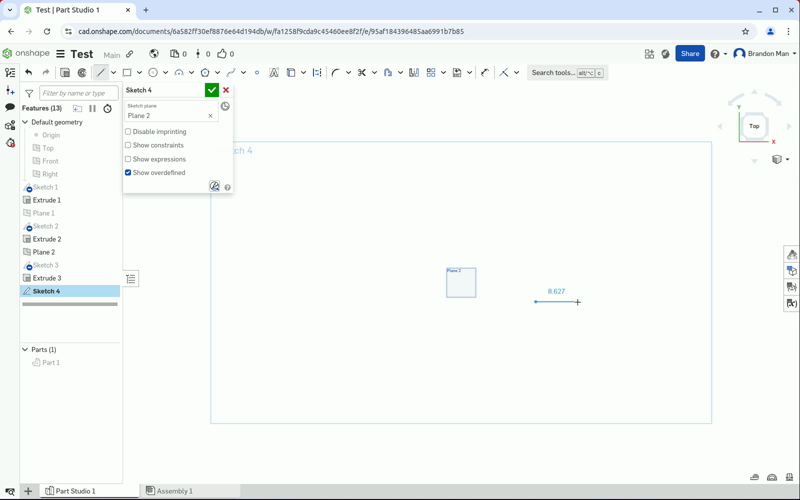
key_down(shift)
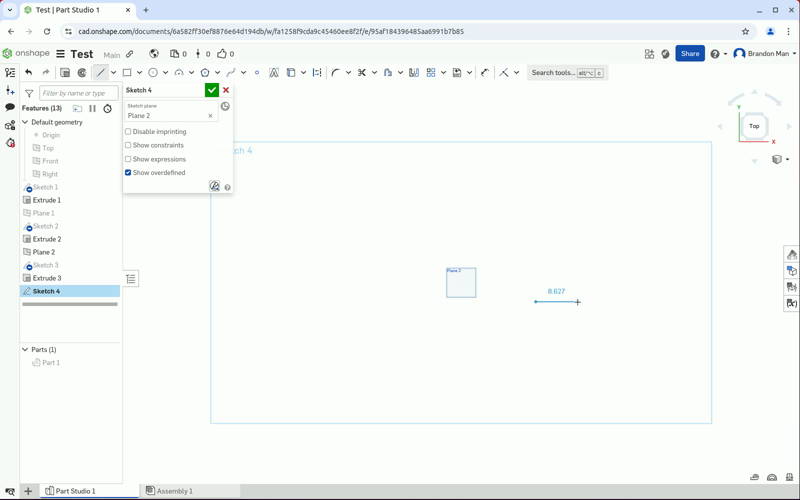
mouse_move(589, 301)
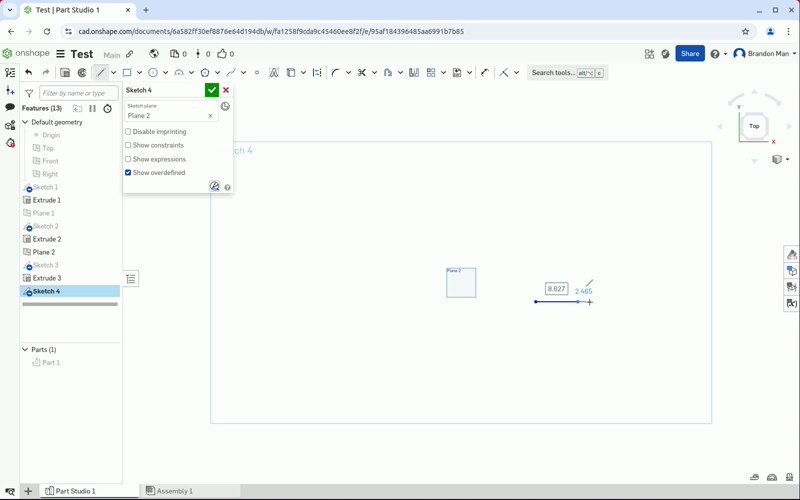
mouse_move(577, 264)
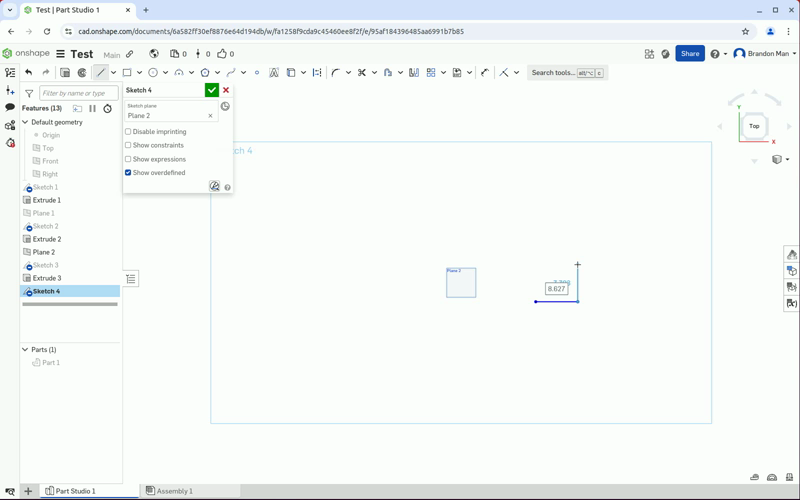
click(577, 264)
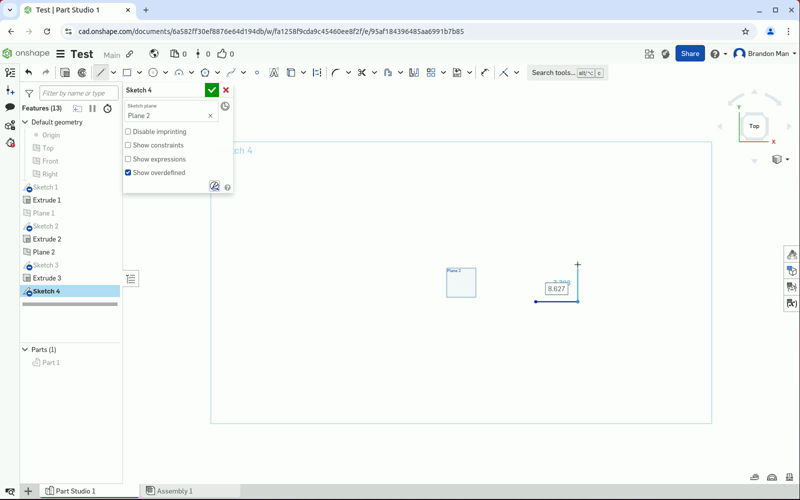
key_up(shift)
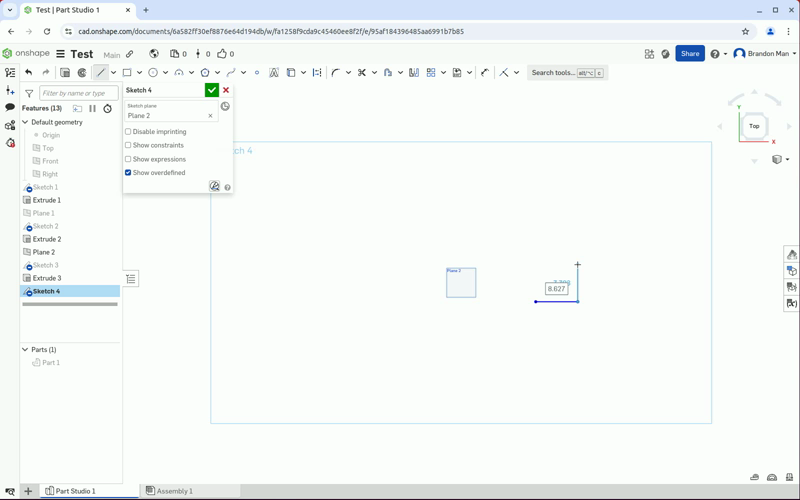
key_down(shift)
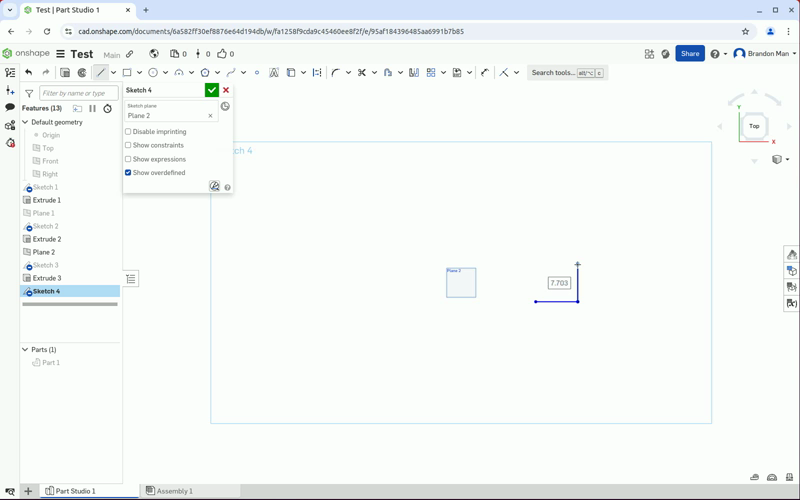
mouse_move(589, 264)
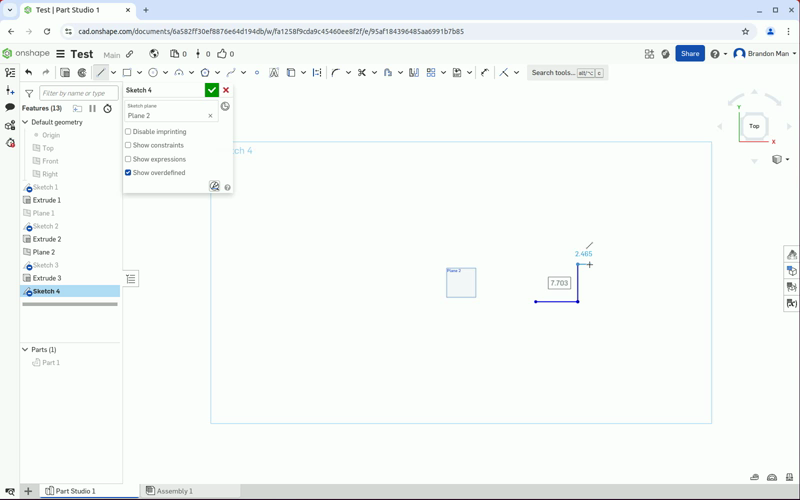
mouse_move(535, 264)
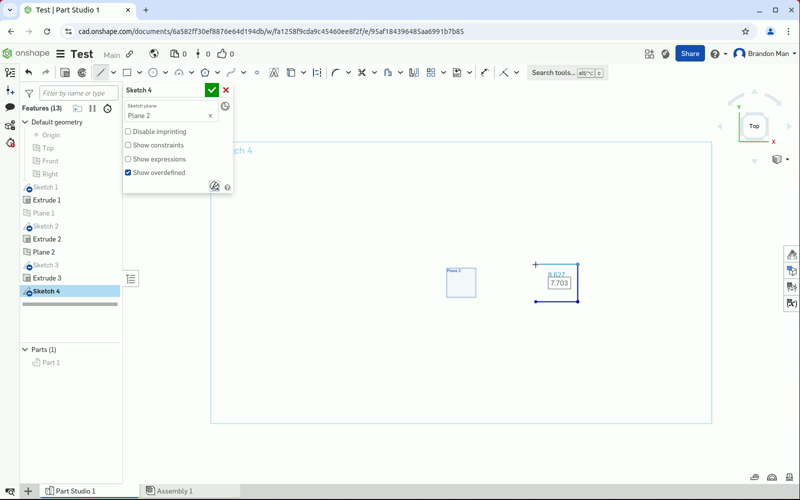
click(535, 264)
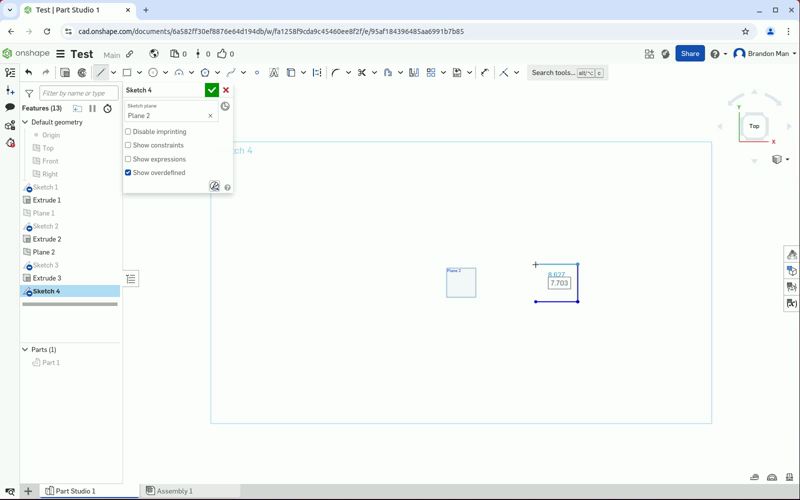
key_up(shift)
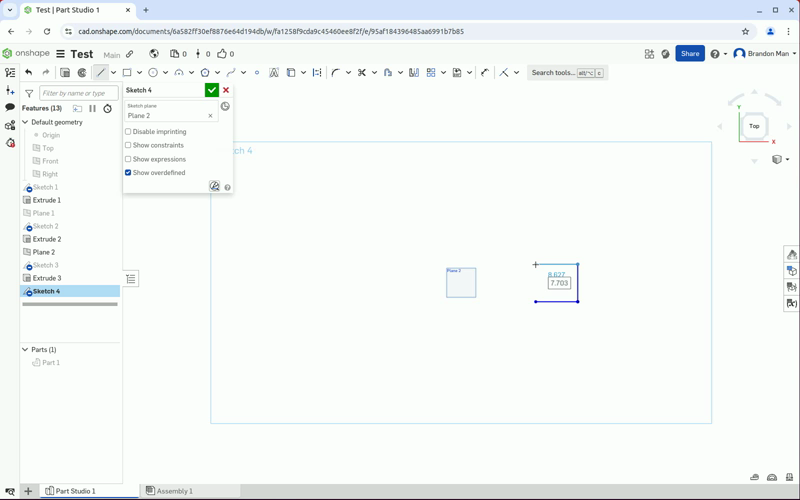
mouse_move(565, 264)
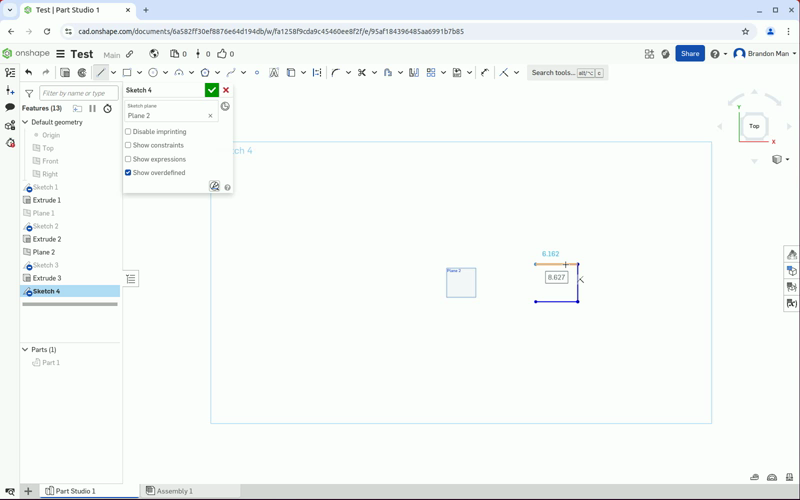
key_down(shift)
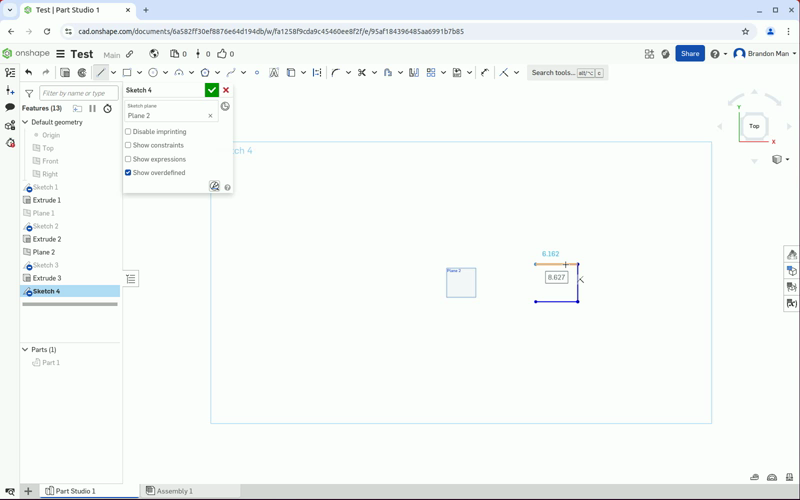
mouse_move(535, 301)
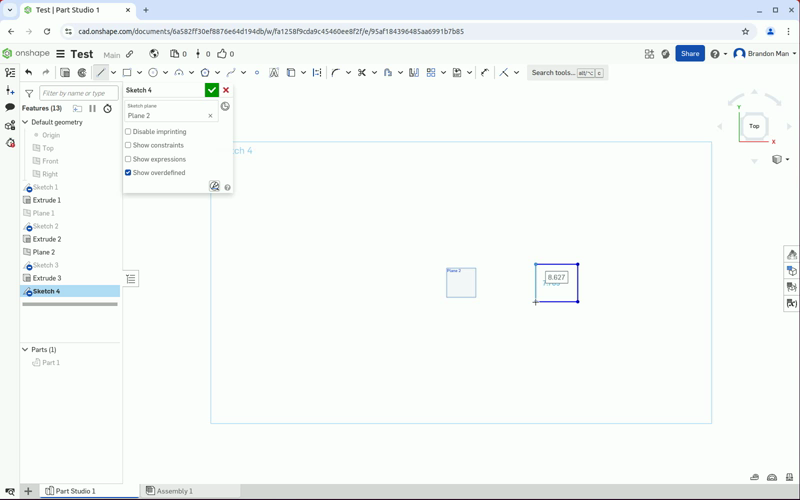
key_up(shift)
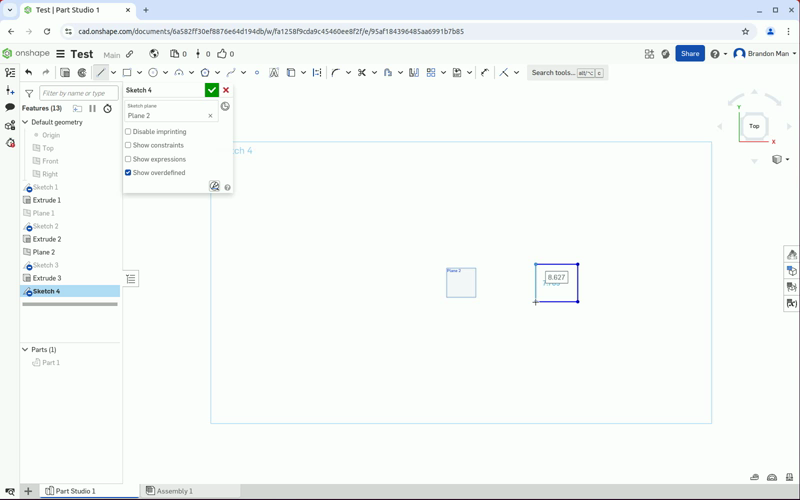
click(535, 301)
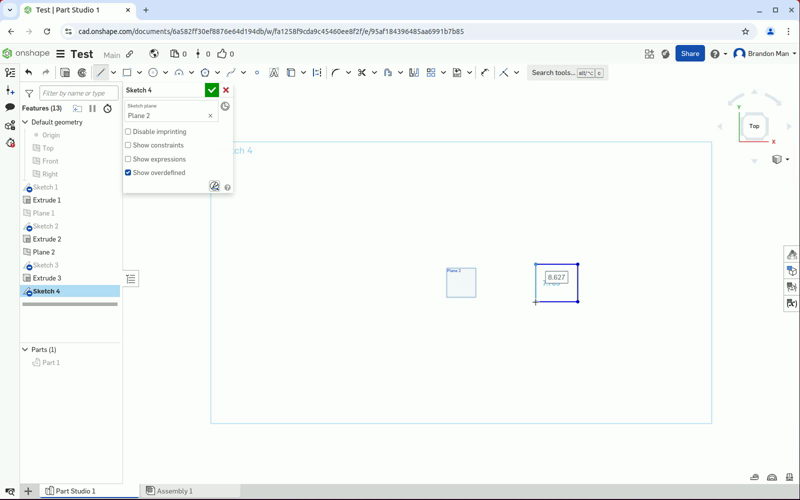
key(esc)
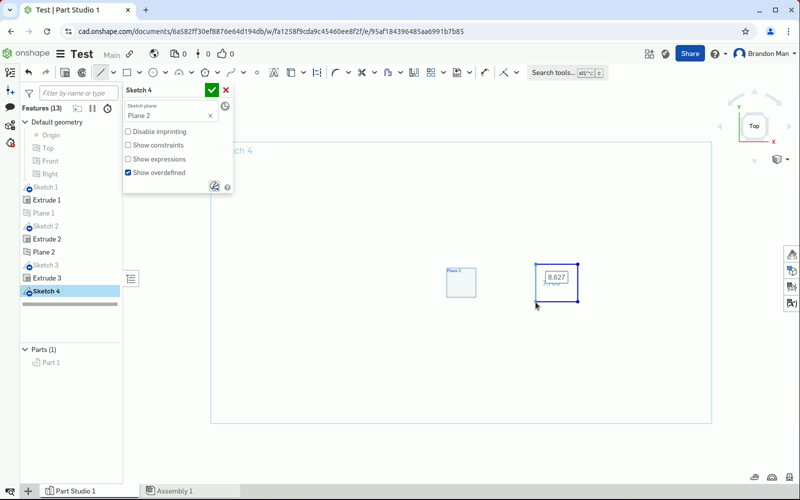
mouse_move(538, 286)
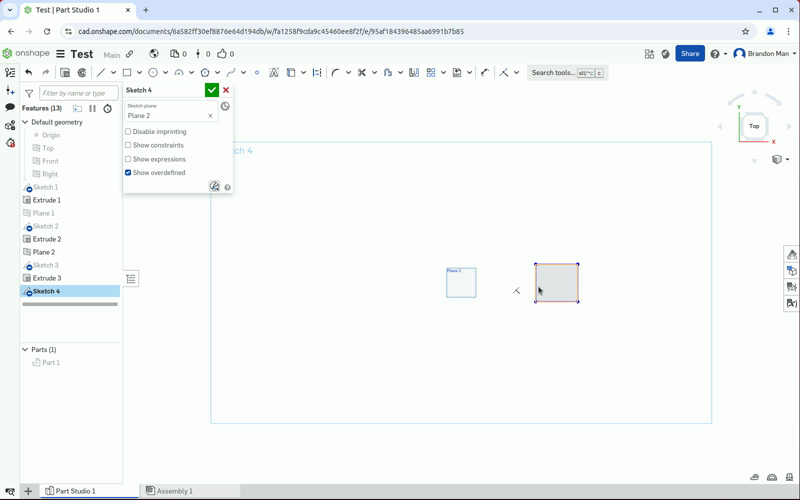
scroll(6)
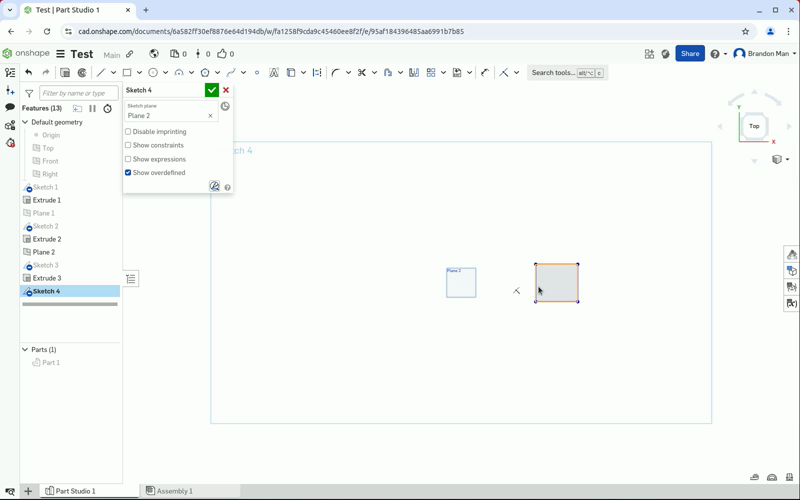
scroll(6)
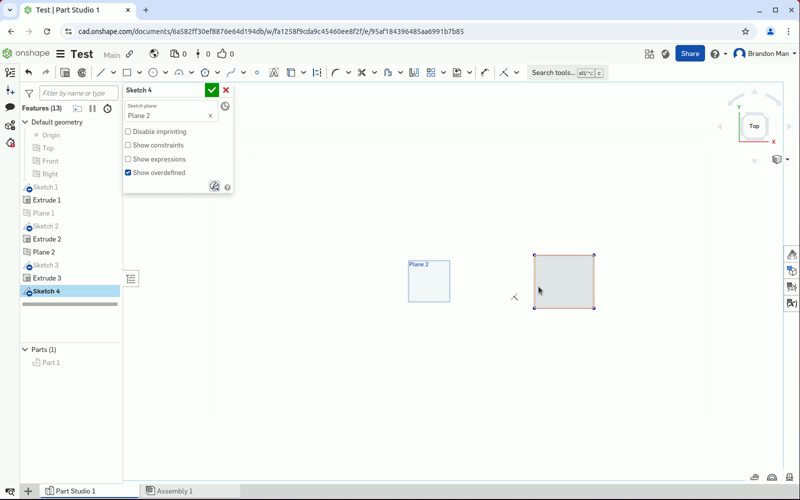
scroll(6)
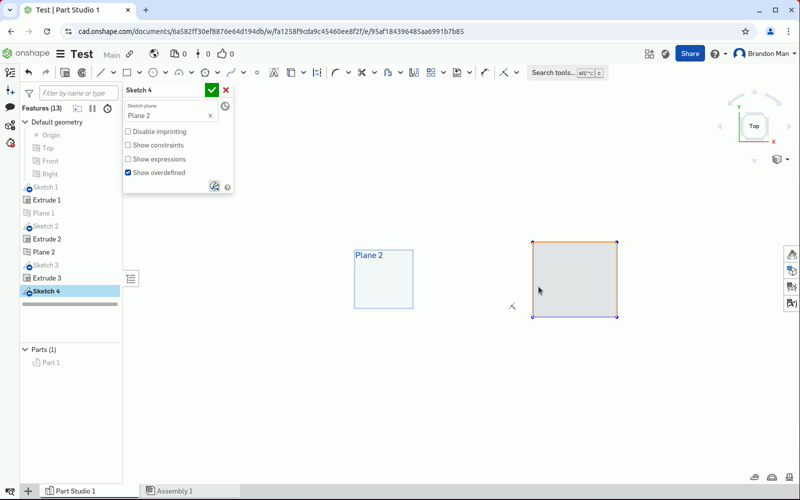
scroll(6)
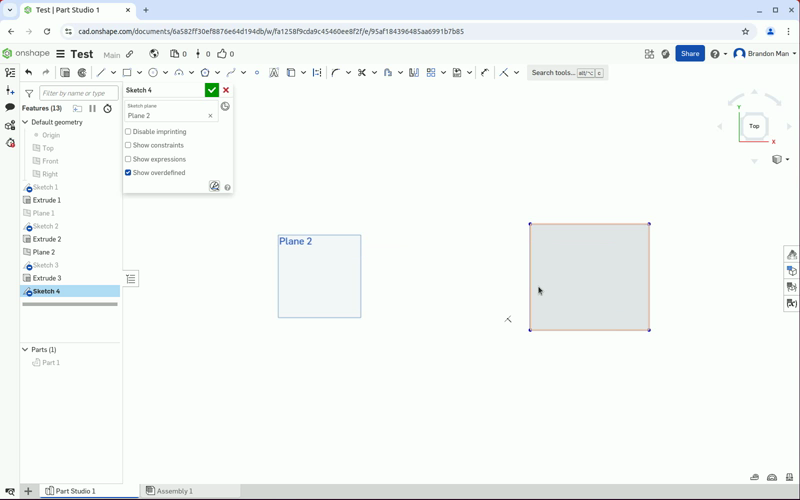
scroll(6)
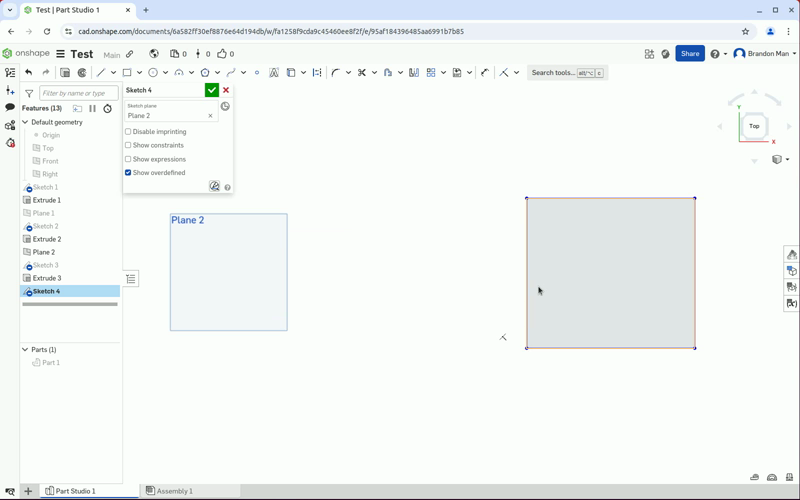
scroll(6)
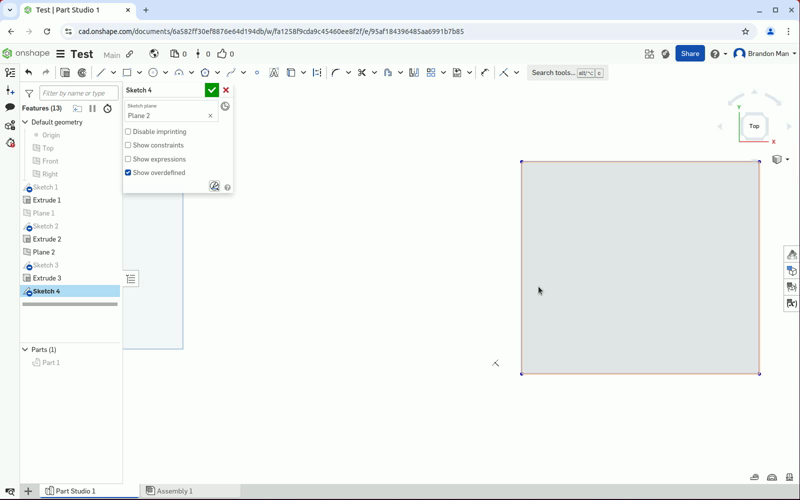
scroll(6)
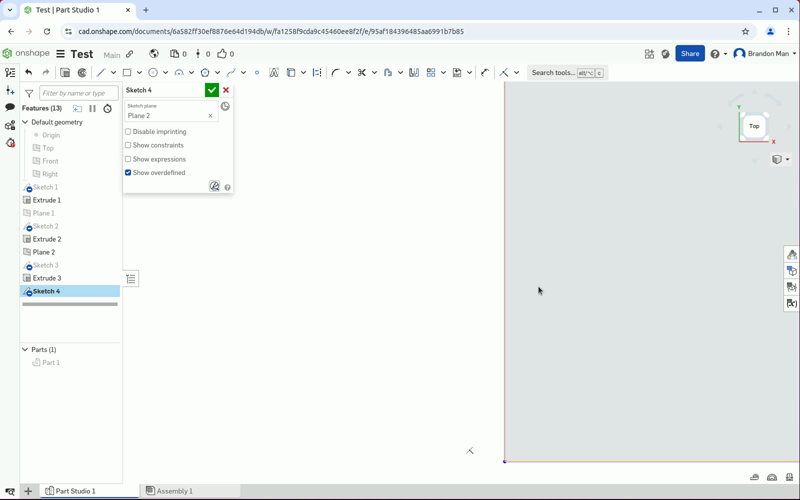
click(538, 286)
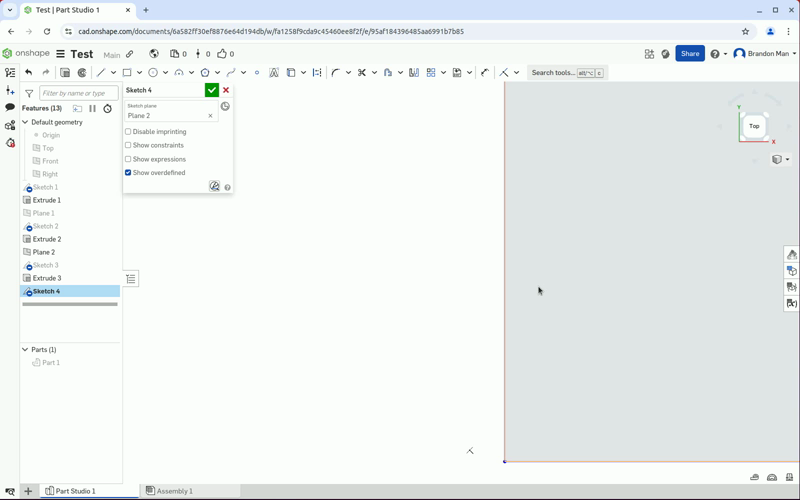
scroll(-6)
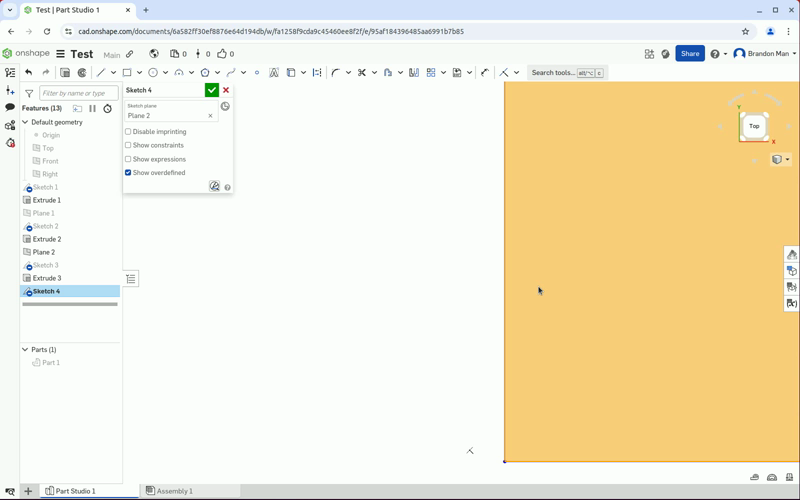
scroll(-6)
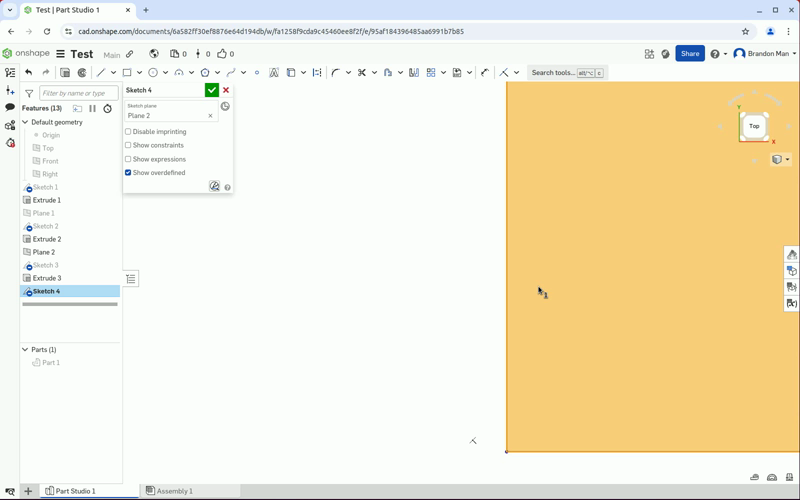
scroll(-6)
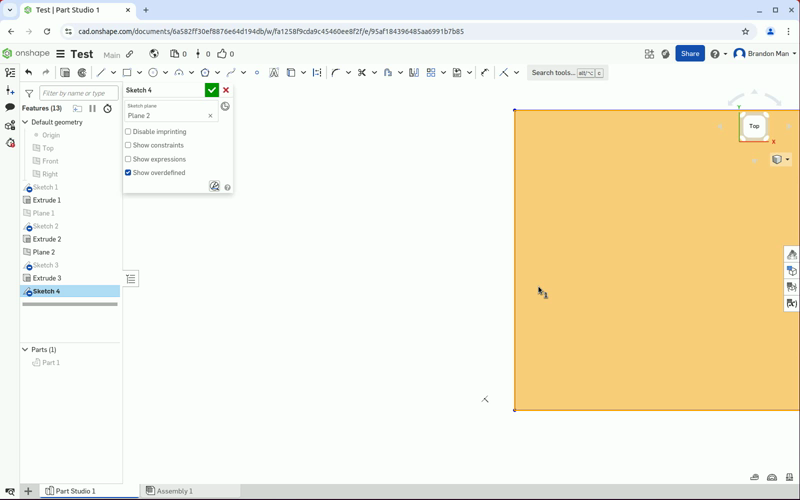
scroll(-6)
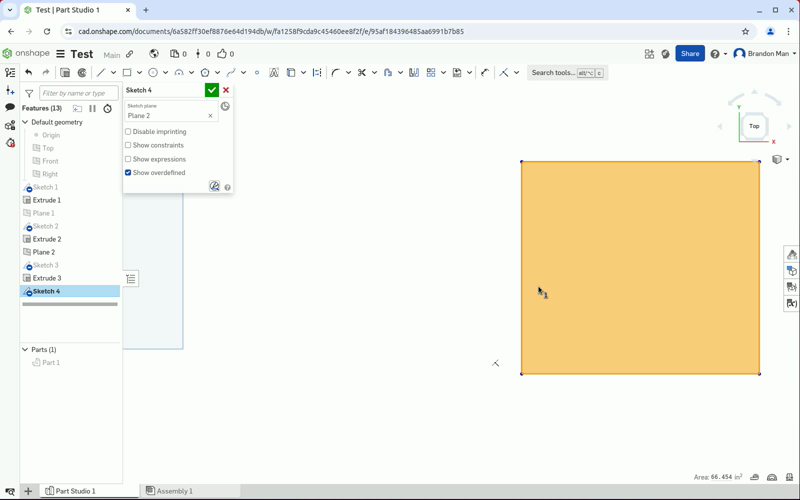
scroll(-6)
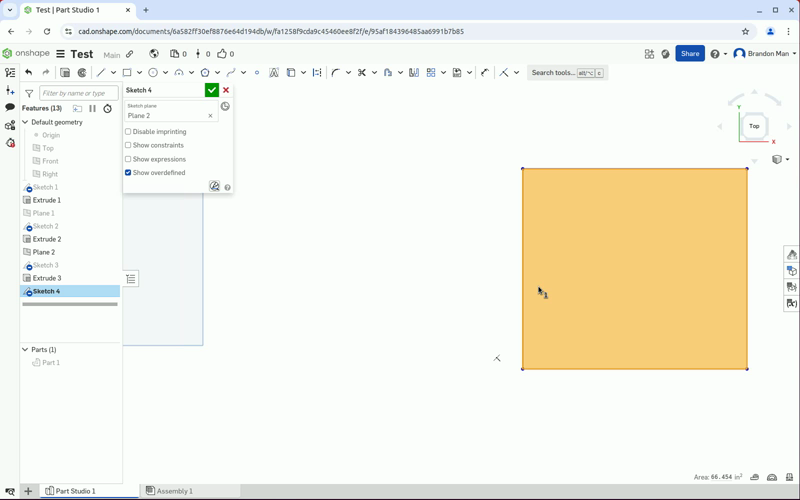
scroll(-6)
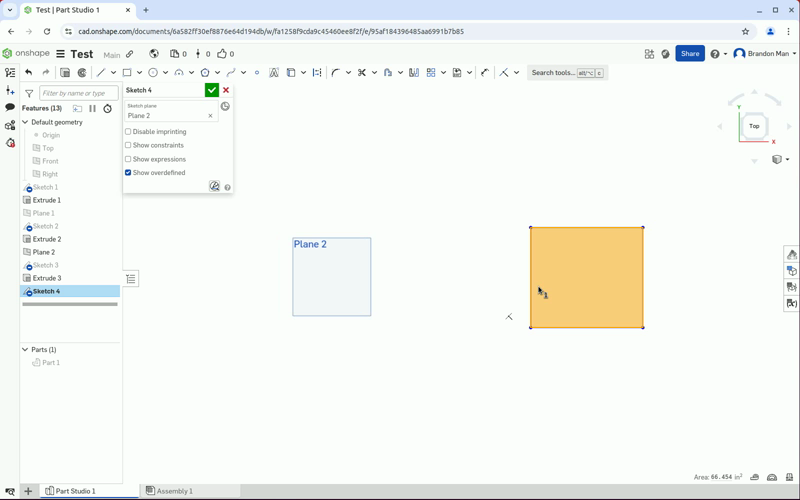
scroll(-6)
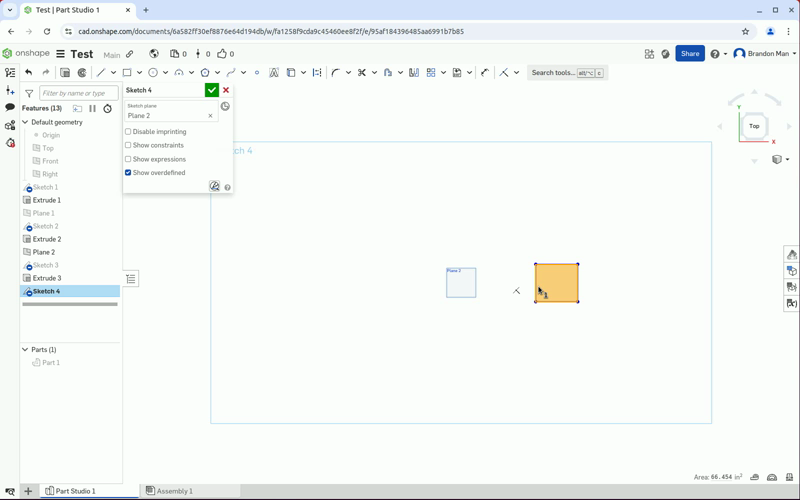
mouse_move(73, 352)
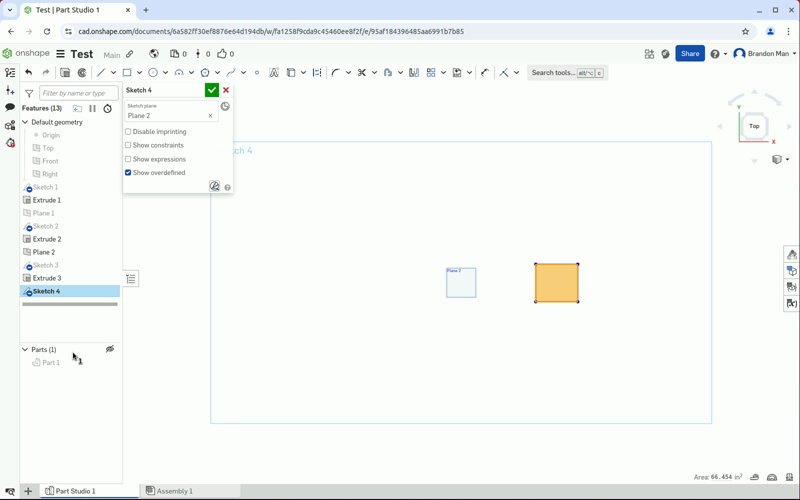
key(shift+y)
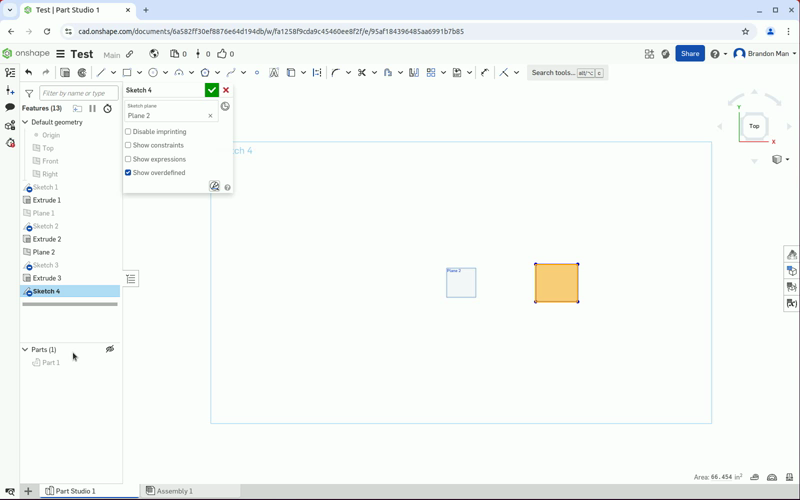
key(shift+e)
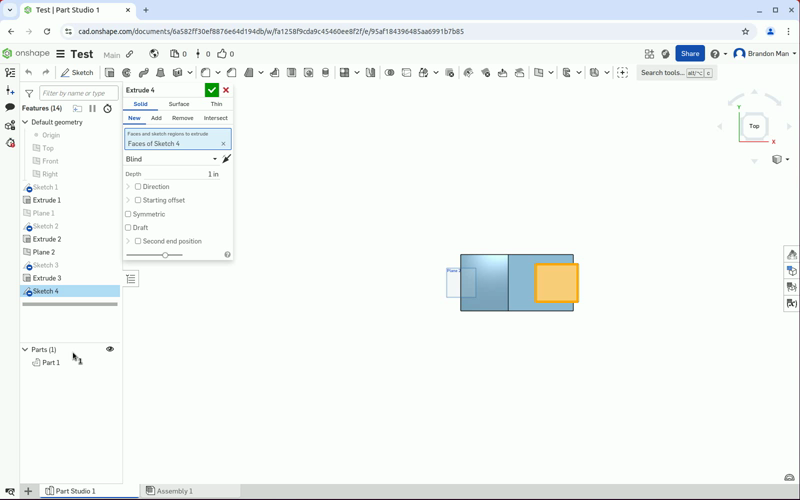
mouse_move(143, 106)
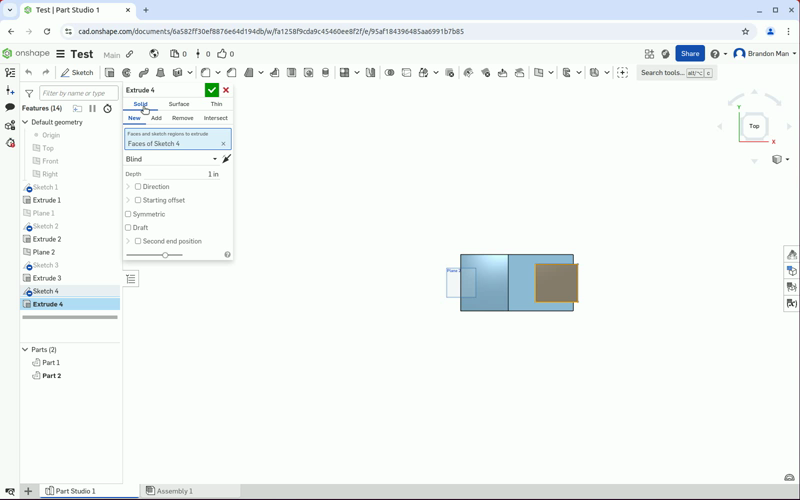
click(143, 106)
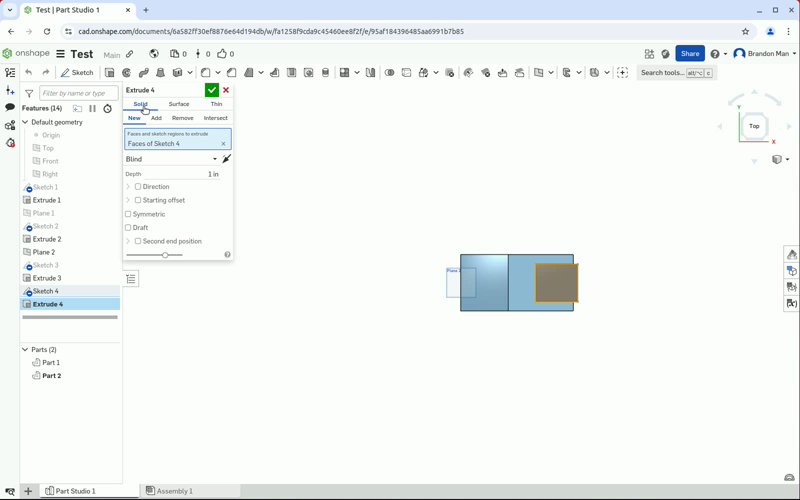
mouse_move(186, 120)
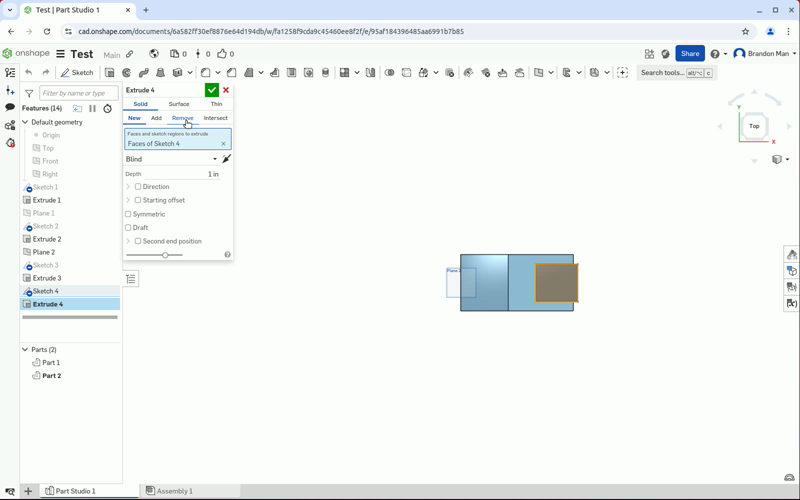
click(186, 120)
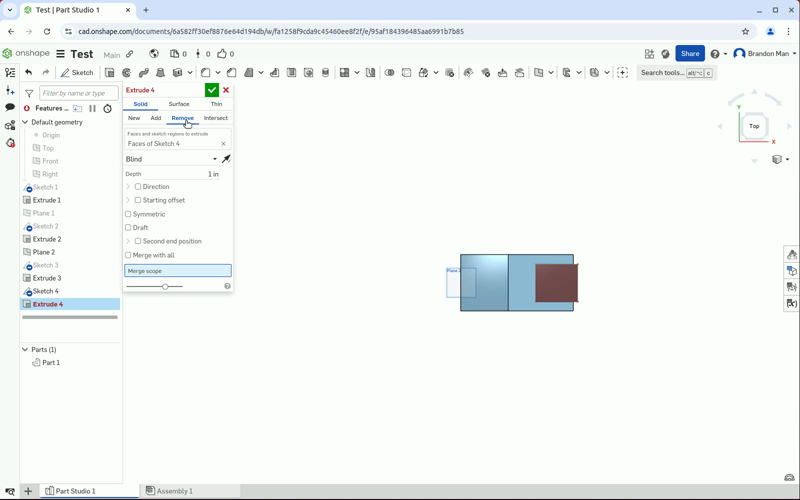
key(tab, 4)
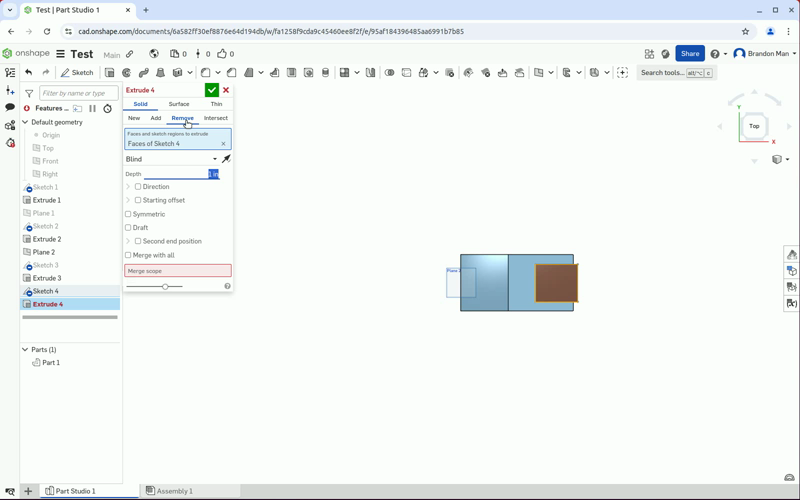
text(19.257)
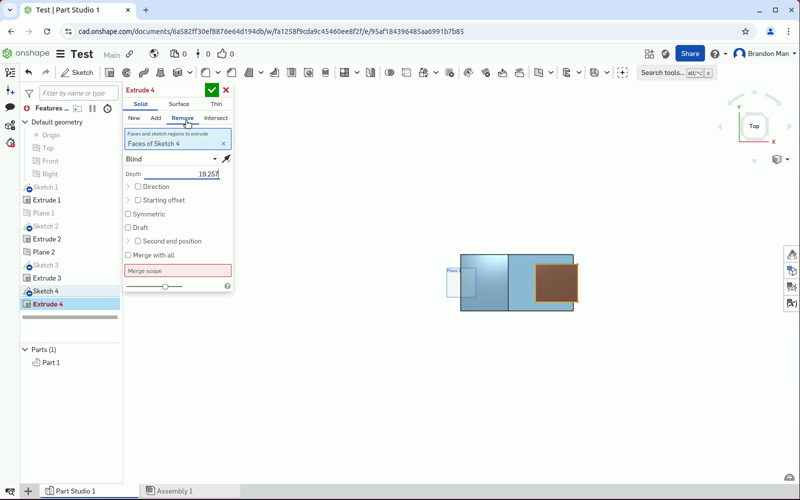
key(tab, 6)
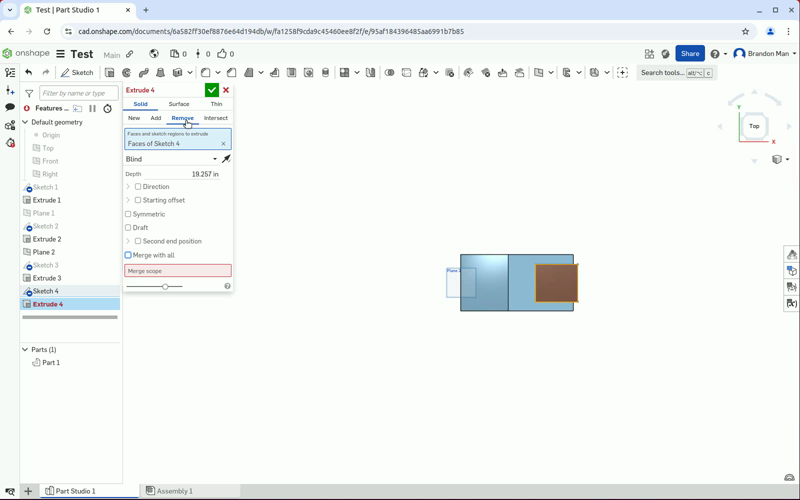
key(space)
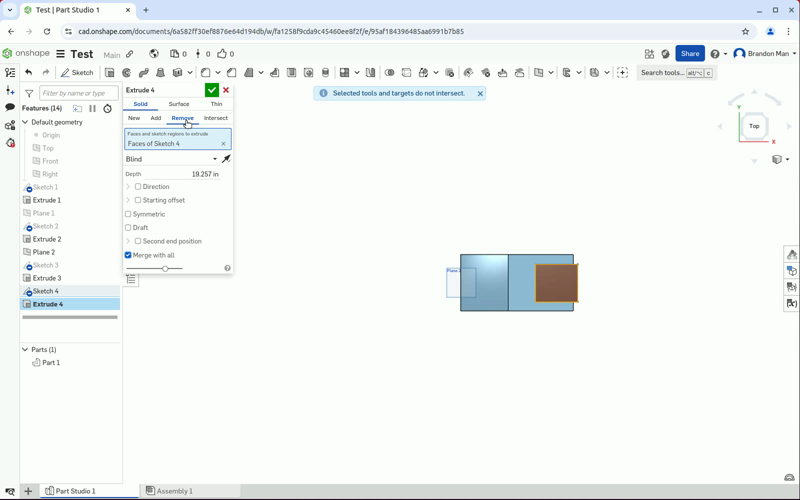
key(enter)
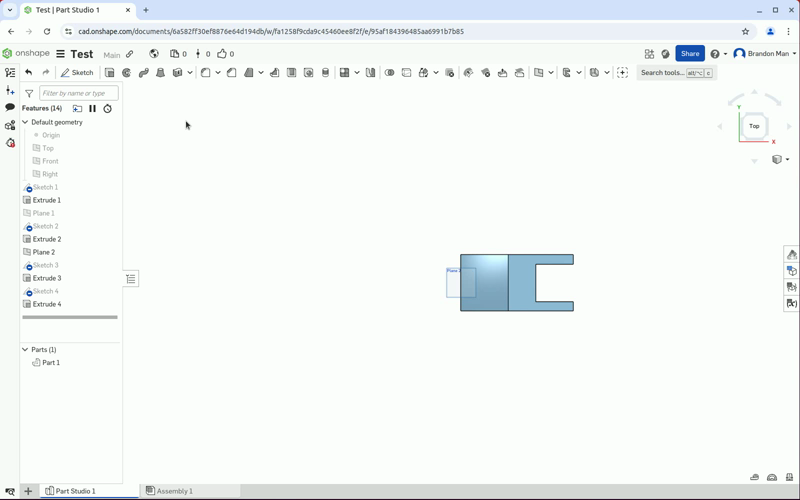
key(shift+h)
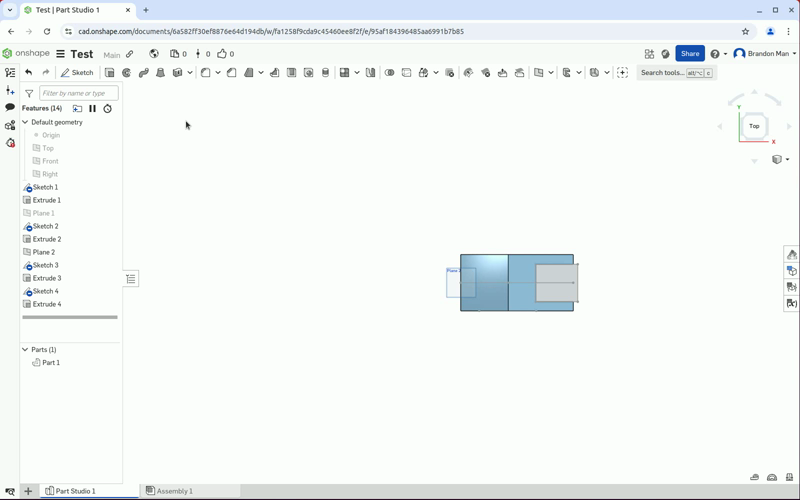
key(shift+h)
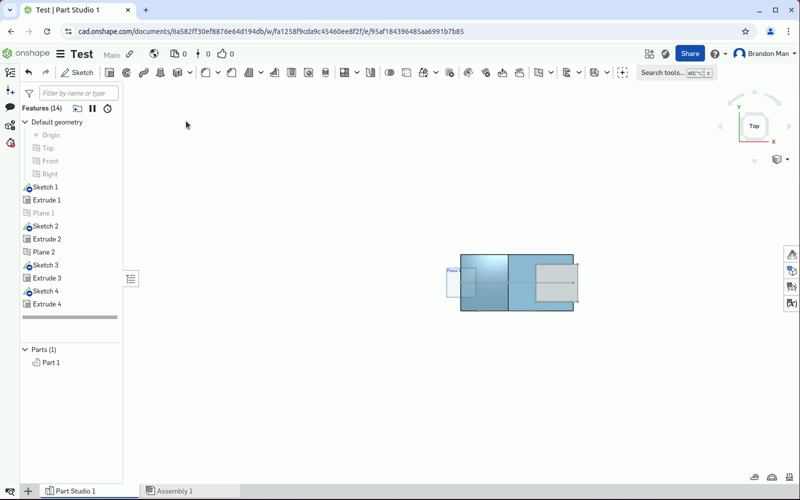
key(shift+7)
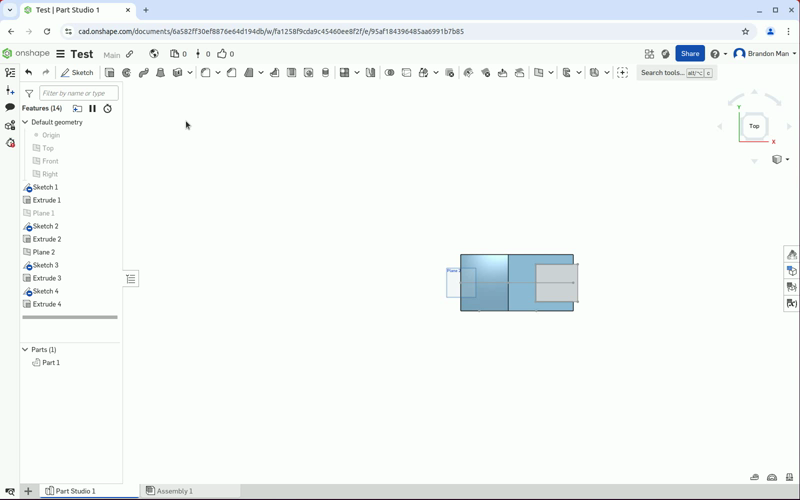
key(up, 3)
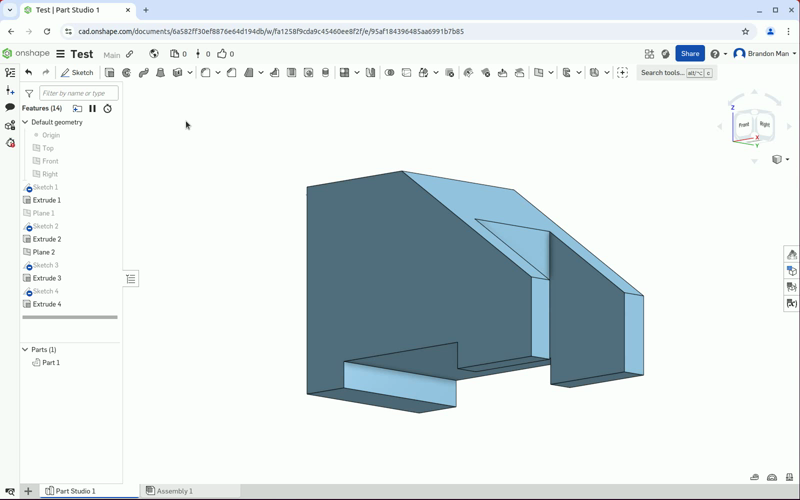
key(left, 3)
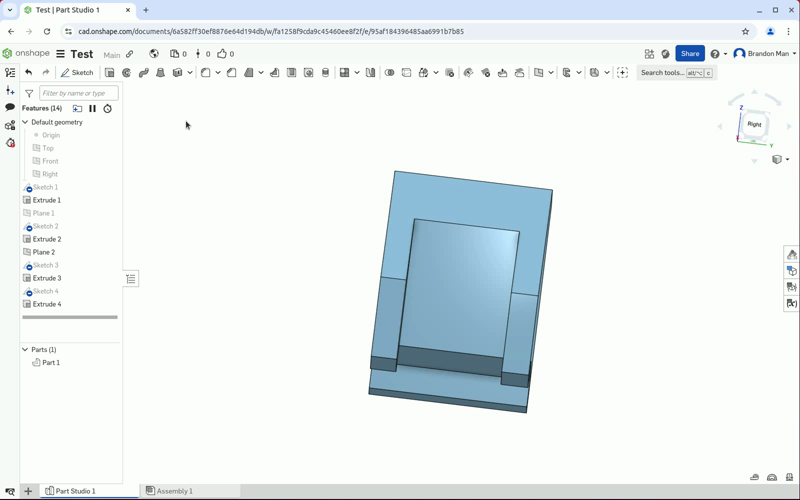
key(right, 3)
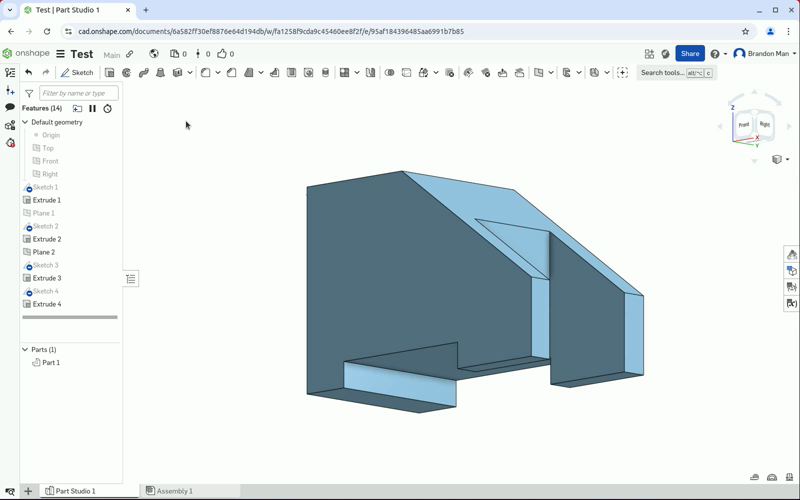
key(down, 3)
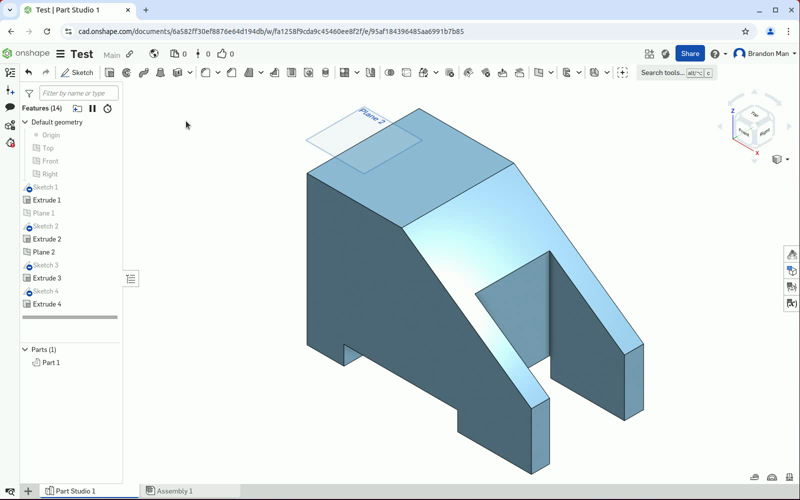
mouse_move(73, 189)
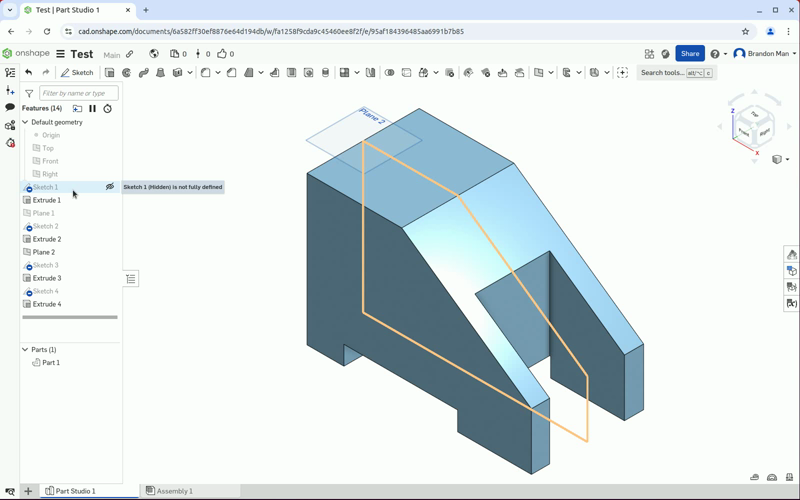
click(73, 189)